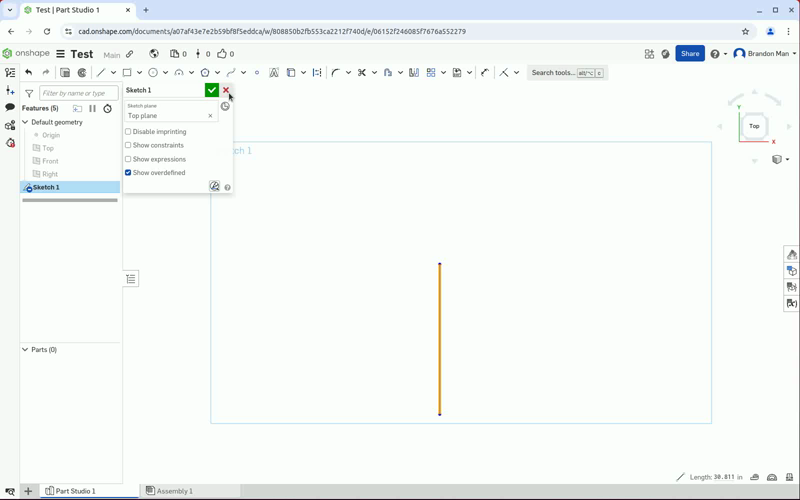
key(shift+h)
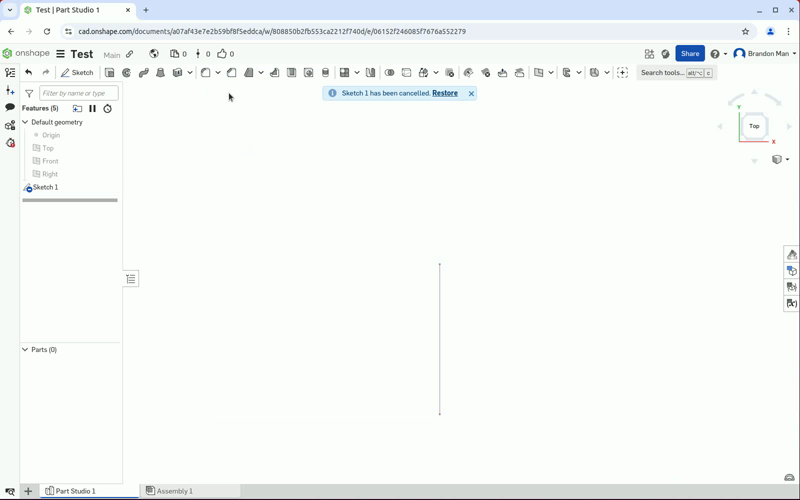
key(shift+s)
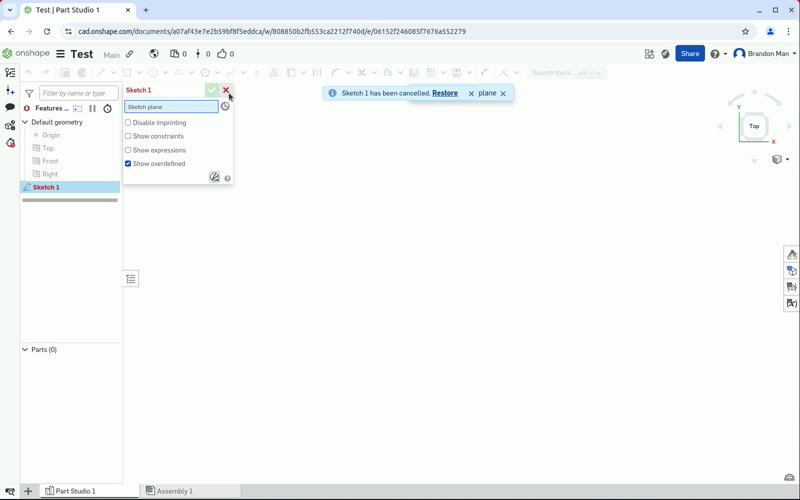
mouse_move(73, 150)
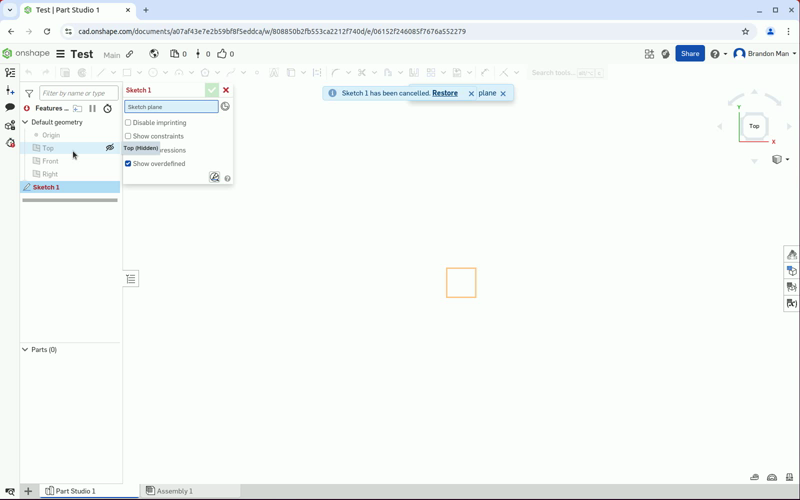
click(73, 150)
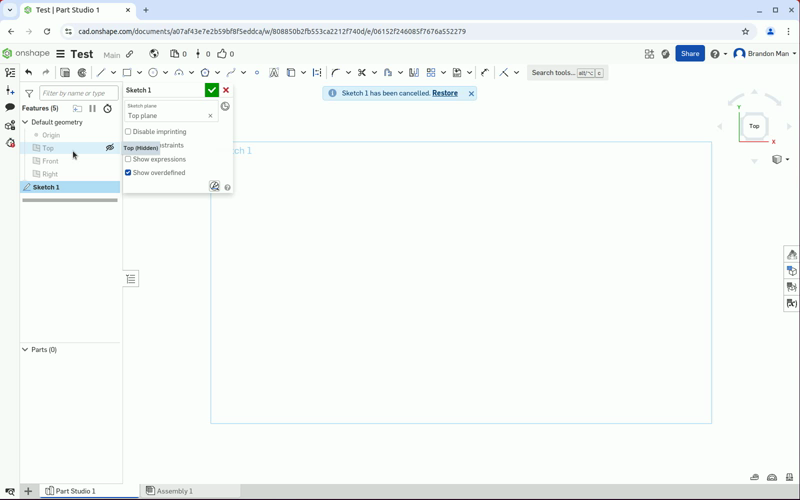
mouse_move(73, 352)
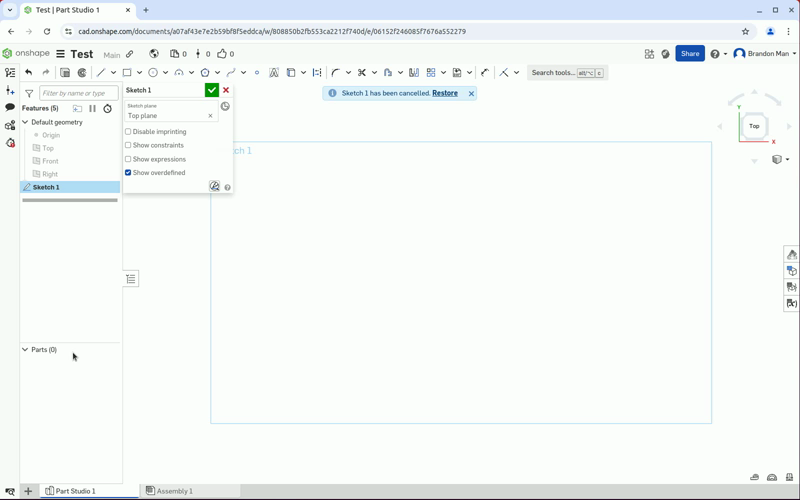
key(y)
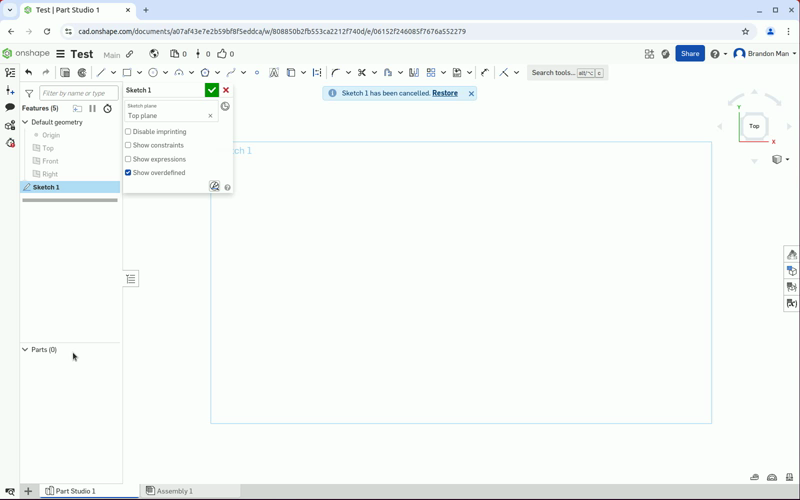
key(c)
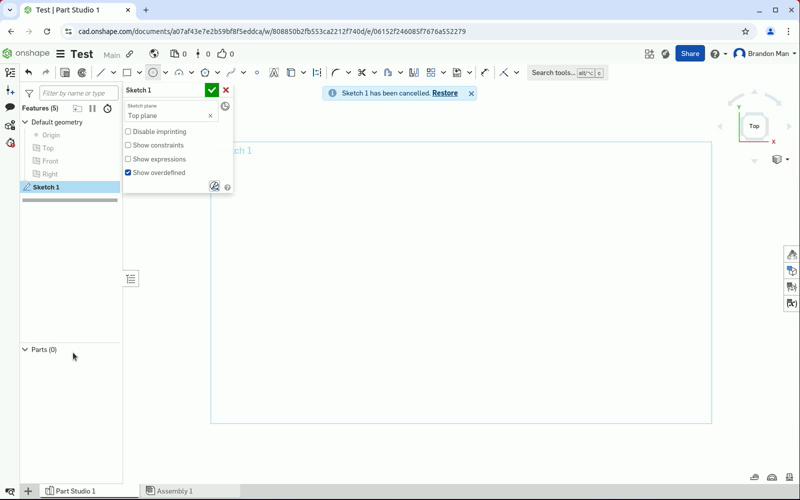
key_down(shift)
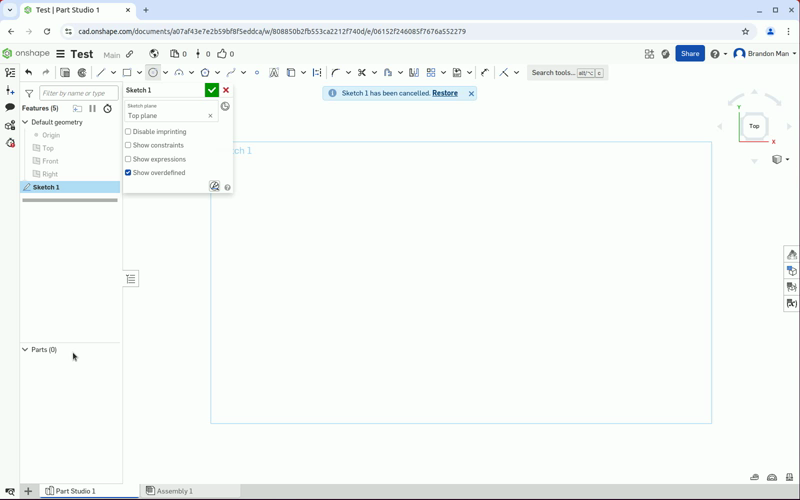
mouse_move(461, 282)
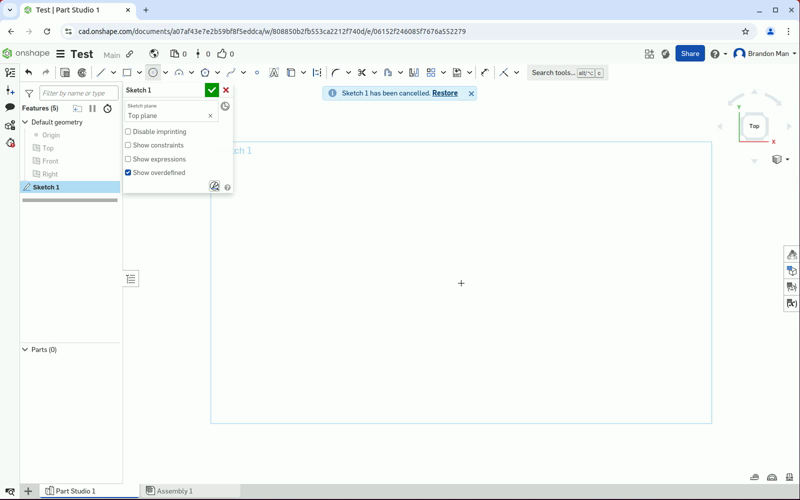
click(461, 282)
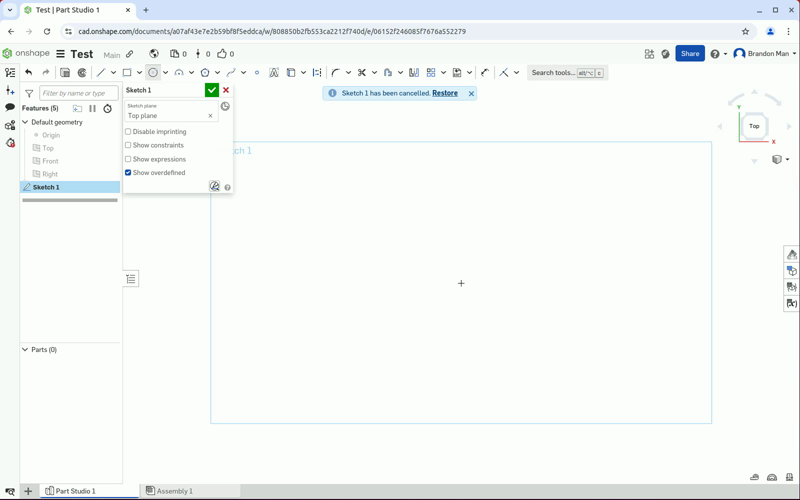
key_up(shift)
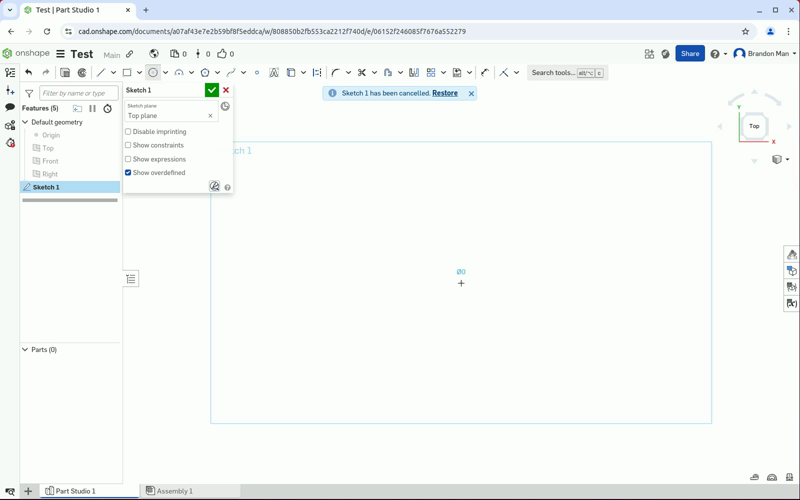
mouse_move(473, 282)
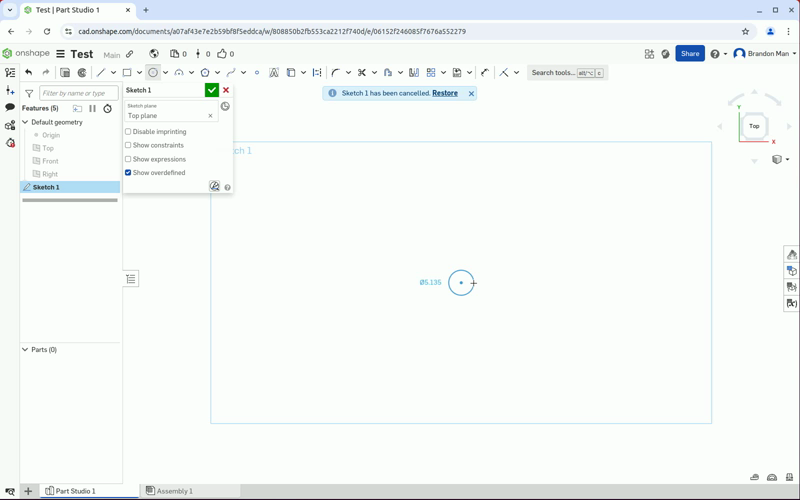
click(473, 282)
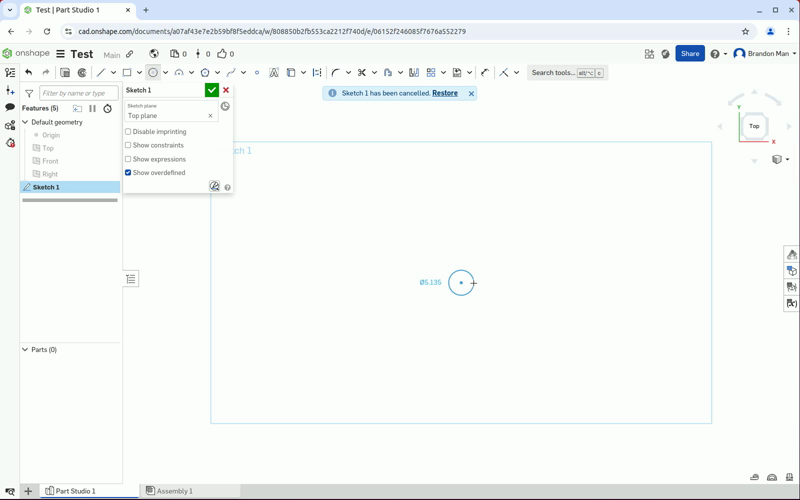
key(esc)
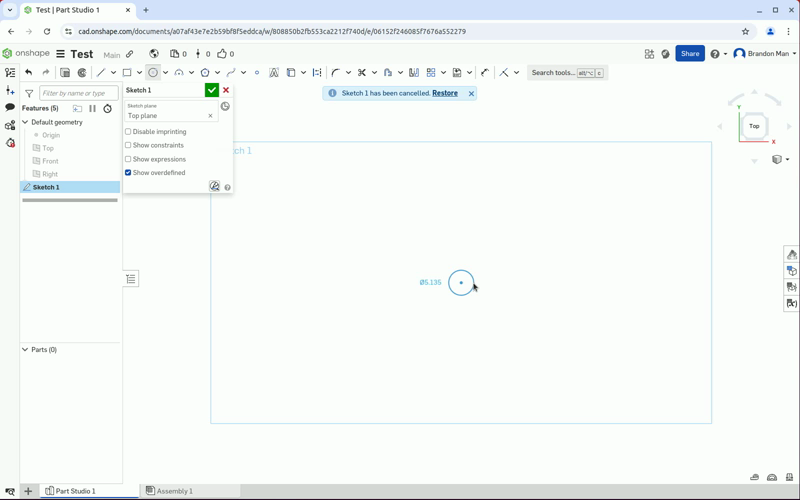
mouse_move(466, 285)
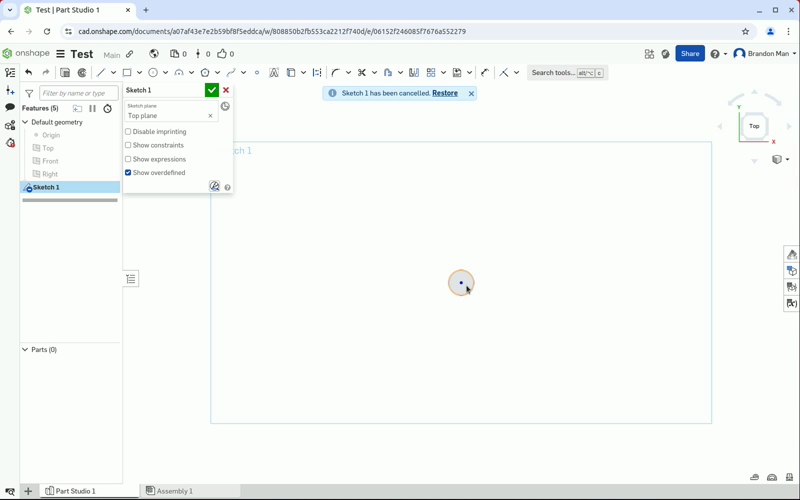
scroll(6)
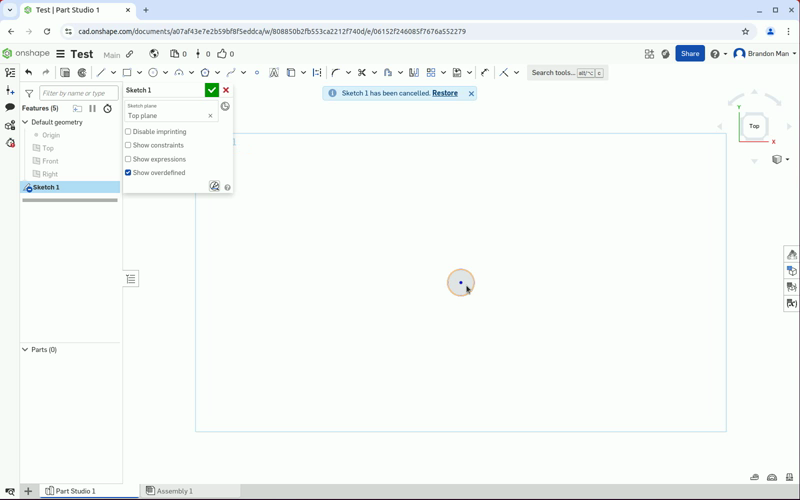
scroll(6)
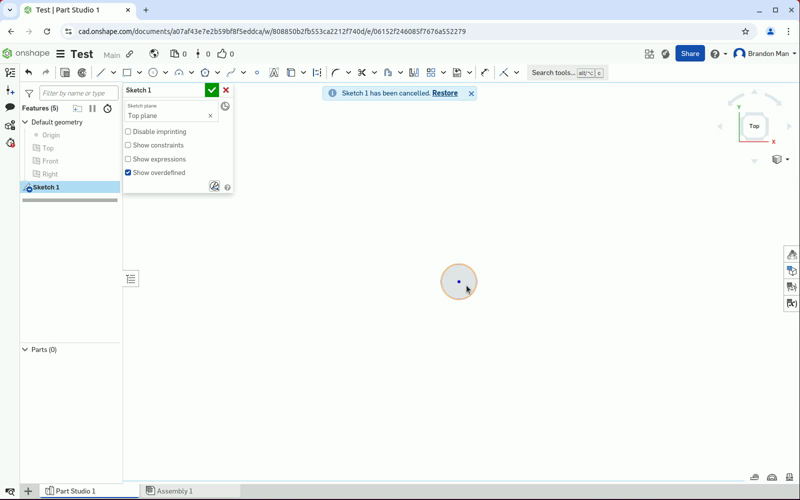
scroll(6)
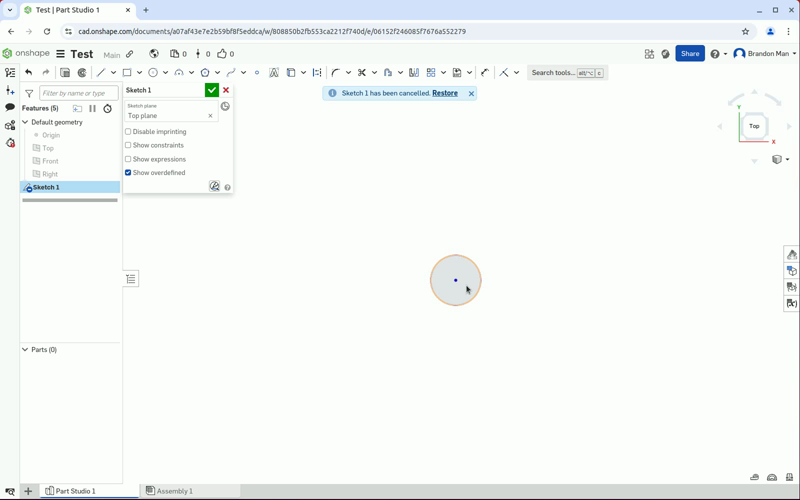
scroll(6)
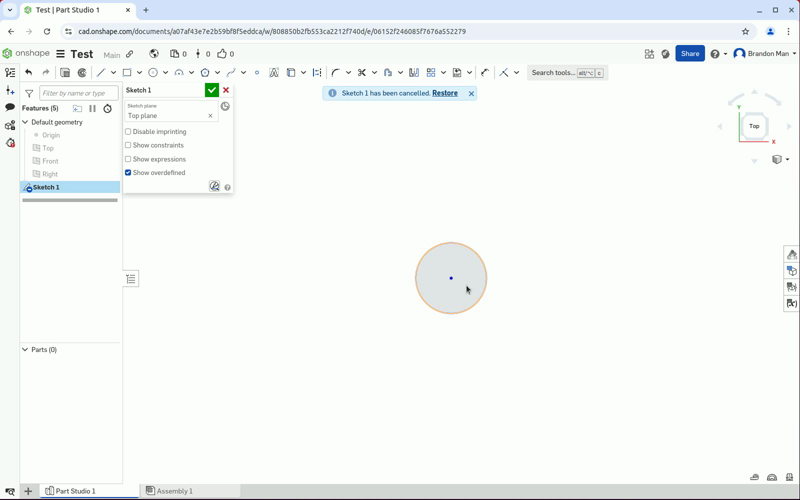
scroll(6)
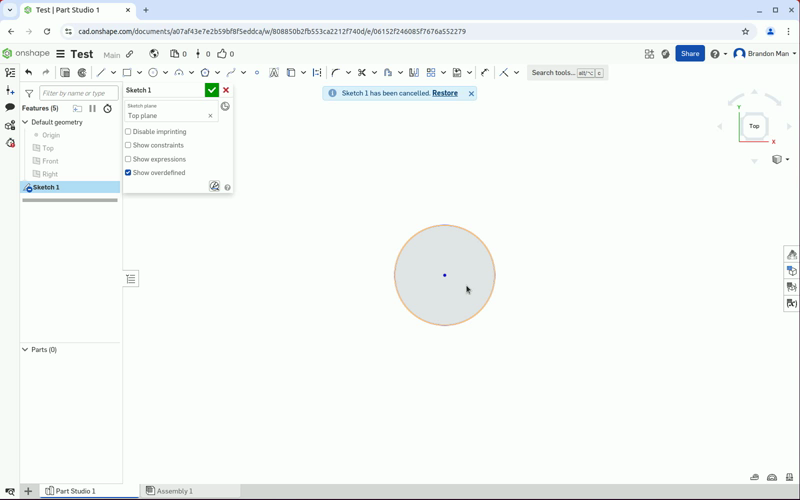
scroll(6)
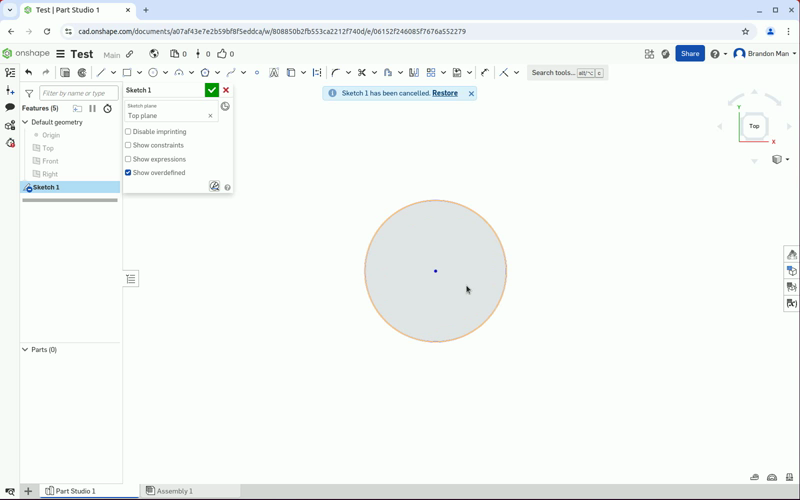
scroll(6)
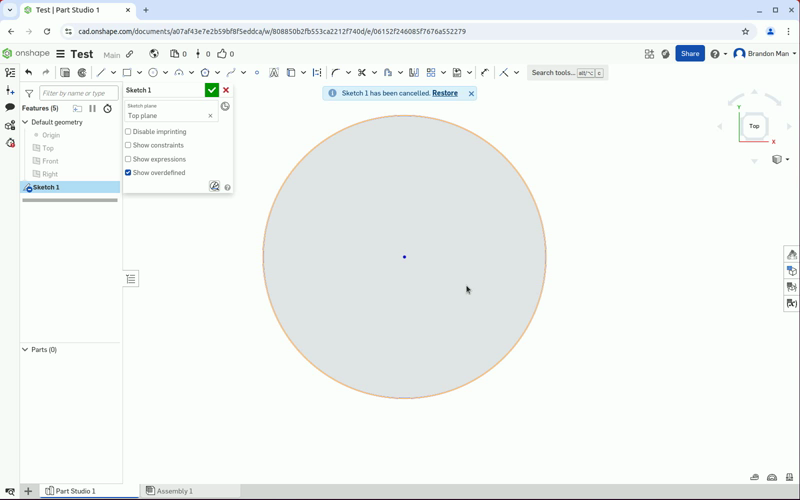
click(466, 285)
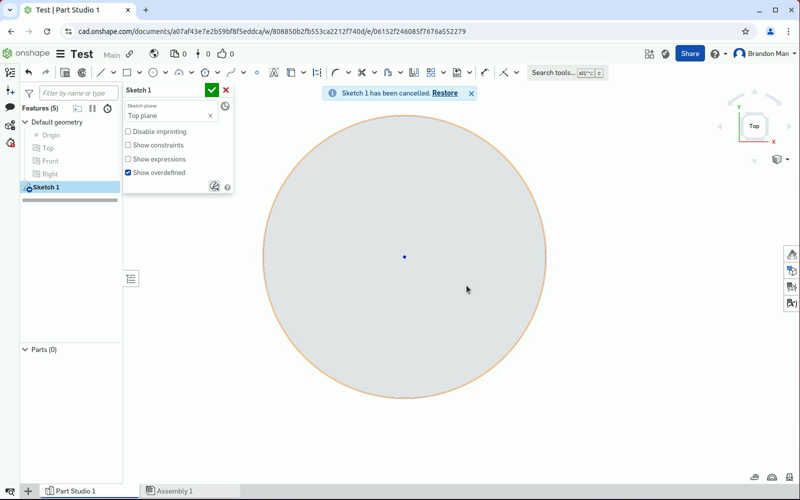
scroll(-6)
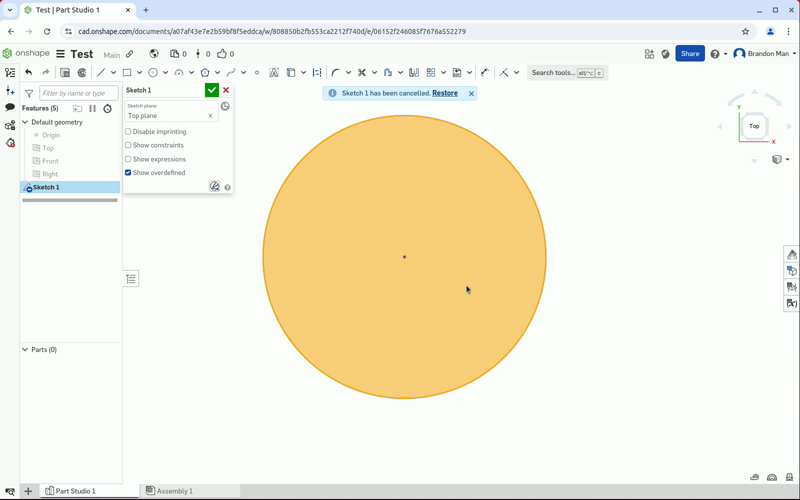
scroll(-6)
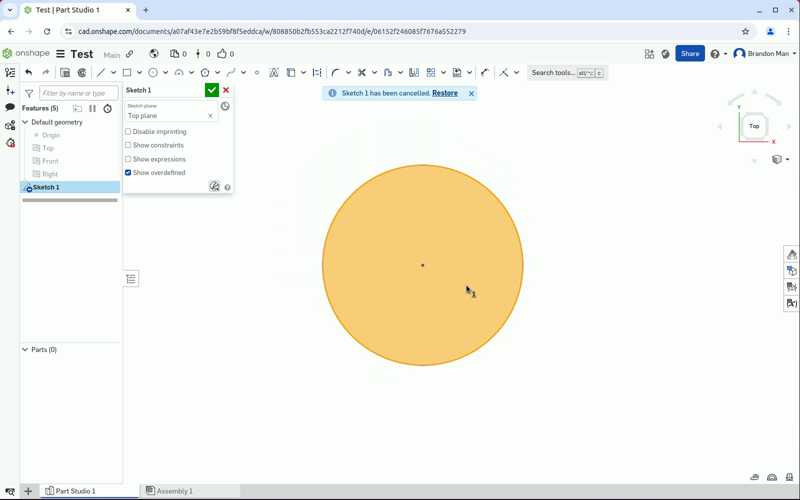
scroll(-6)
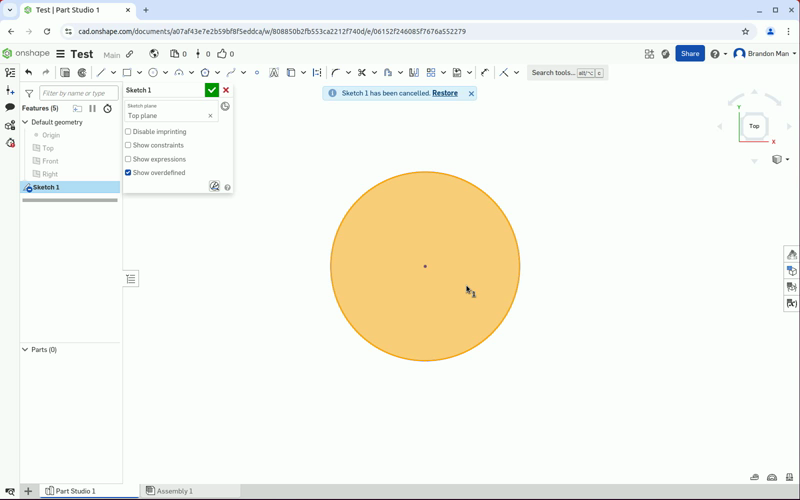
scroll(-6)
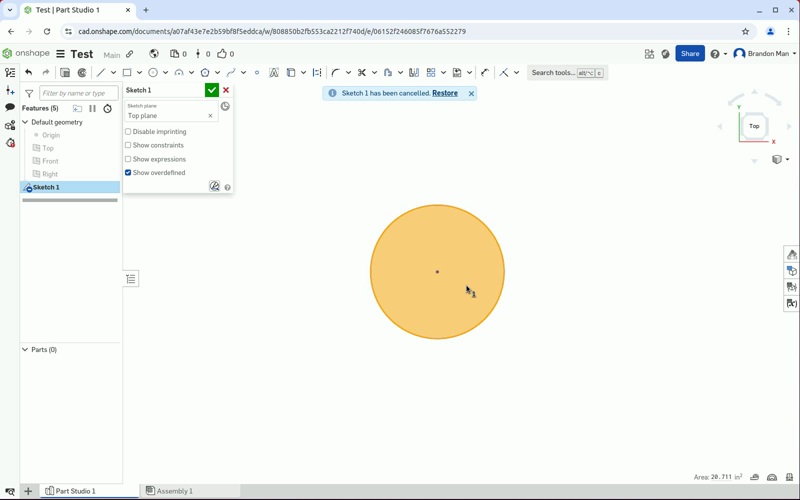
scroll(-6)
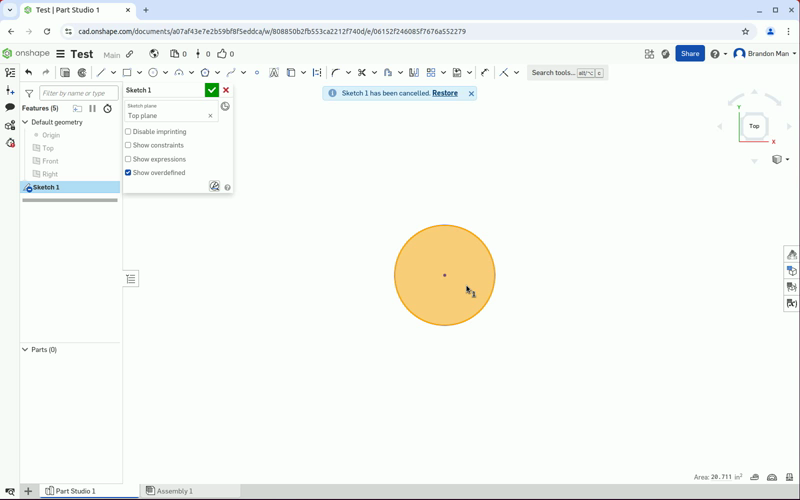
scroll(-6)
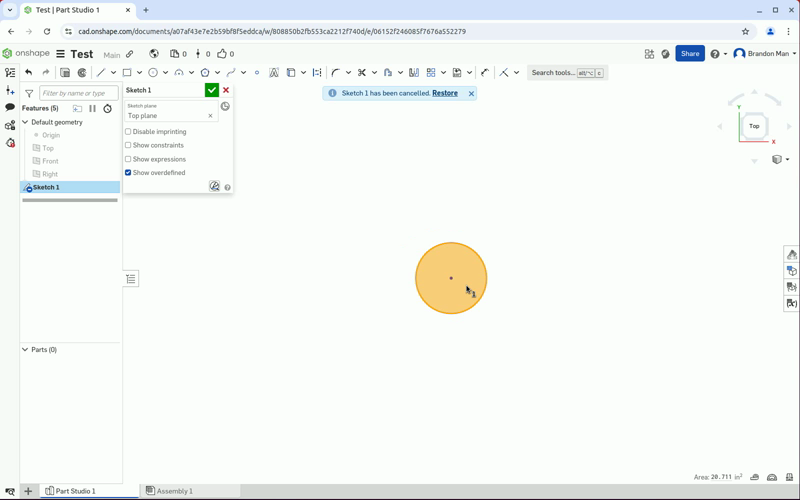
scroll(-6)
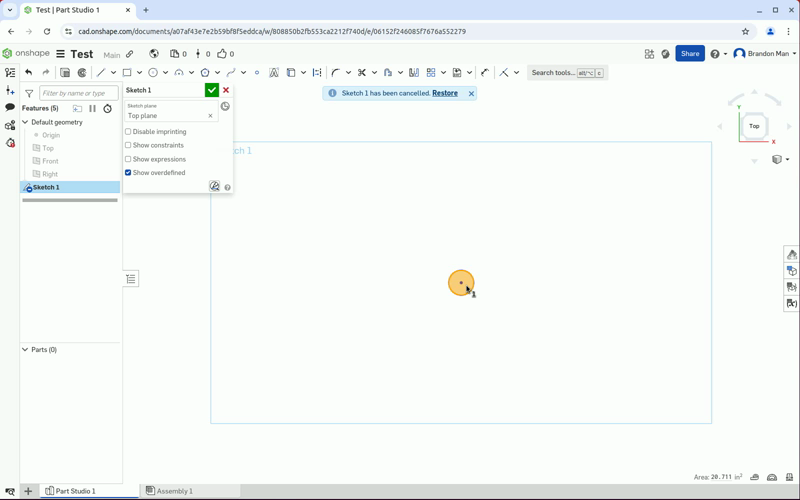
mouse_move(73, 352)
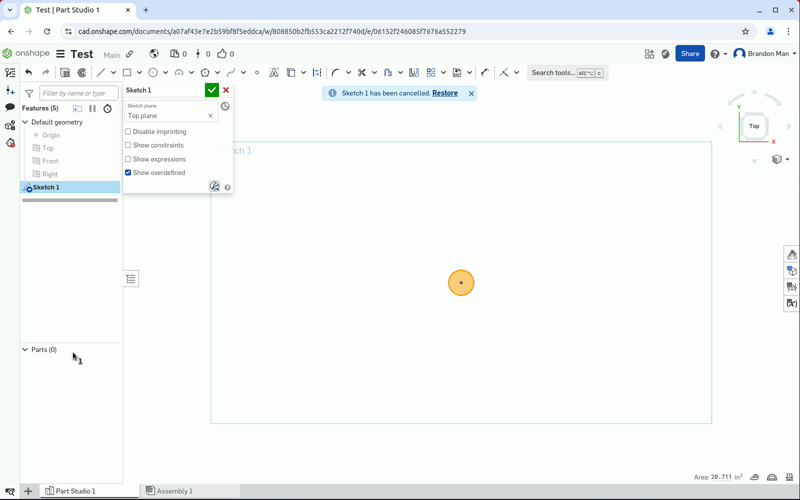
key(shift+y)
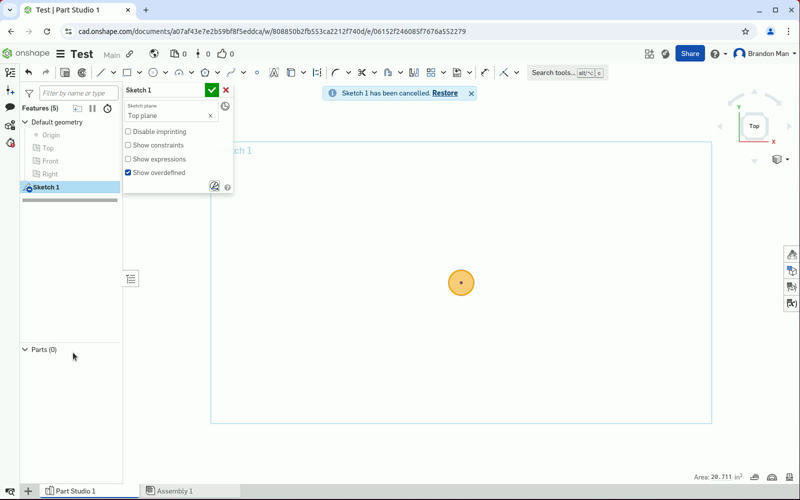
key(shift+e)
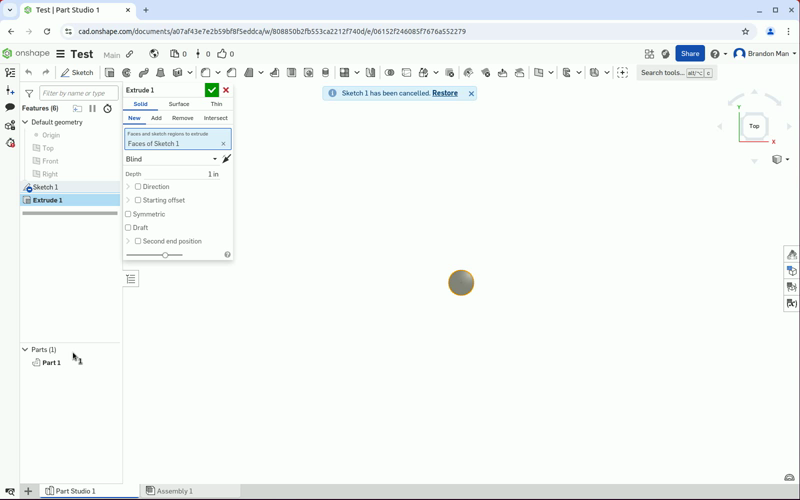
mouse_move(143, 106)
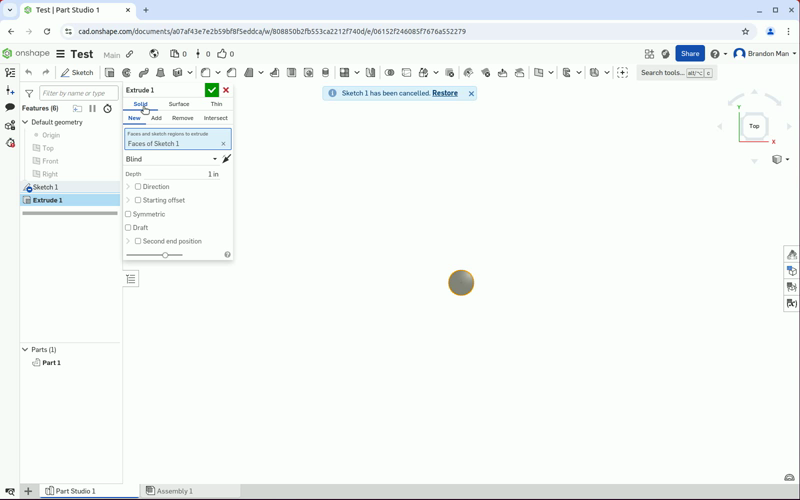
click(143, 106)
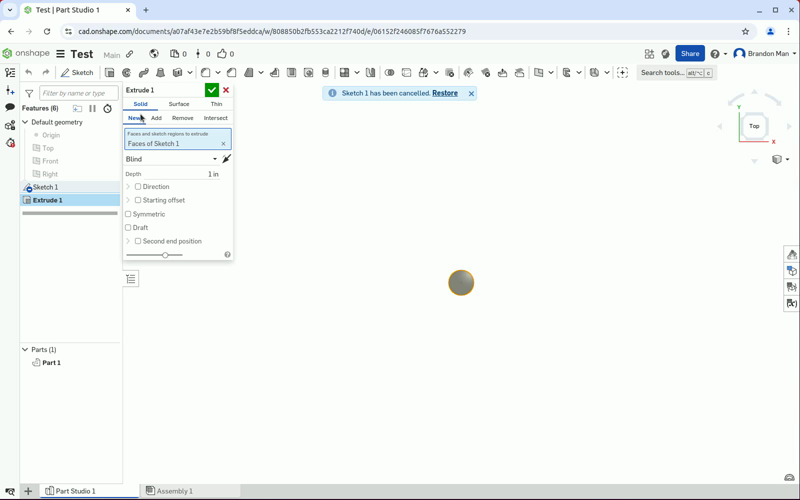
mouse_move(137, 120)
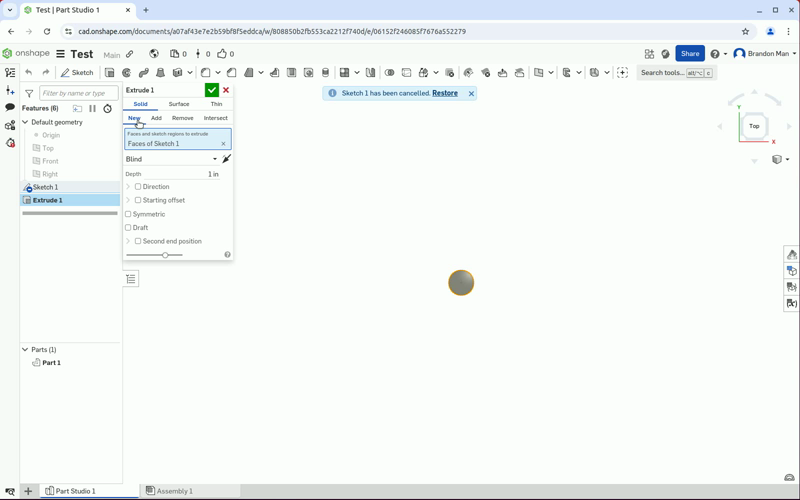
click(137, 120)
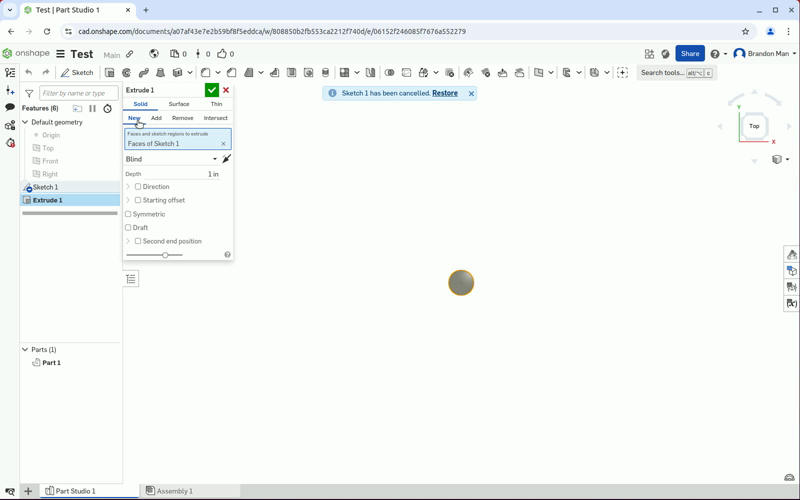
key(tab, 4)
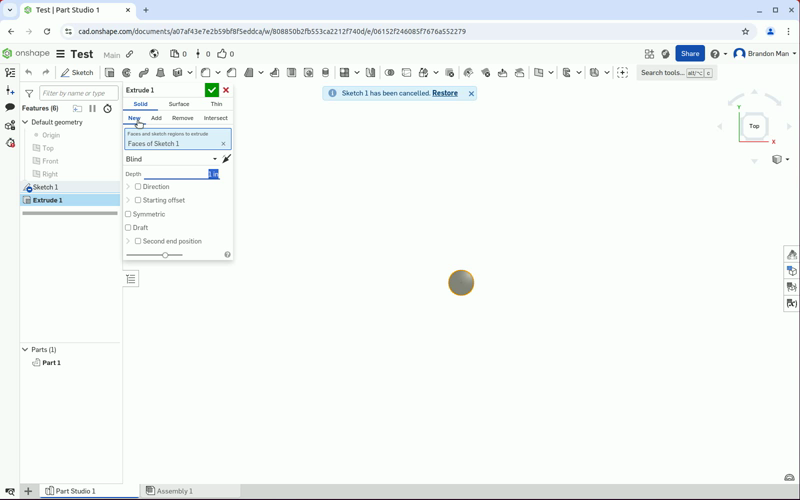
text(18.535)
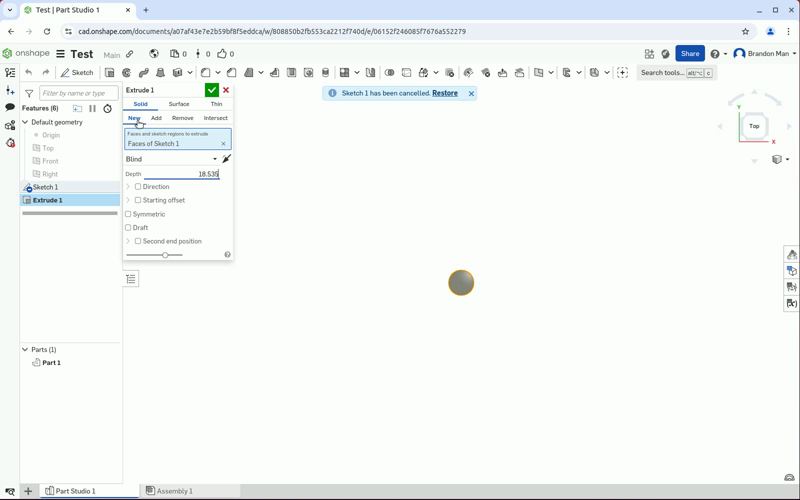
key(enter)
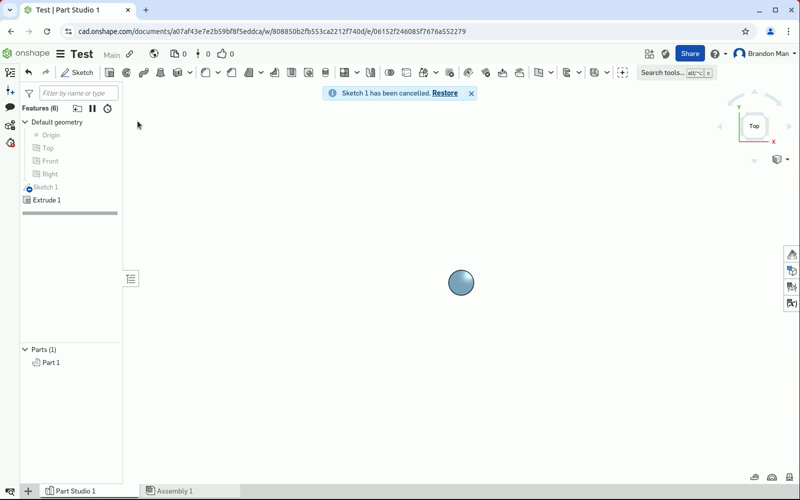
key(shift+h)
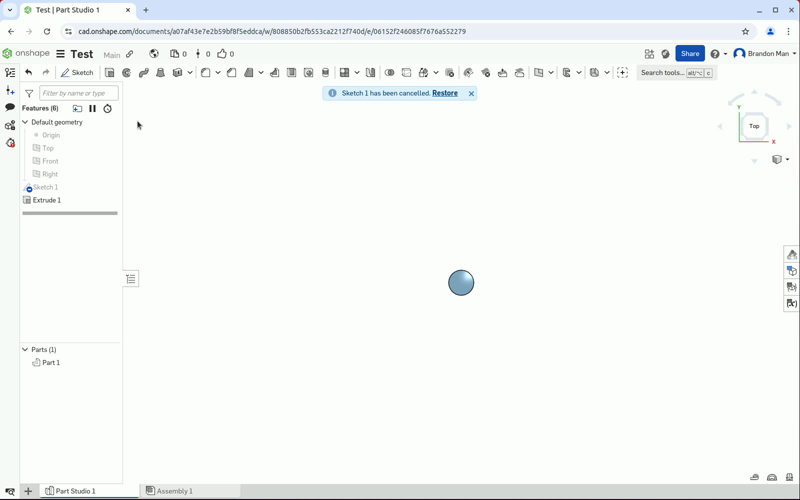
key(shift+h)
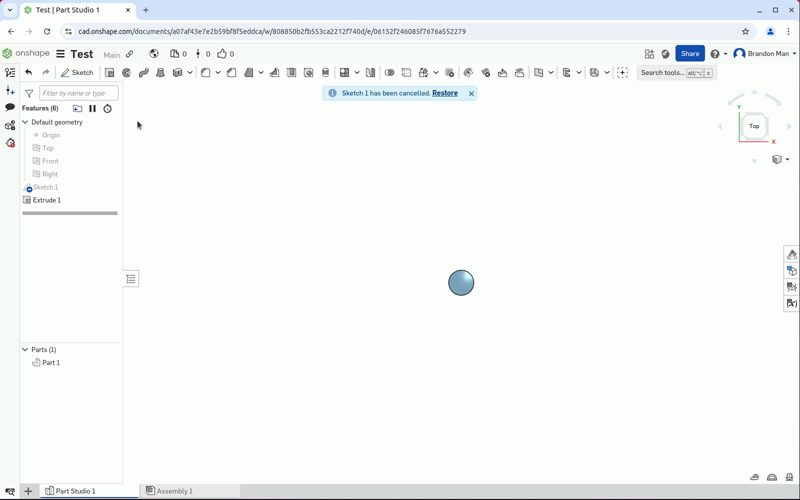
mouse_move(73, 189)
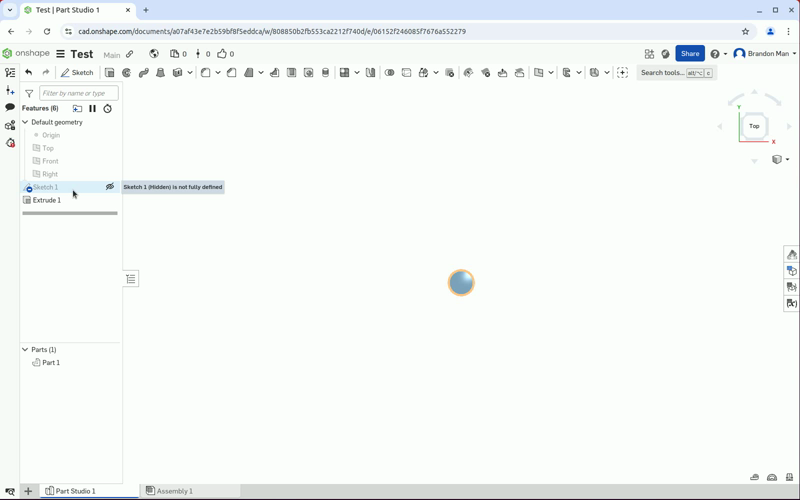
click(73, 189)
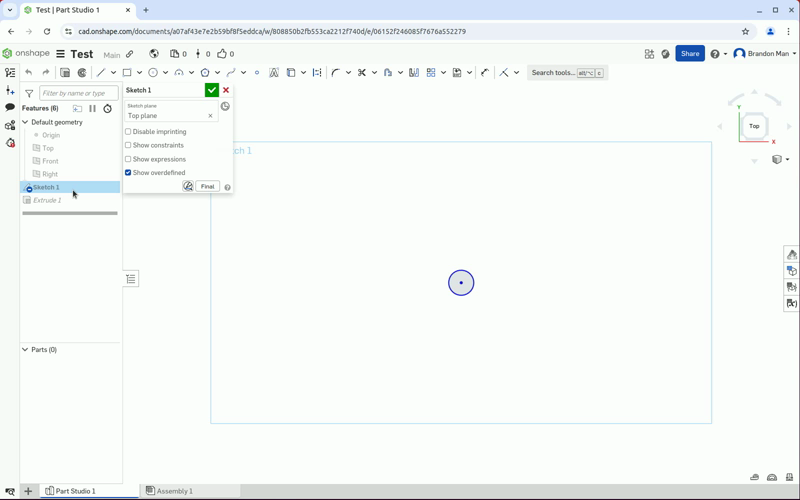
mouse_move(229, 92)
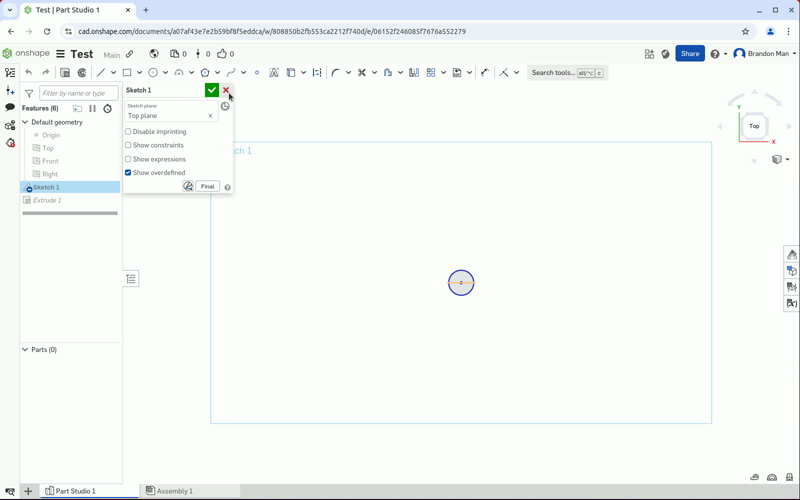
click(229, 92)
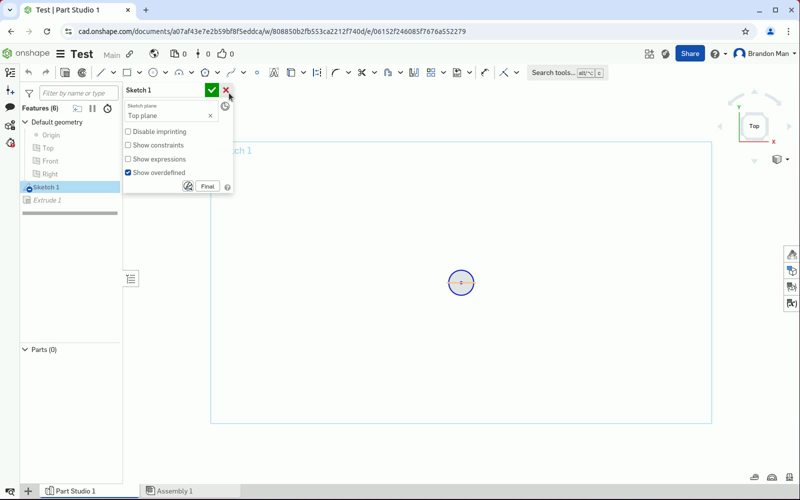
key(shift+s)
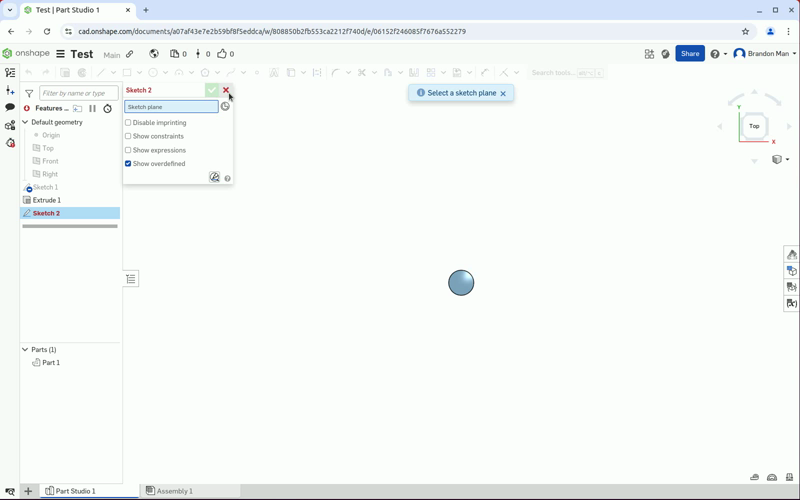
mouse_move(73, 150)
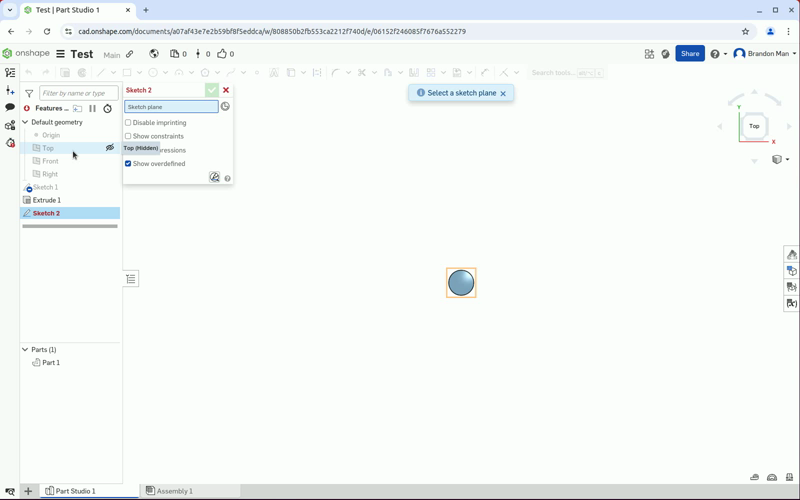
click(73, 150)
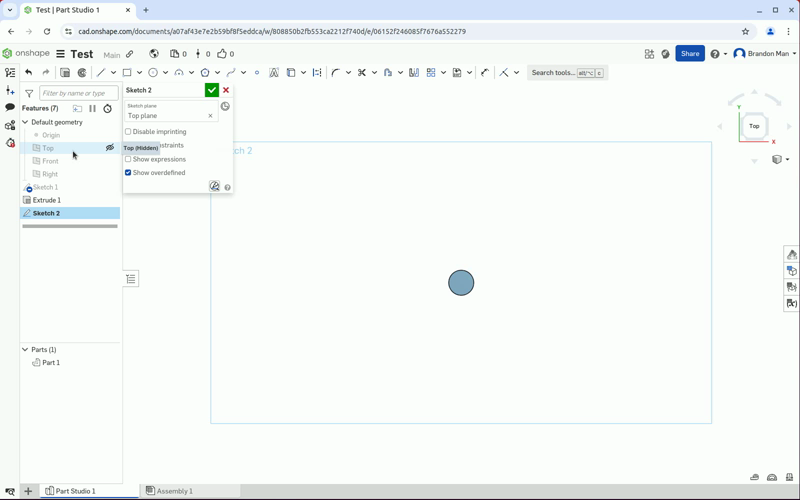
mouse_move(73, 352)
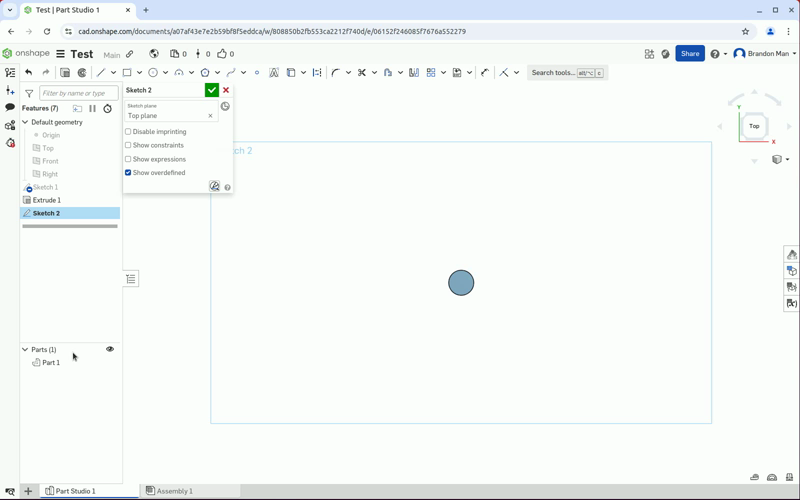
key(y)
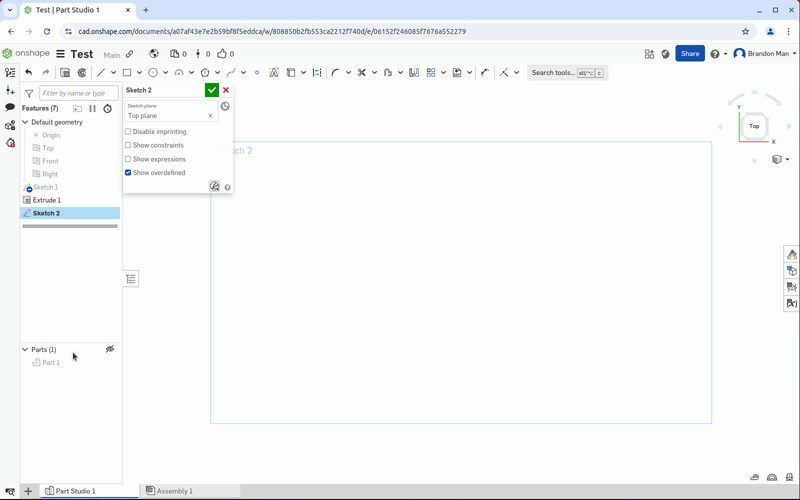
key(c)
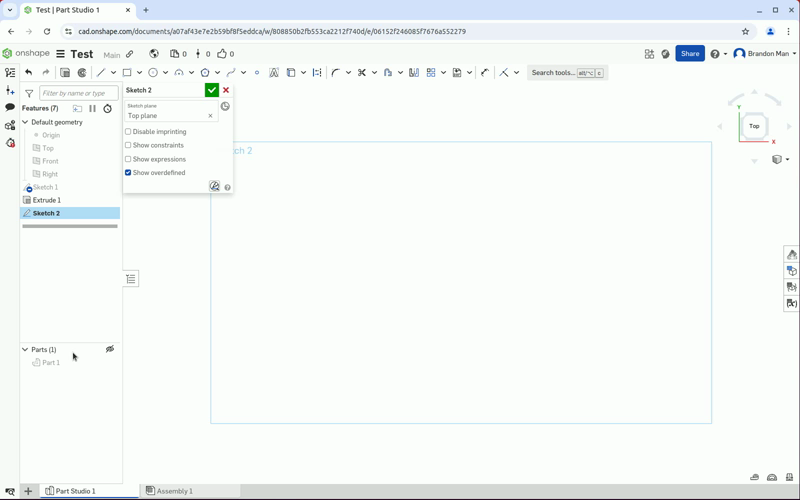
key_down(shift)
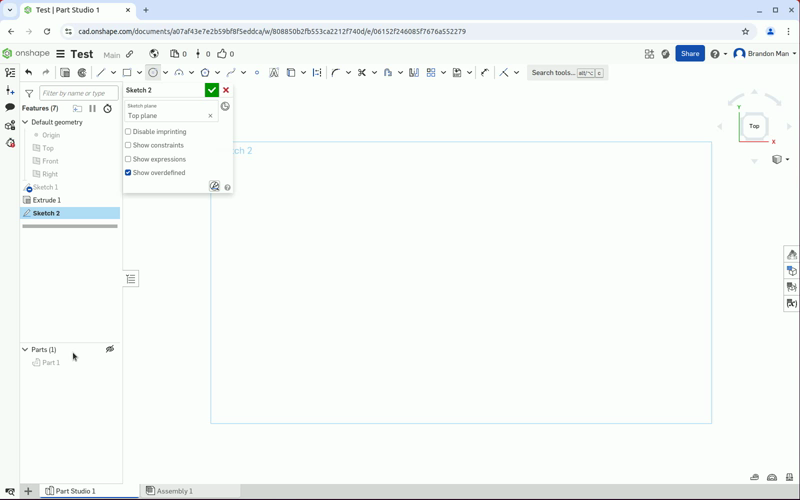
mouse_move(461, 282)
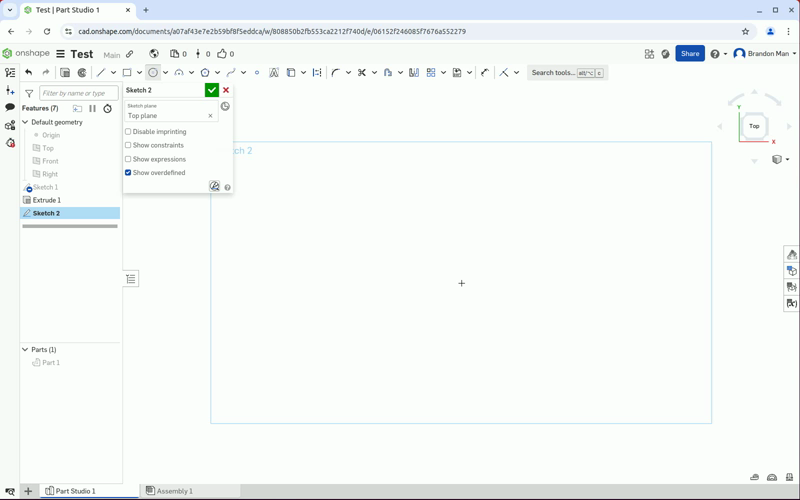
click(461, 282)
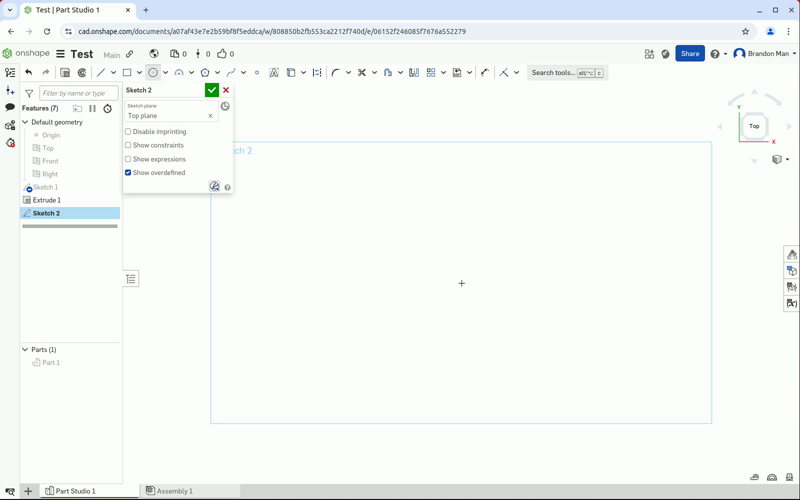
key_up(shift)
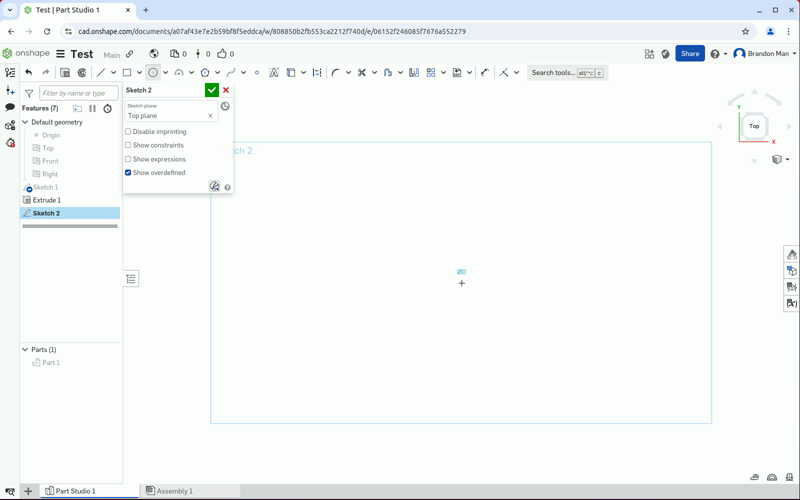
mouse_move(480, 282)
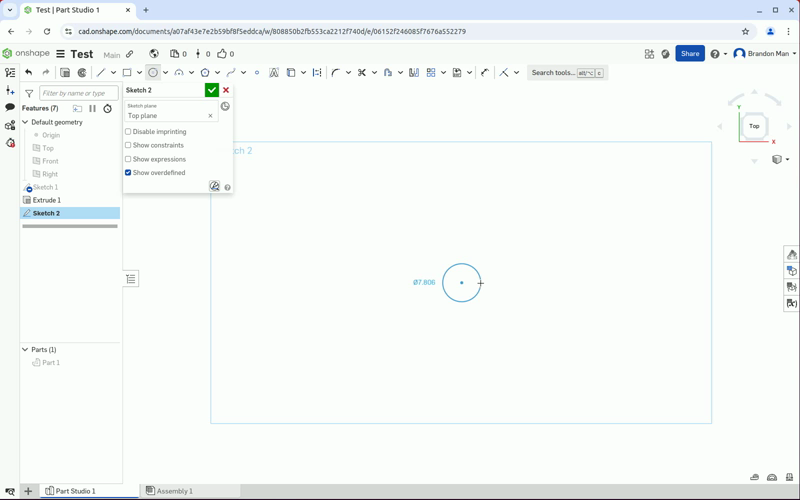
click(480, 282)
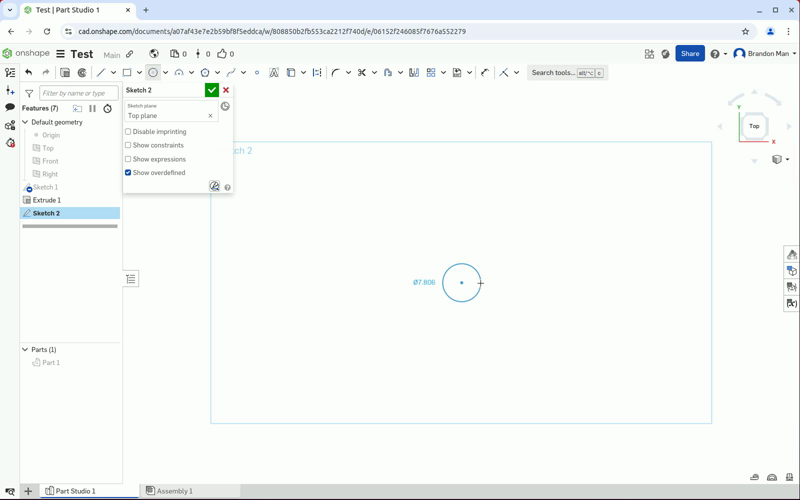
key(esc)
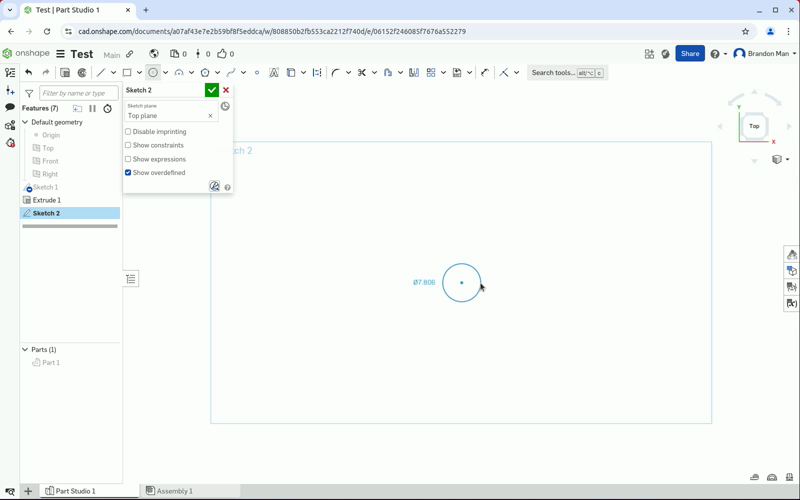
key(c)
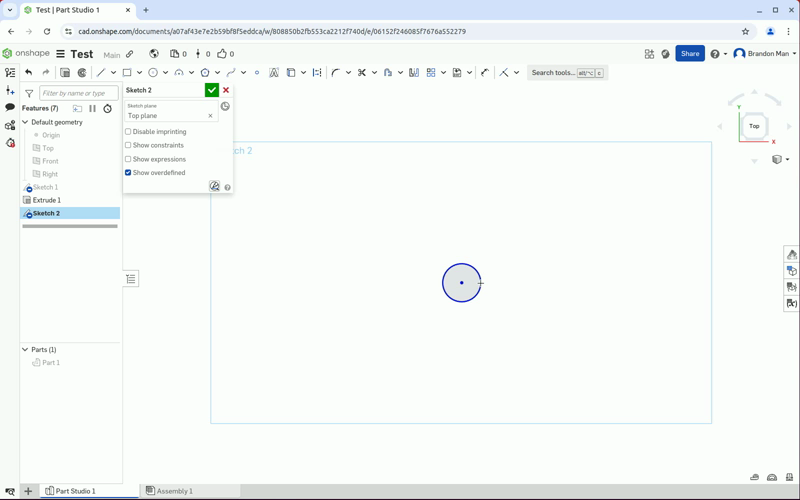
key_down(shift)
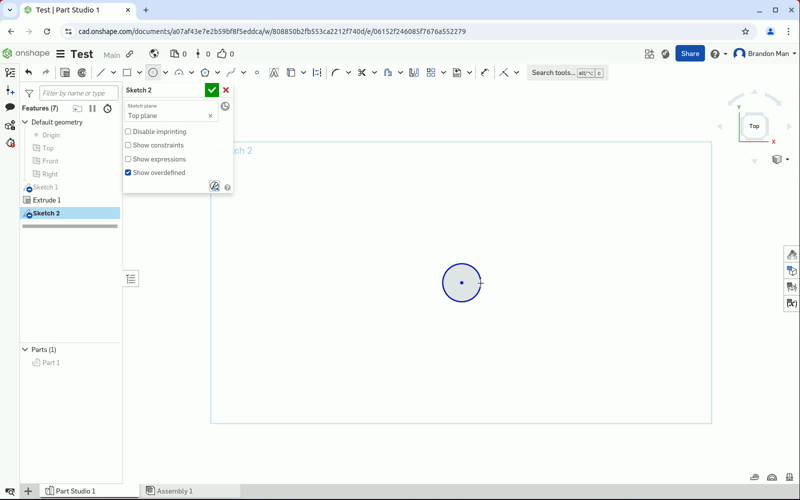
mouse_move(461, 282)
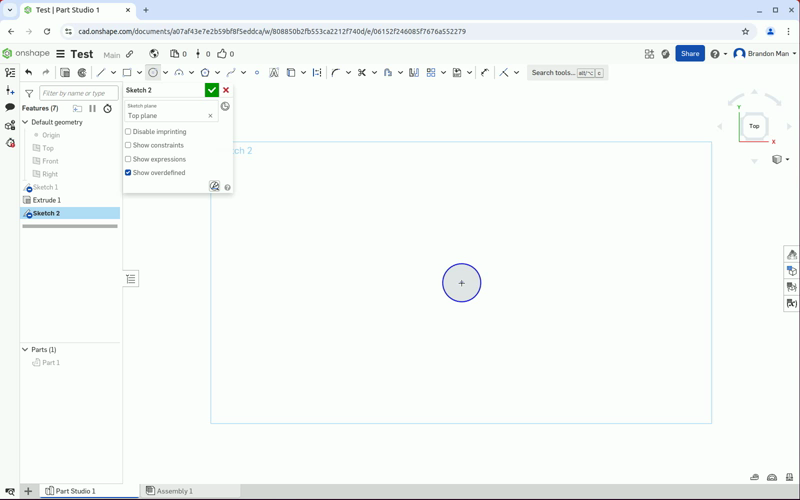
click(461, 282)
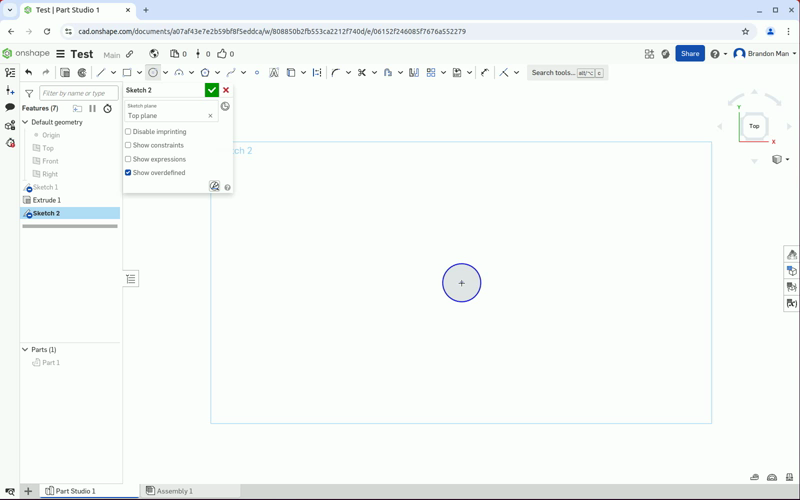
key_up(shift)
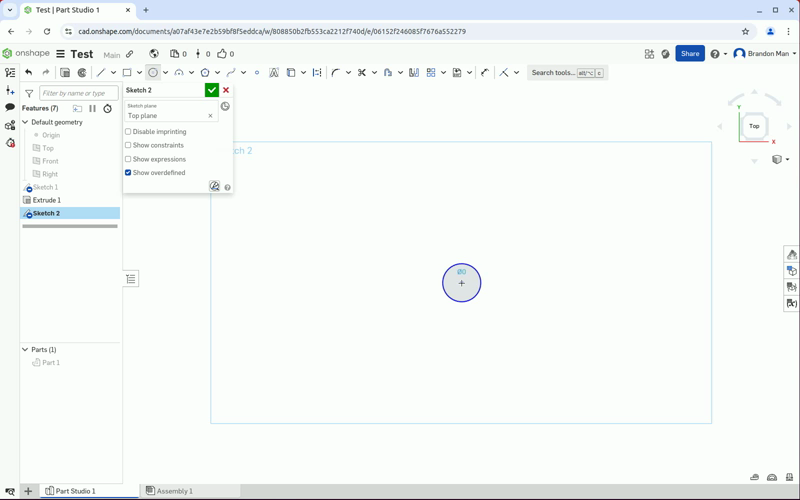
mouse_move(474, 282)
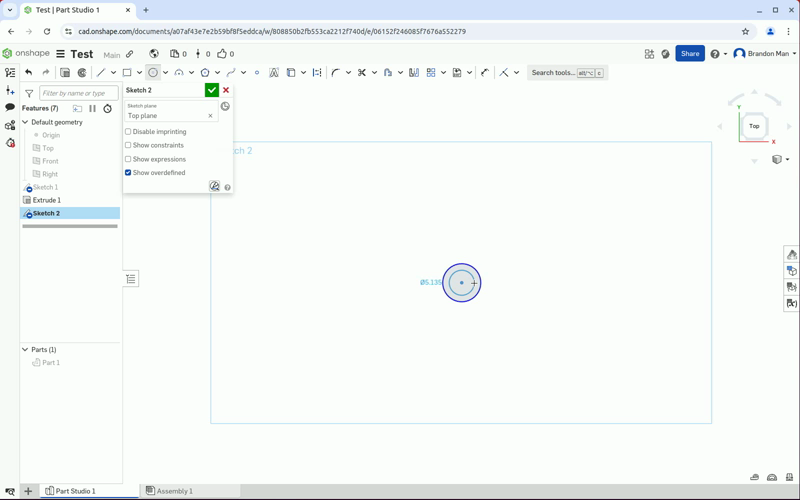
click(474, 282)
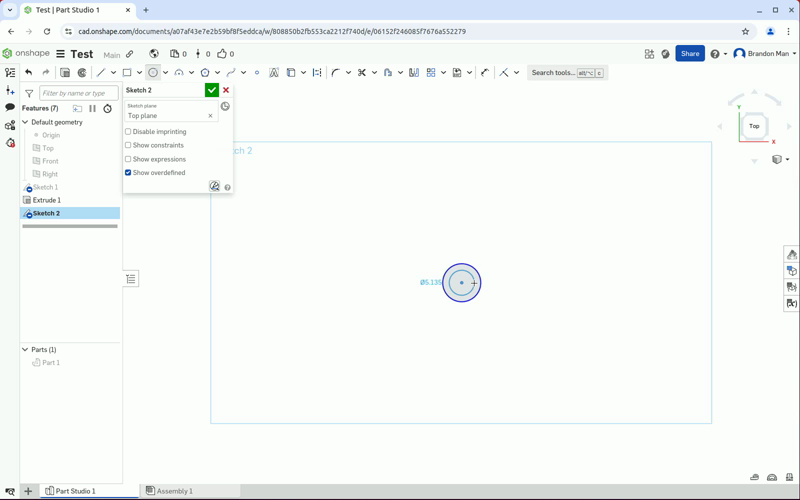
key(esc)
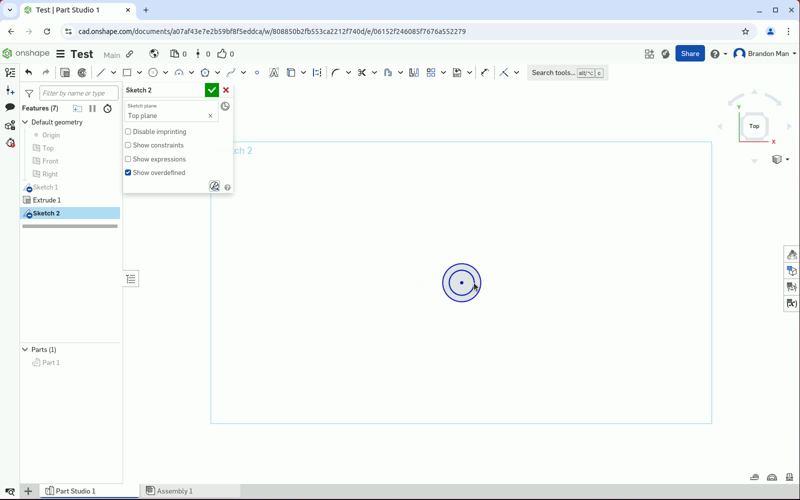
mouse_move(446, 281)
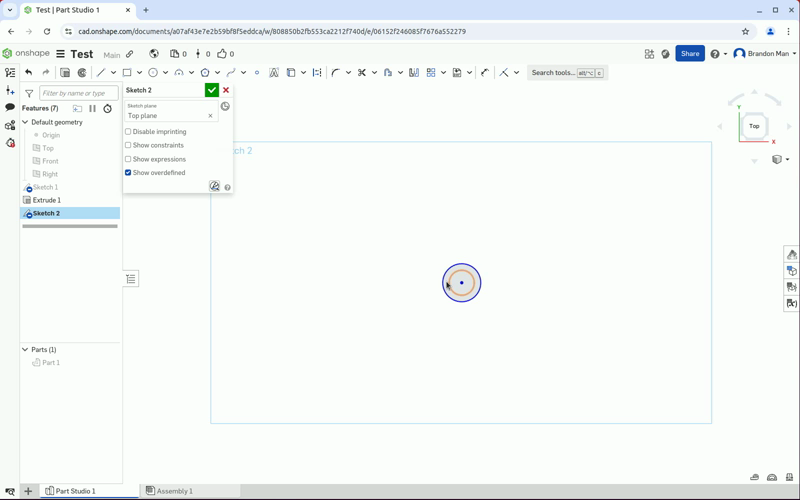
scroll(6)
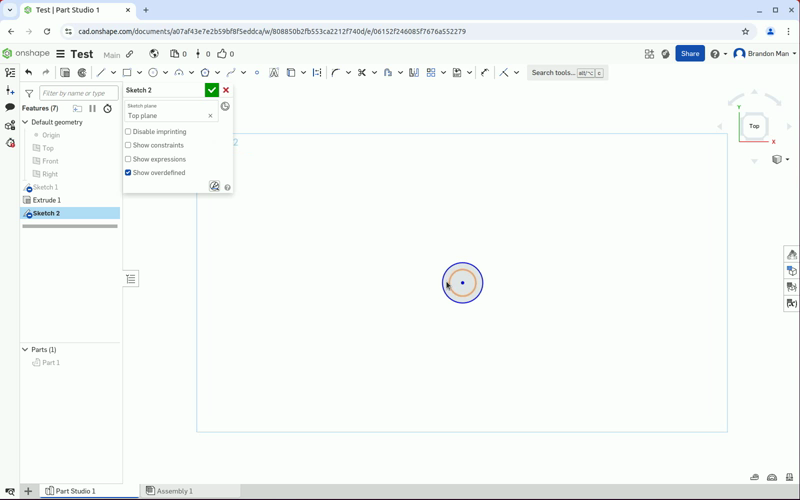
scroll(6)
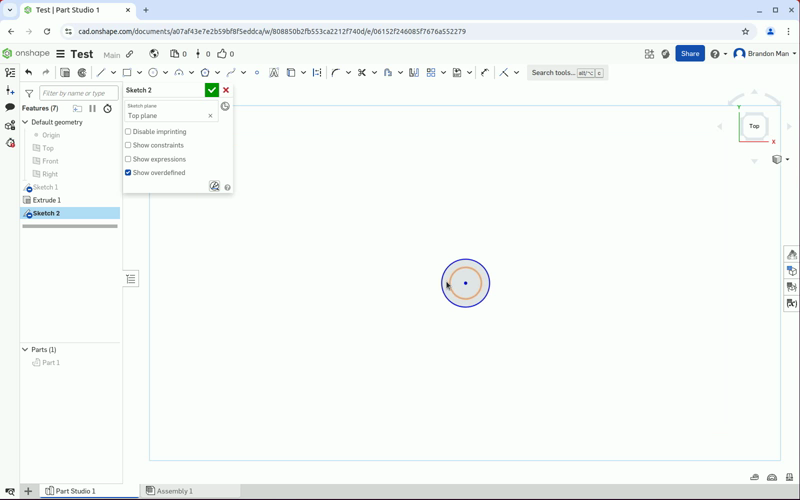
scroll(6)
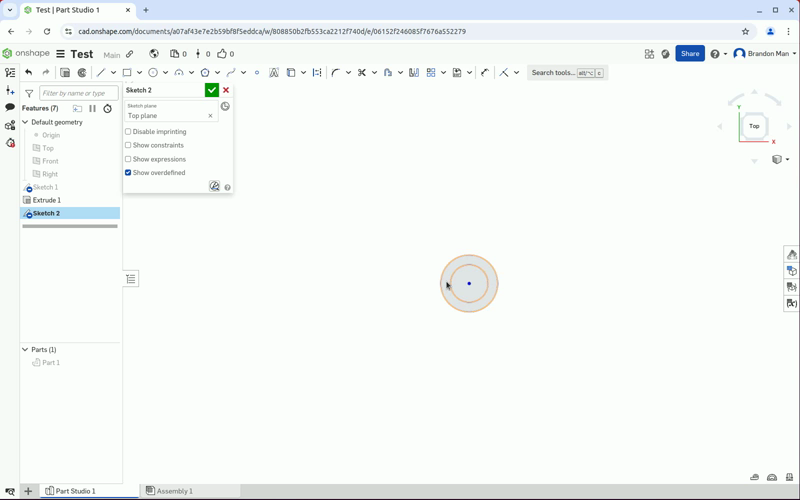
scroll(6)
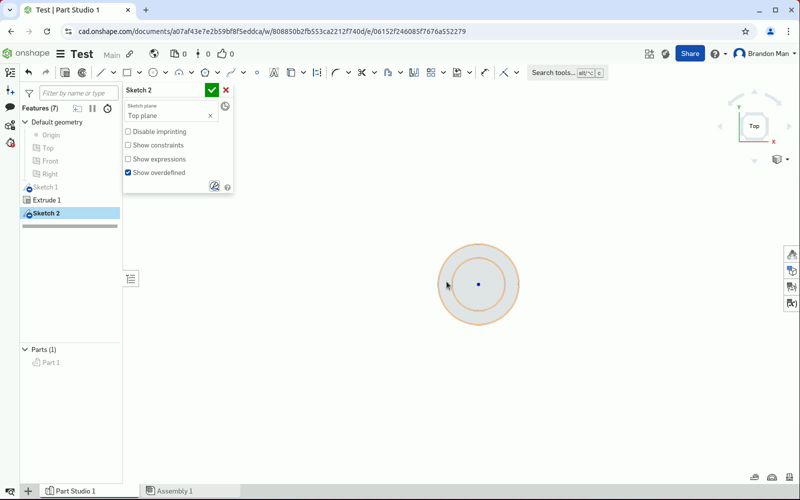
scroll(6)
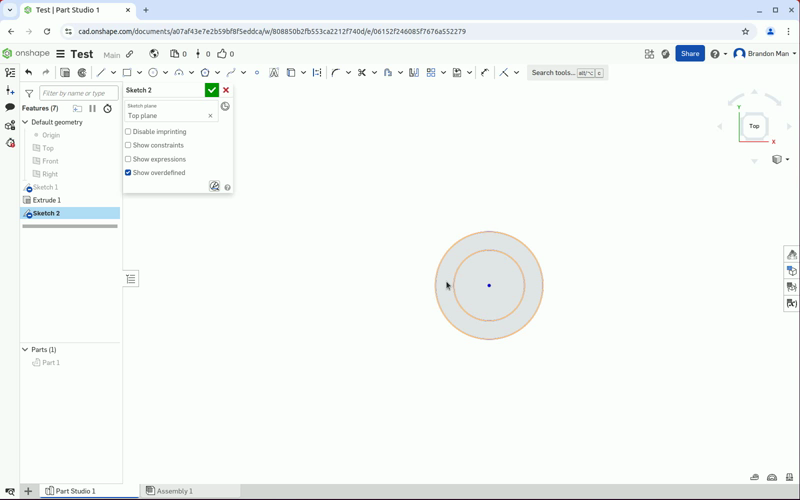
scroll(6)
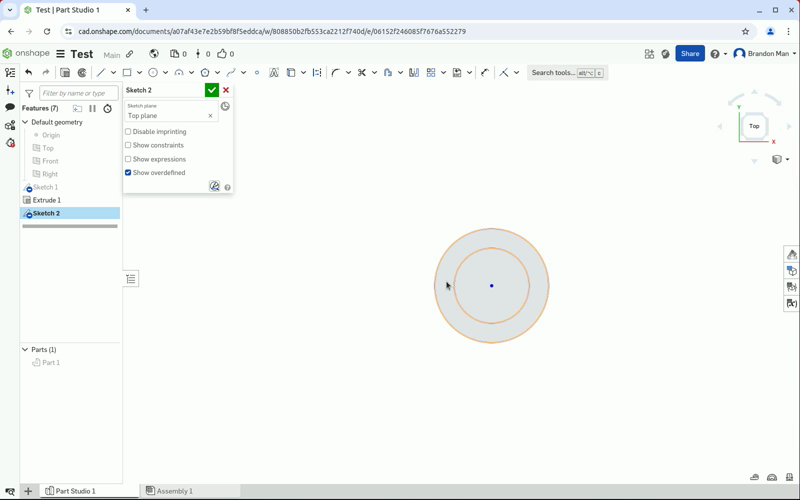
scroll(6)
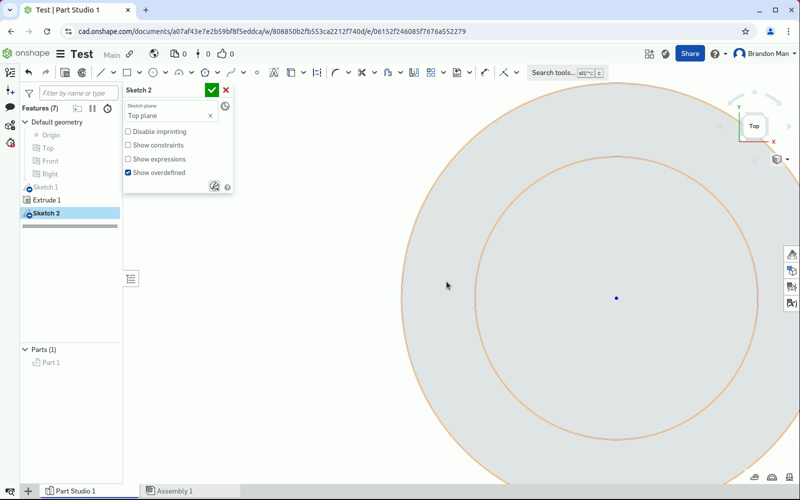
click(446, 281)
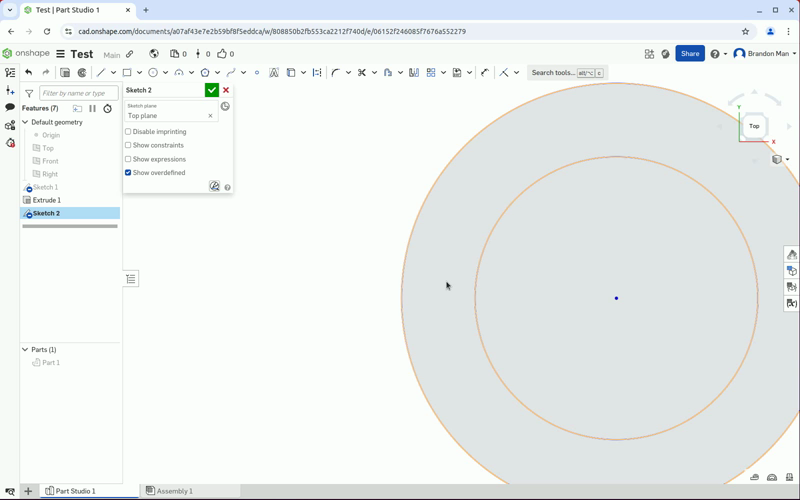
scroll(-6)
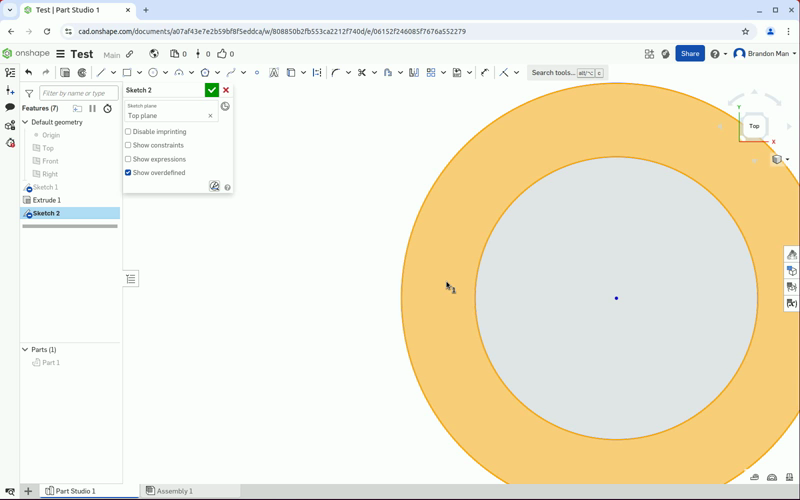
scroll(-6)
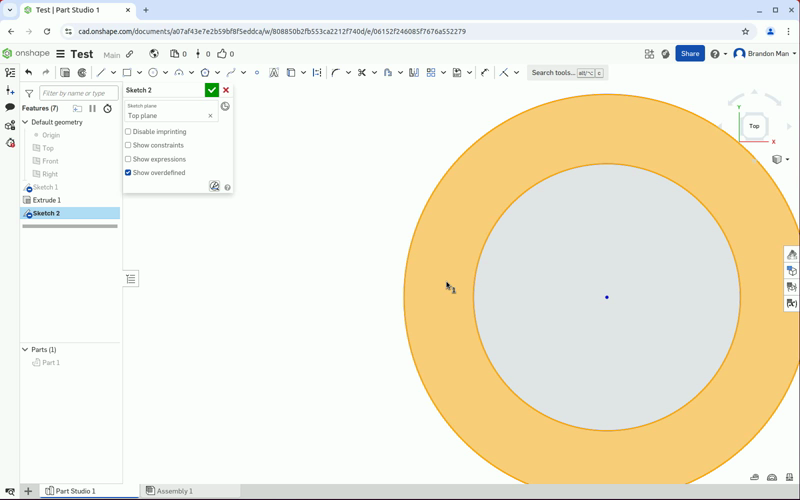
scroll(-6)
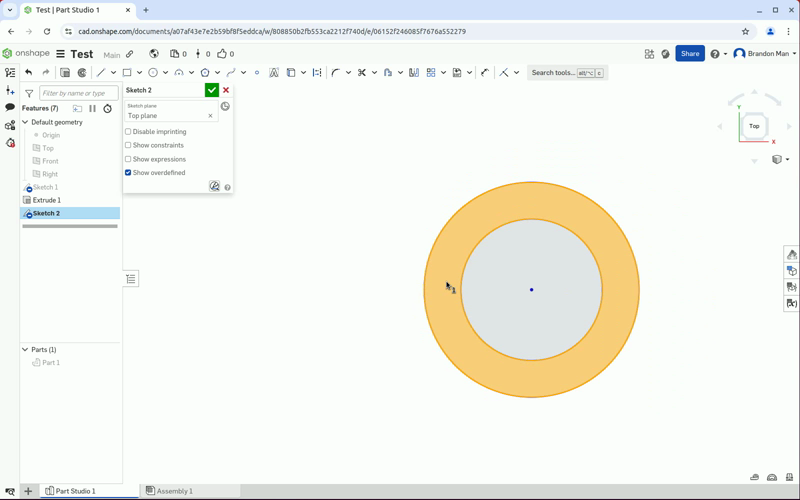
scroll(-6)
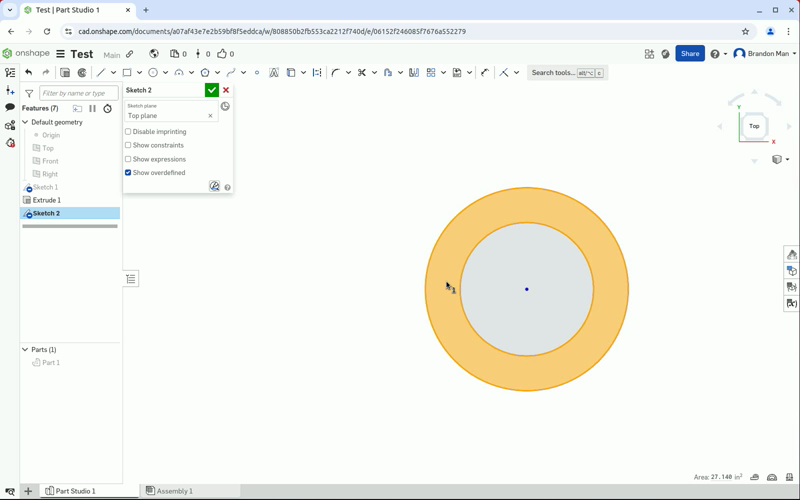
scroll(-6)
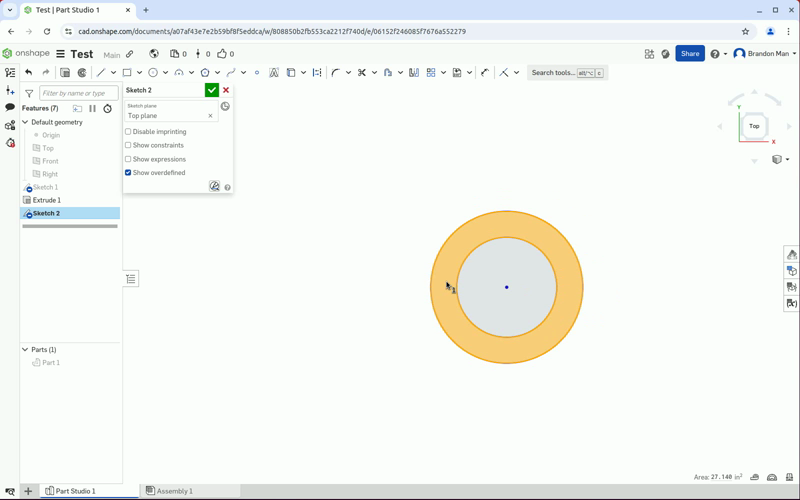
scroll(-6)
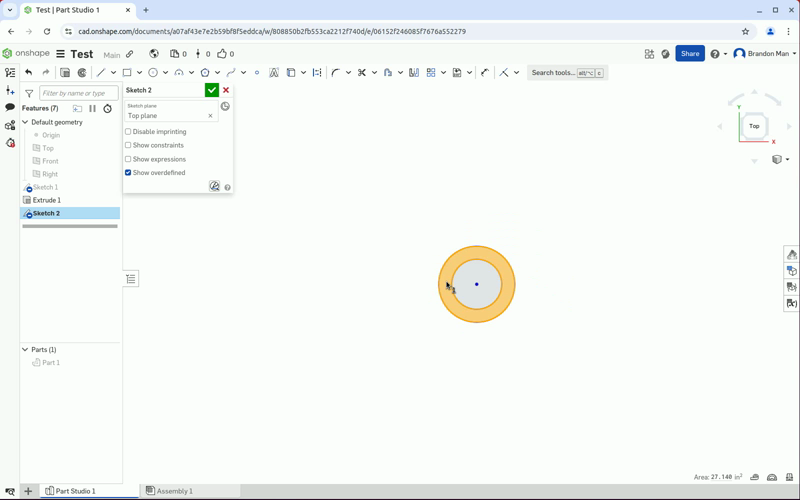
scroll(-6)
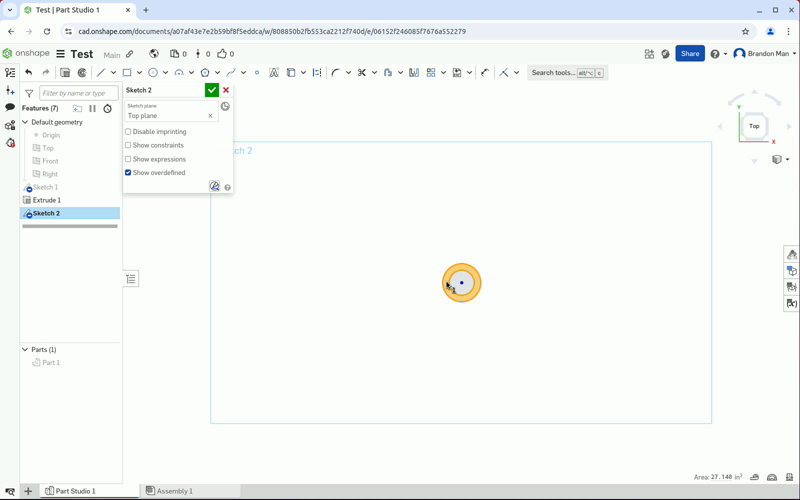
mouse_move(73, 352)
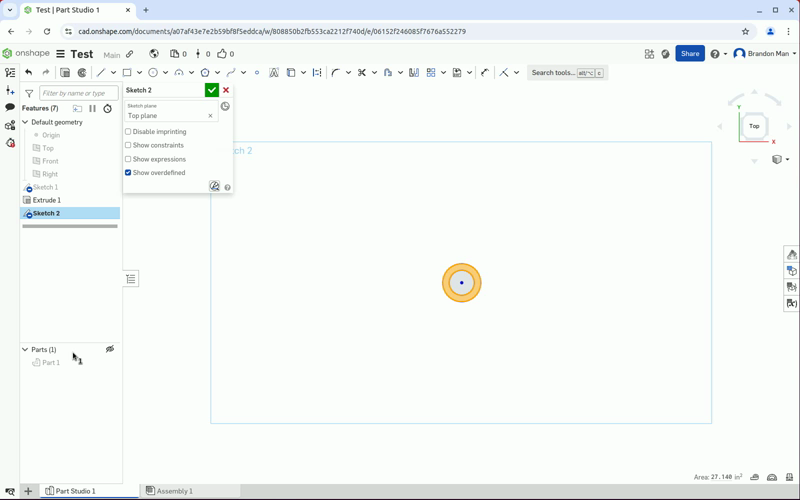
key(shift+y)
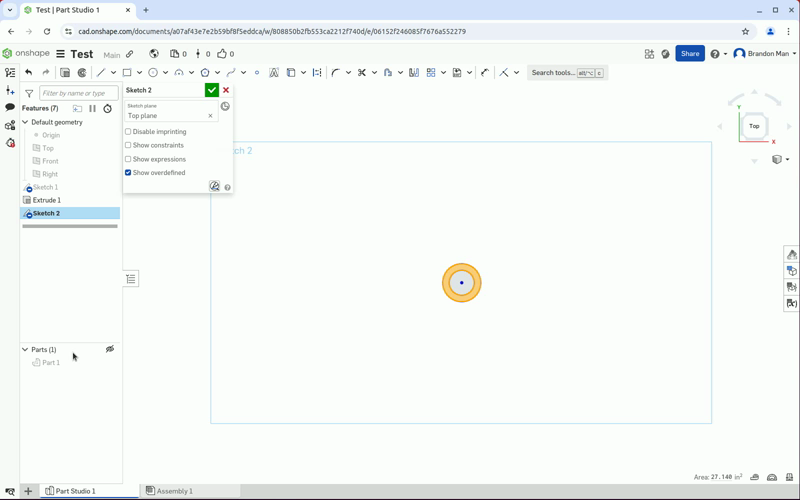
key(shift+e)
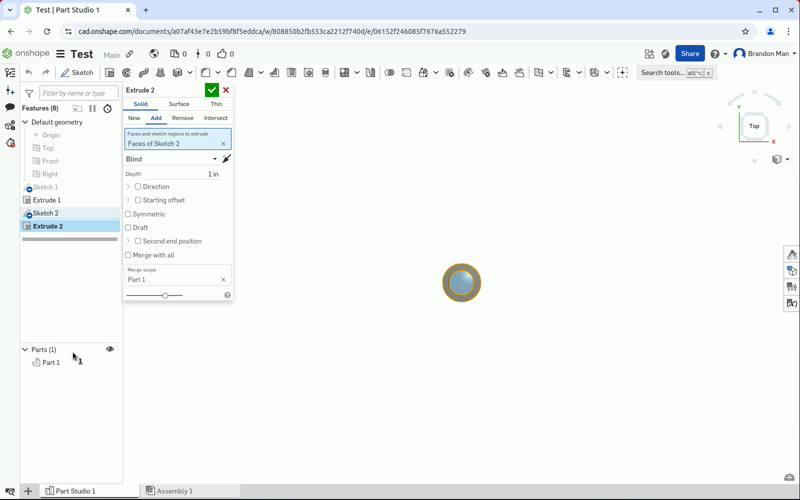
mouse_move(143, 106)
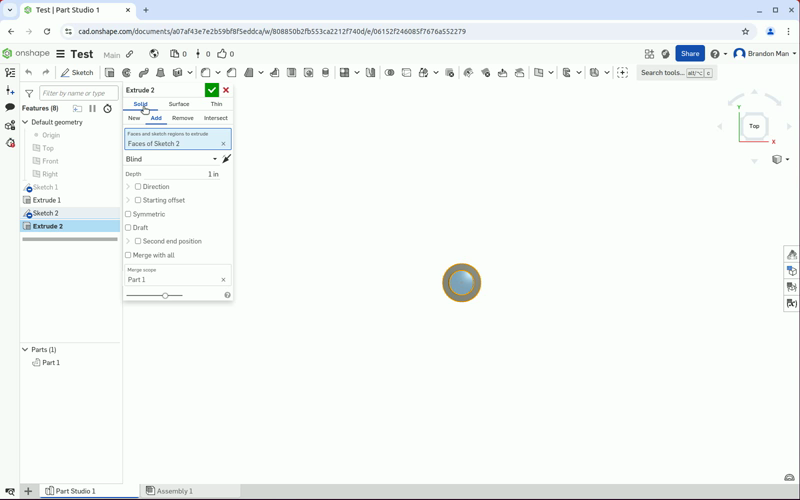
click(143, 106)
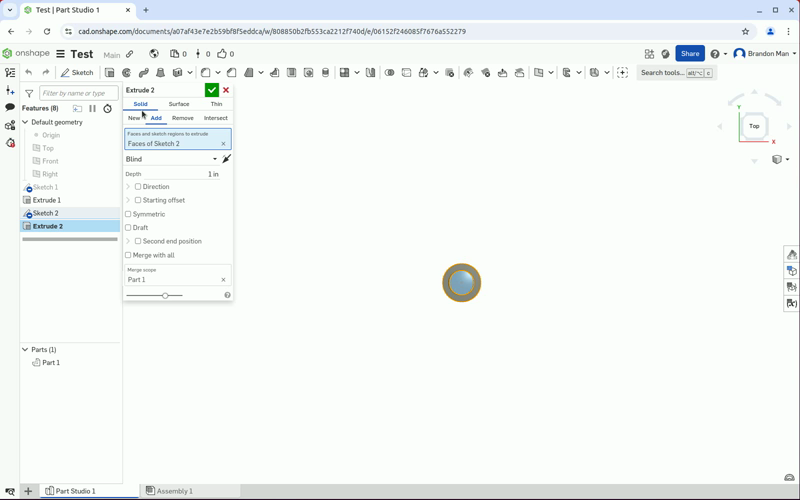
mouse_move(137, 120)
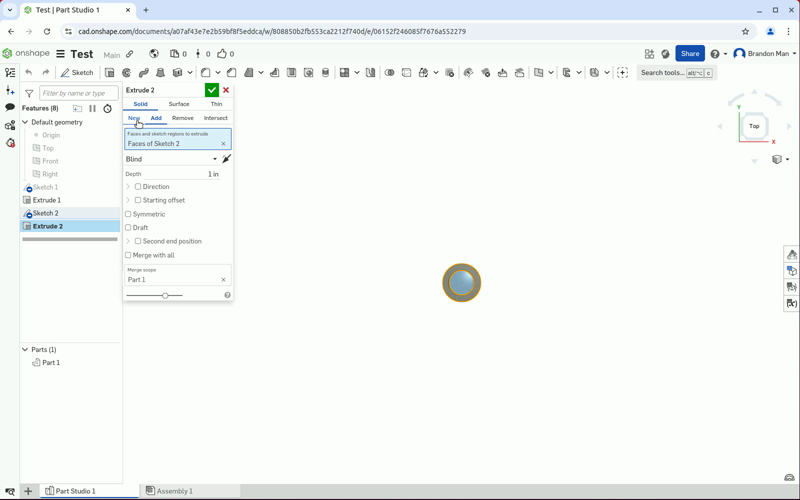
click(137, 120)
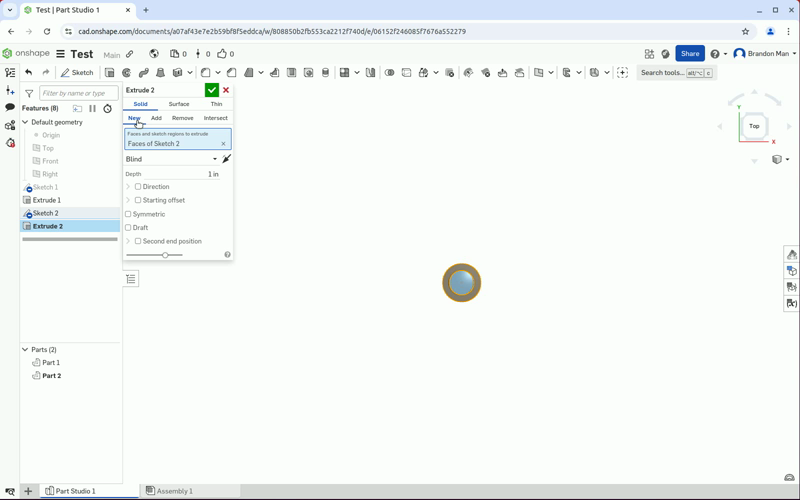
key(tab, 4)
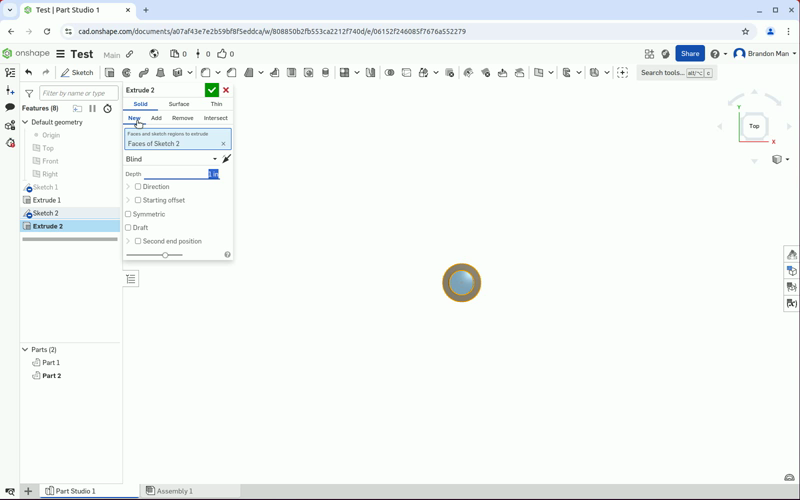
text(2.407)
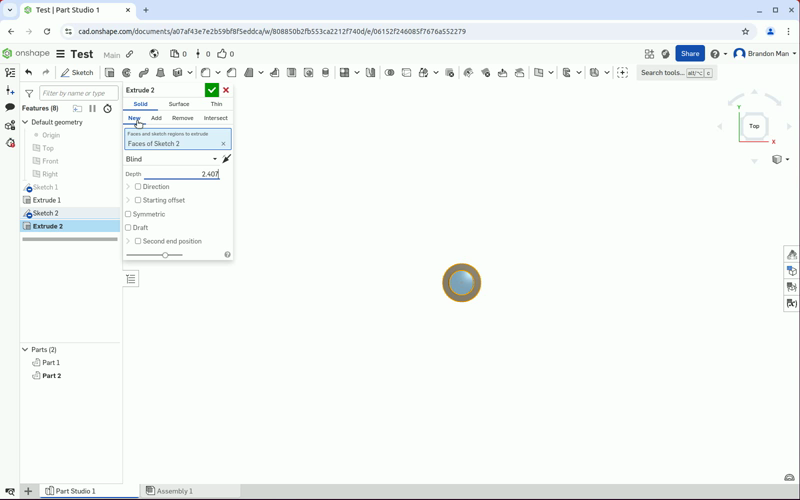
key(enter)
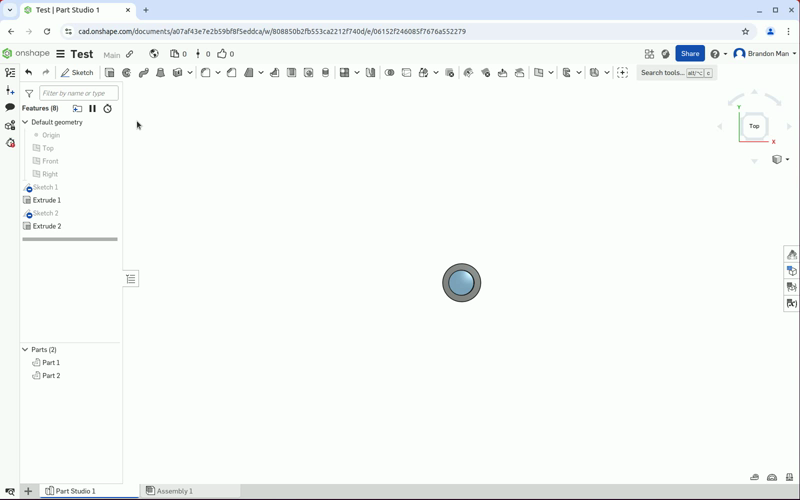
key(shift+h)
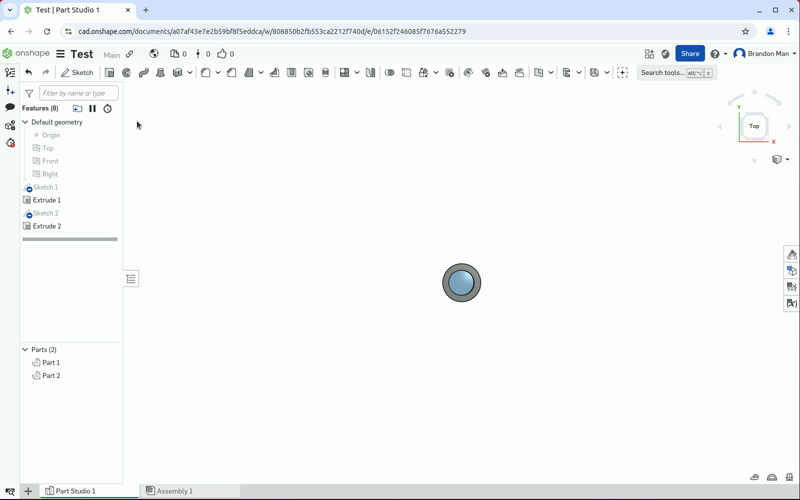
key(shift+h)
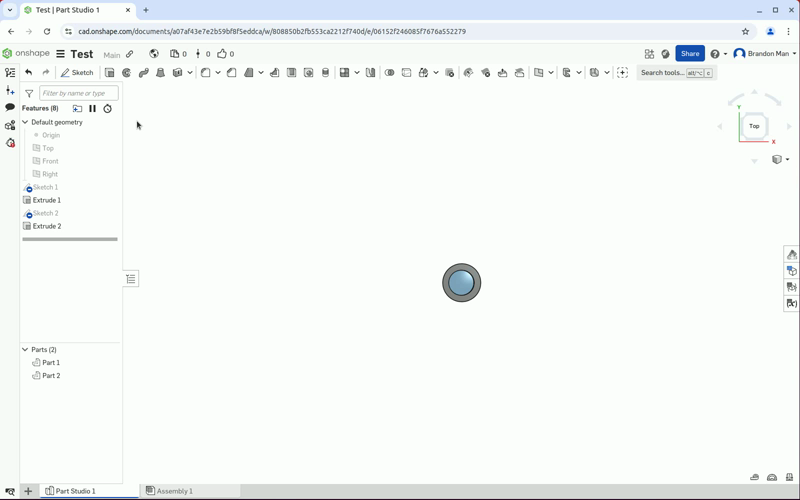
mouse_move(73, 189)
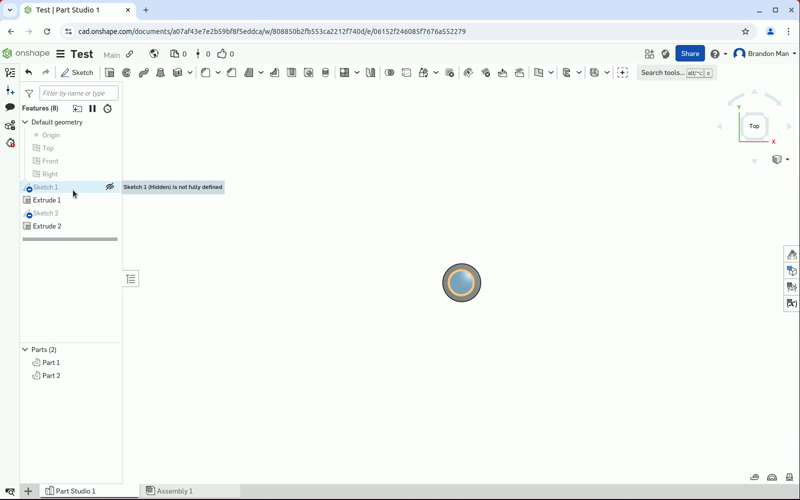
click(73, 189)
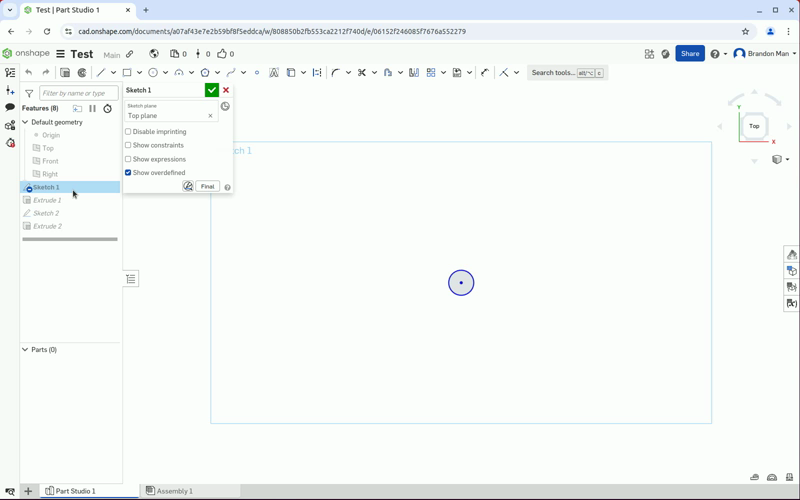
mouse_move(229, 92)
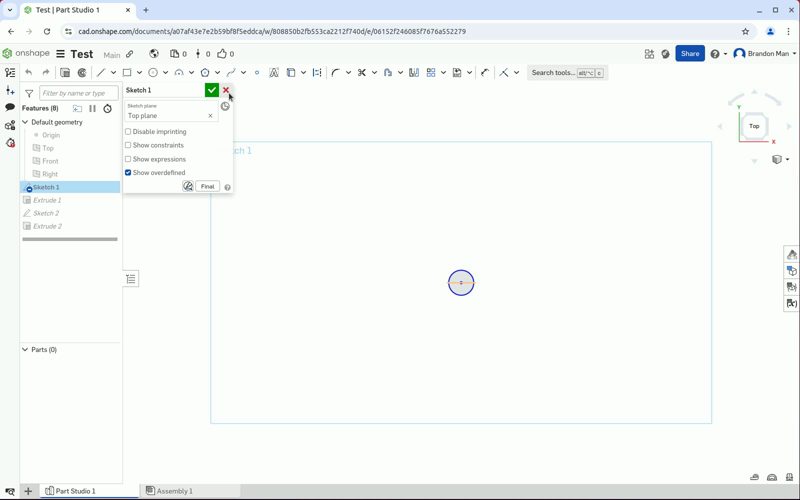
click(229, 92)
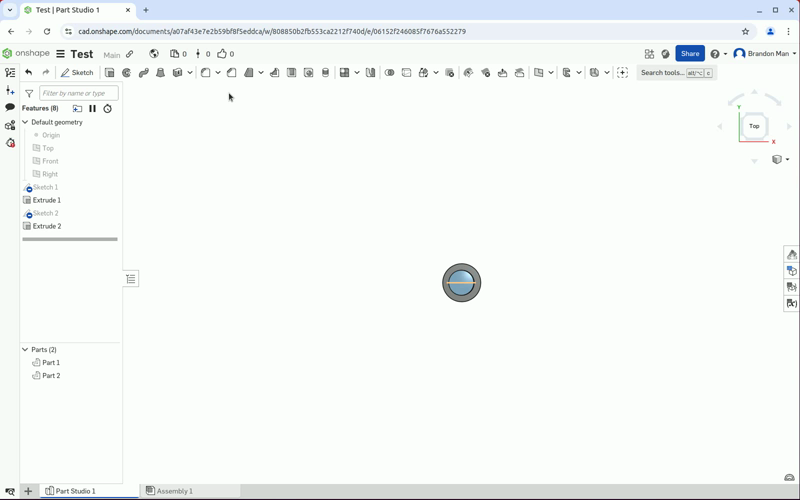
mouse_move(73, 352)
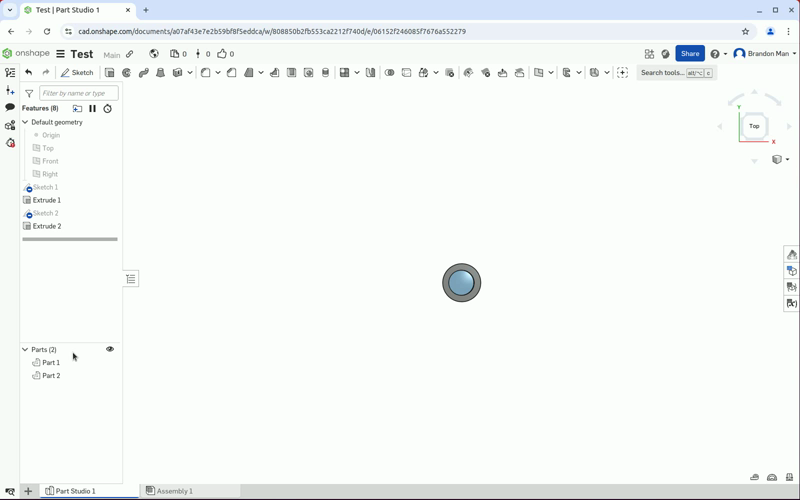
key(y)
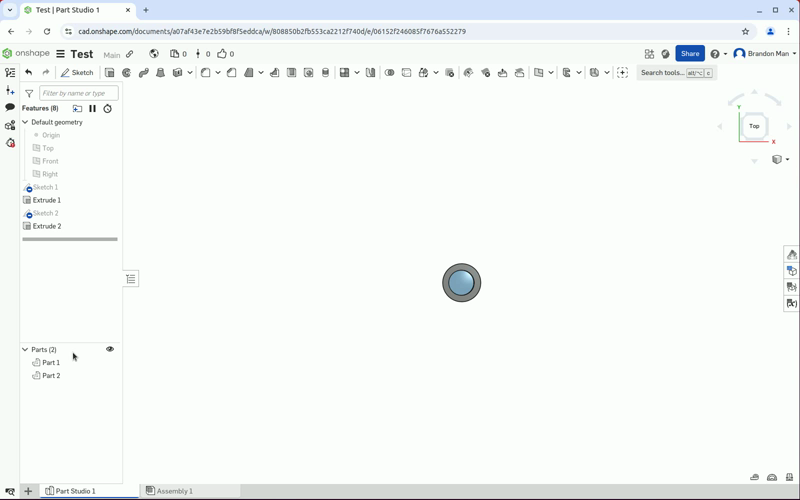
key(shift+p)
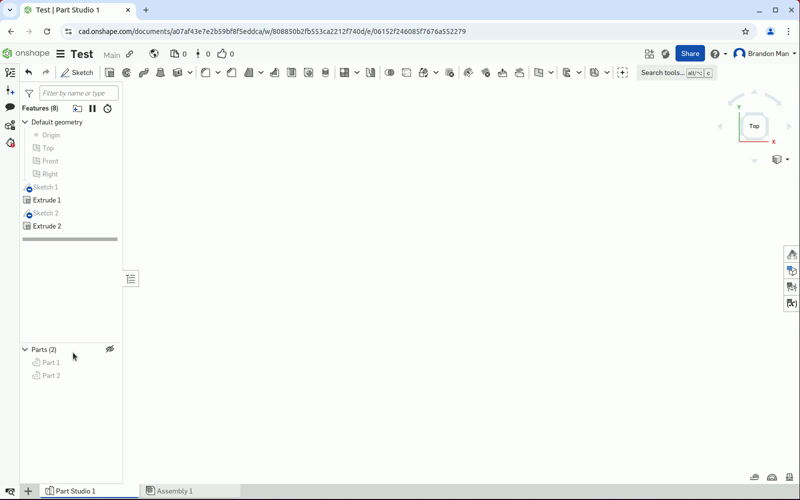
key(space)
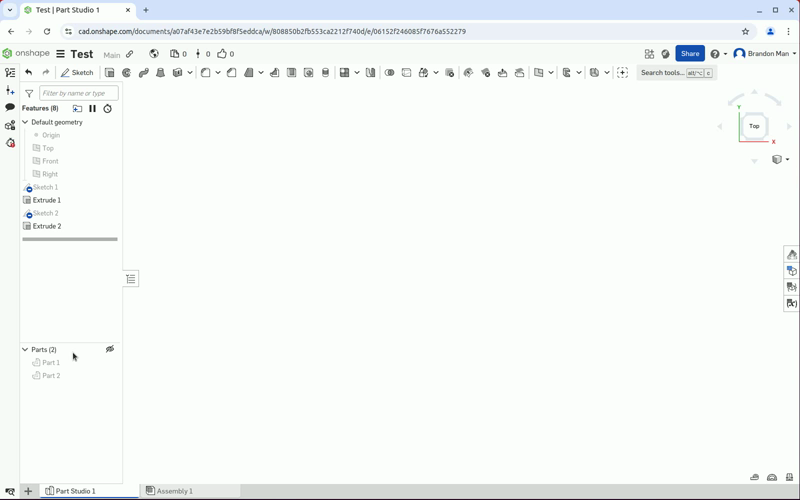
key_down(shift)
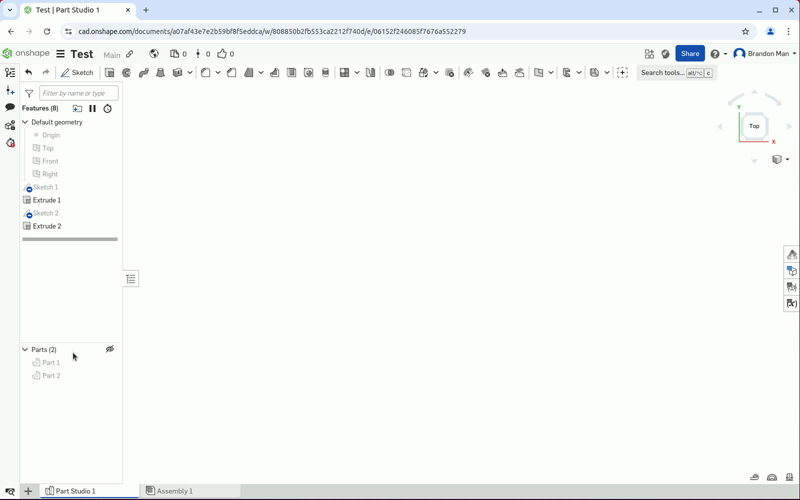
key(up)
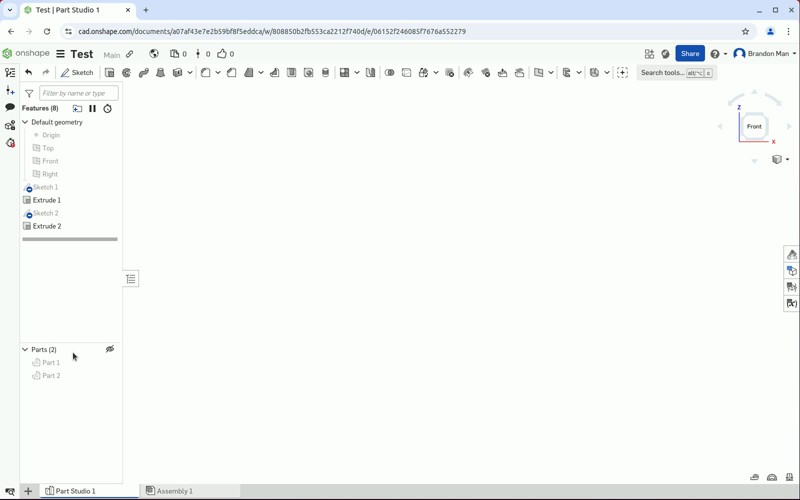
key_up(shift)
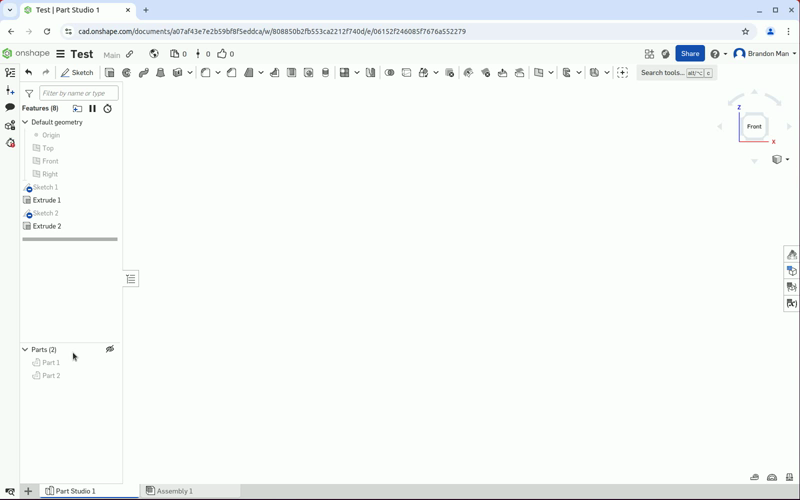
mouse_move(73, 352)
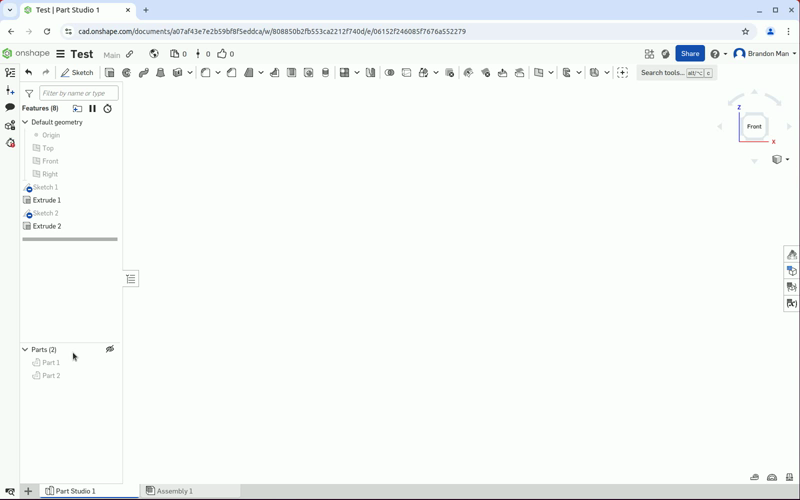
key(shift+y)
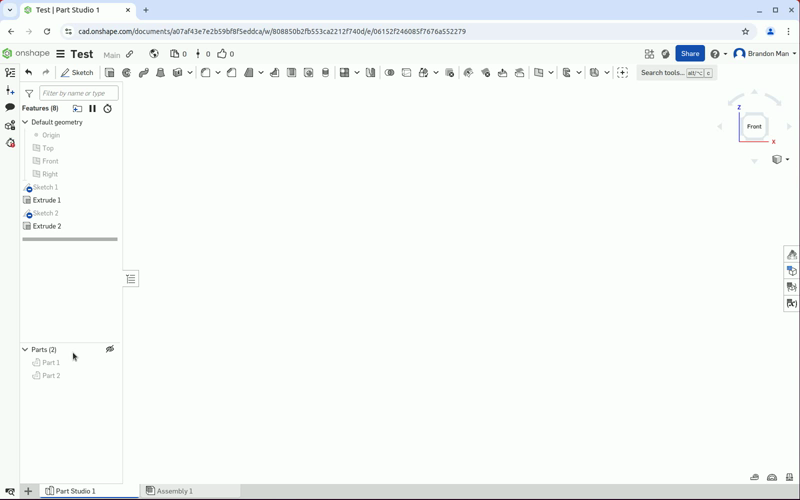
key(shift+s)
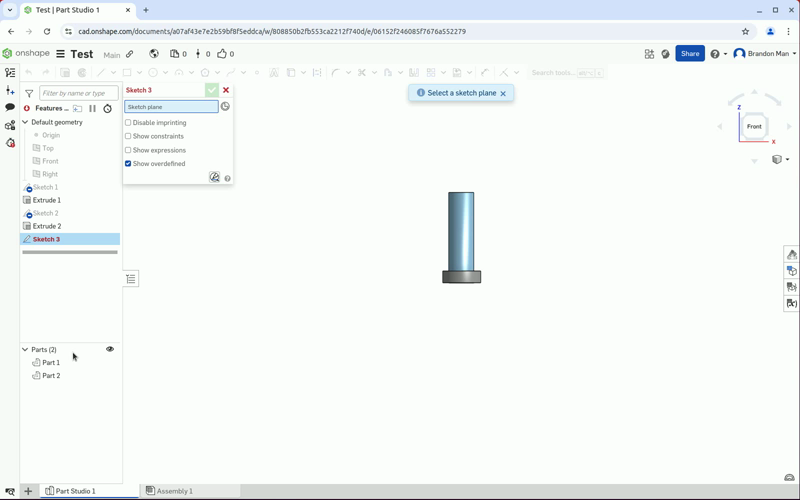
mouse_move(73, 163)
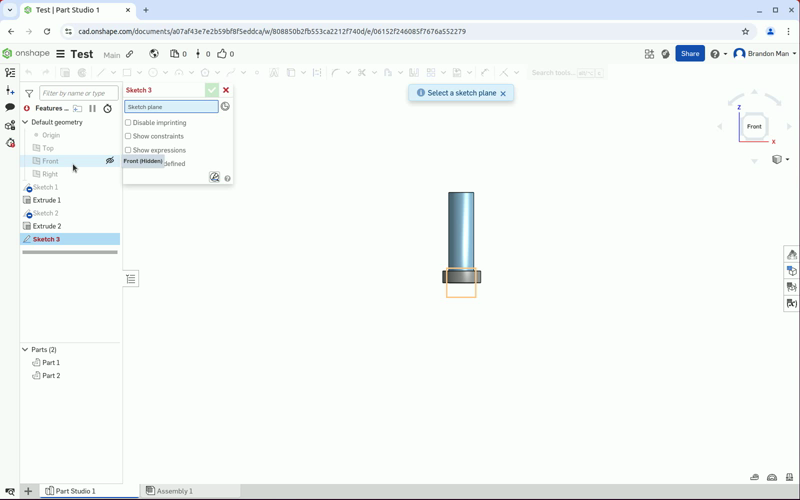
click(73, 163)
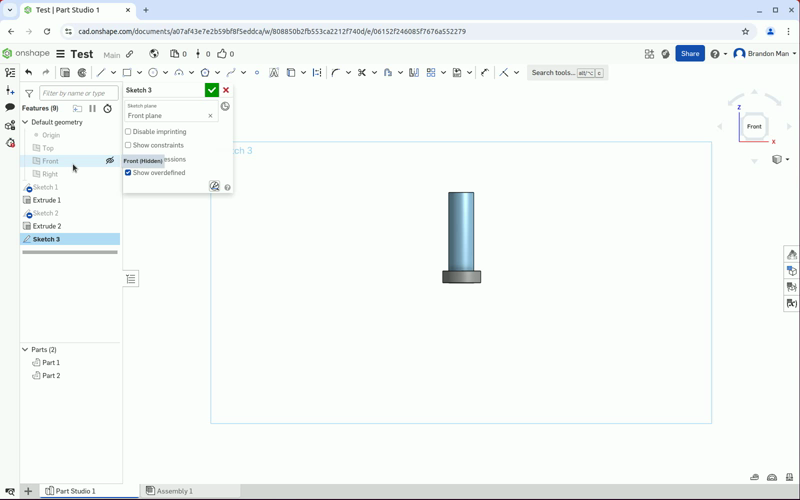
mouse_move(73, 352)
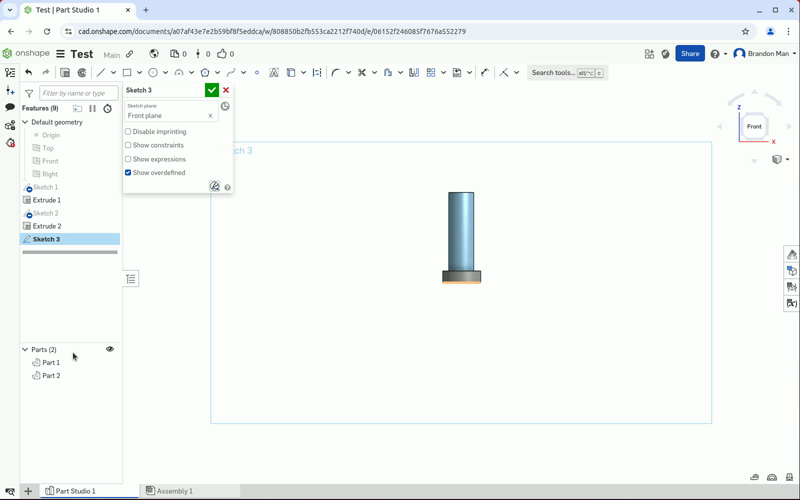
key(y)
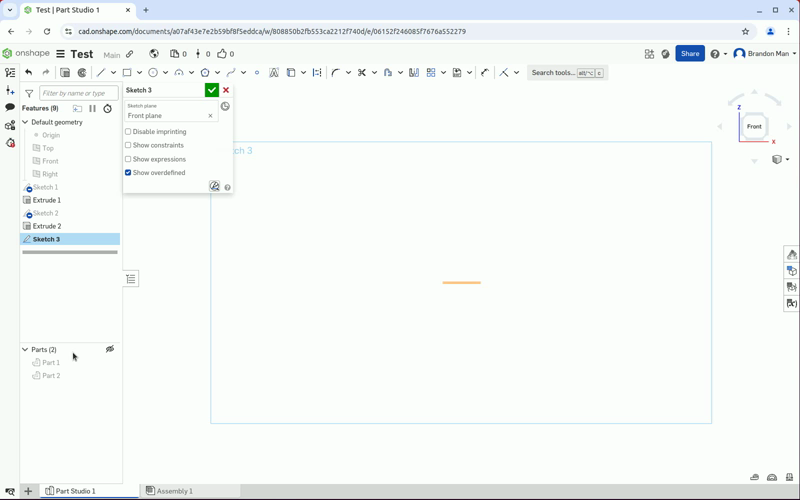
key(c)
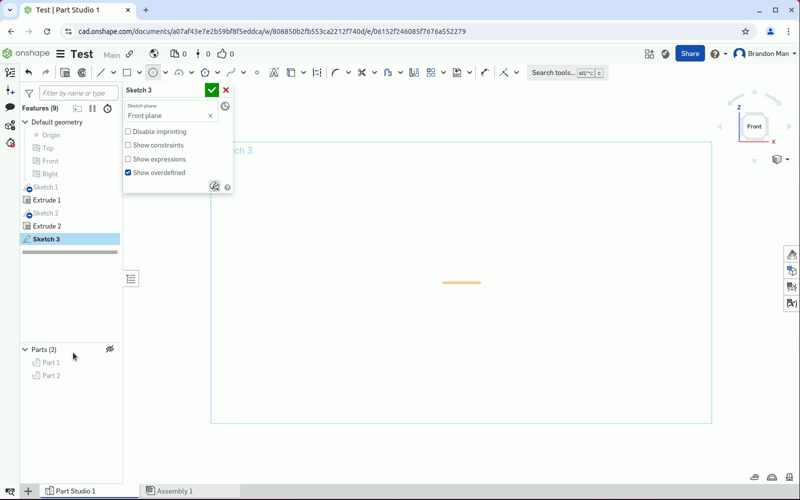
key_down(shift)
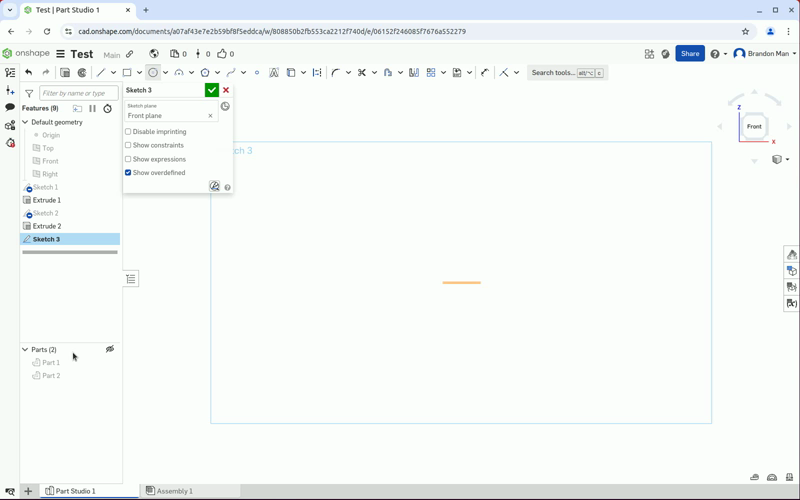
mouse_move(555, 282)
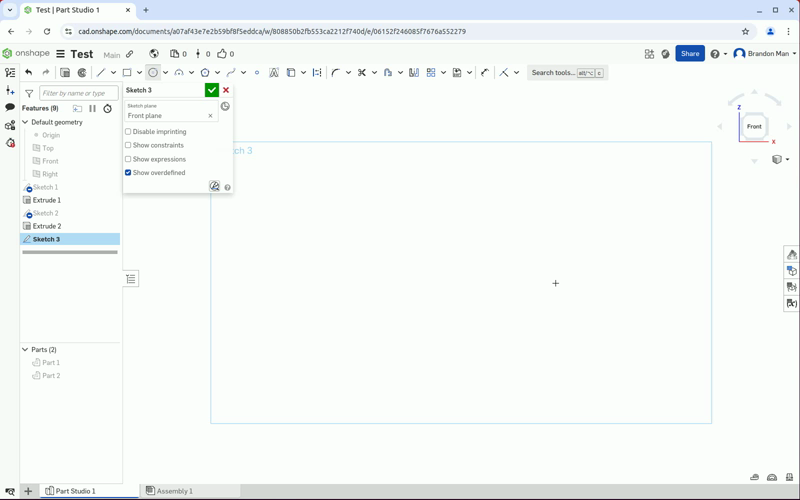
click(555, 282)
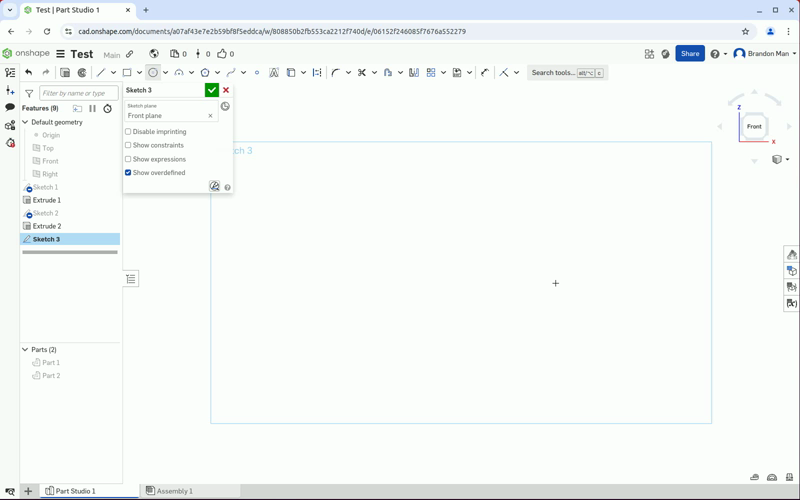
key_up(shift)
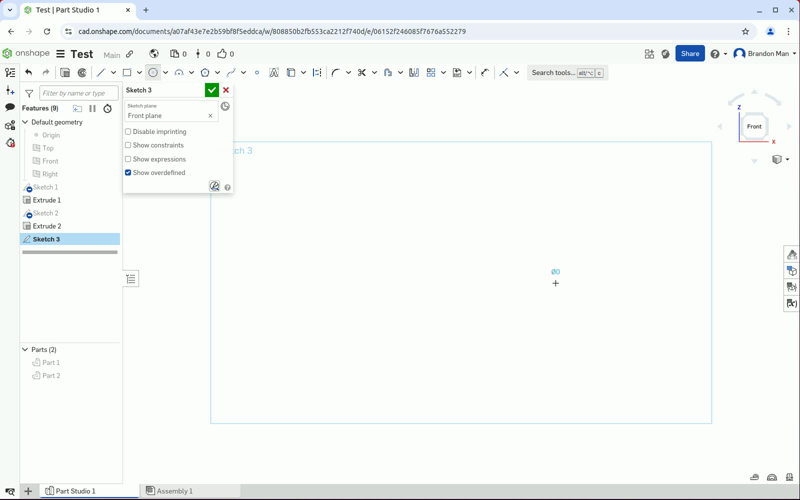
mouse_move(573, 282)
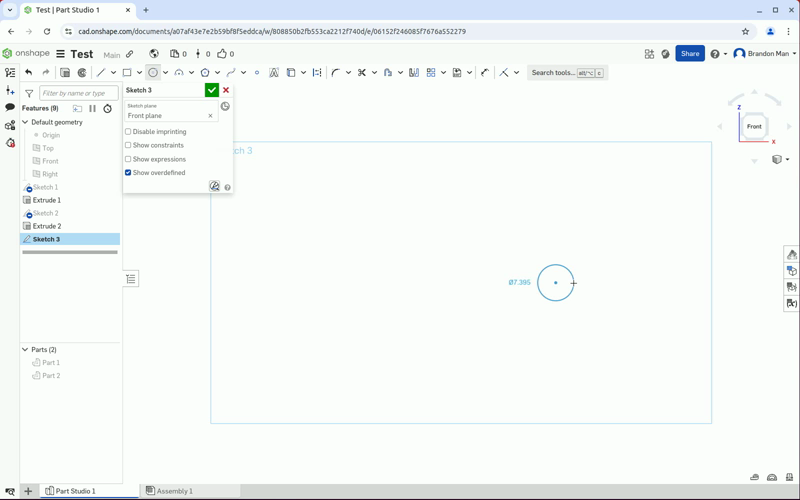
click(573, 282)
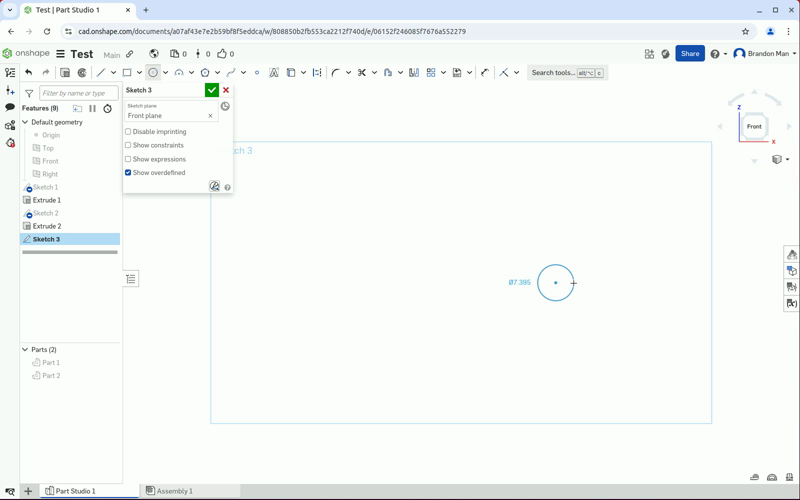
key(esc)
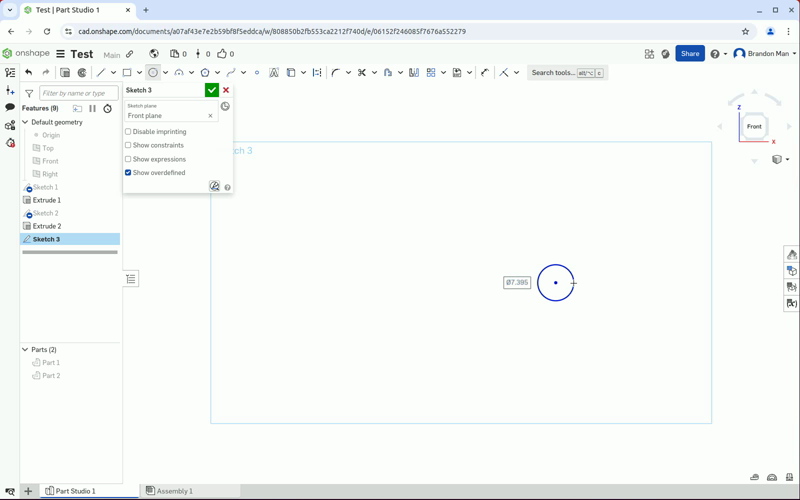
key(c)
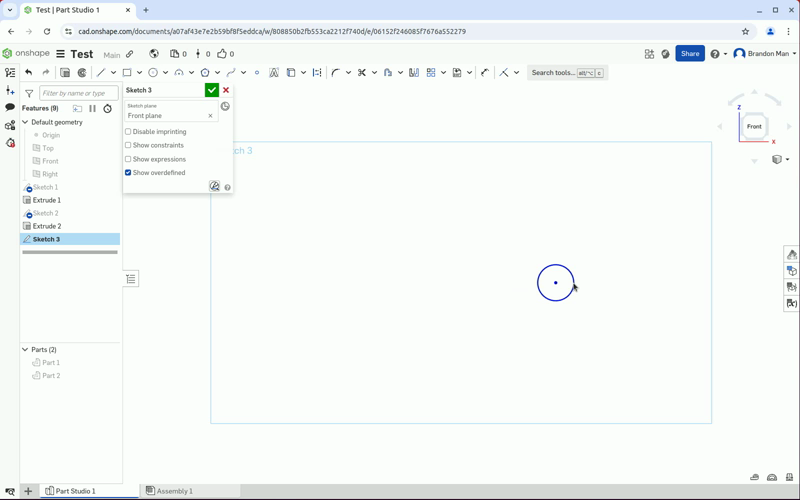
key_down(shift)
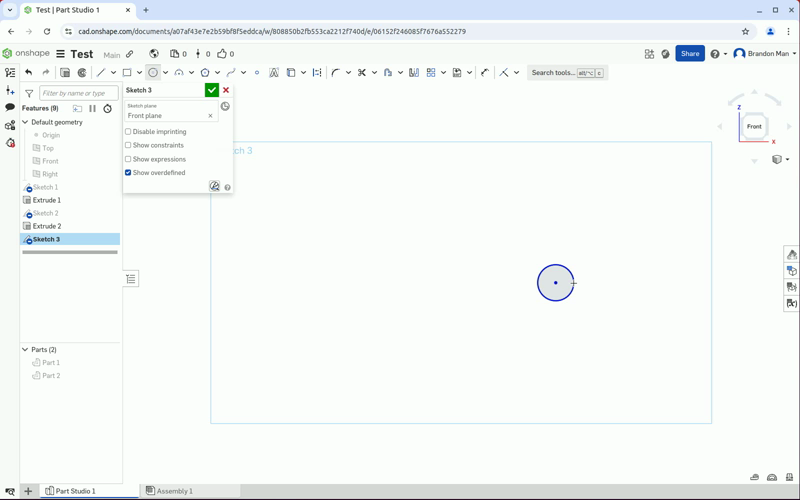
mouse_move(555, 282)
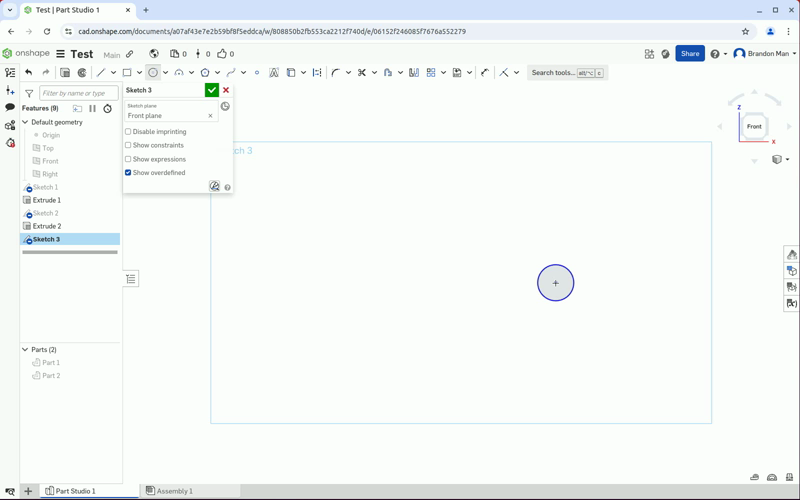
click(555, 282)
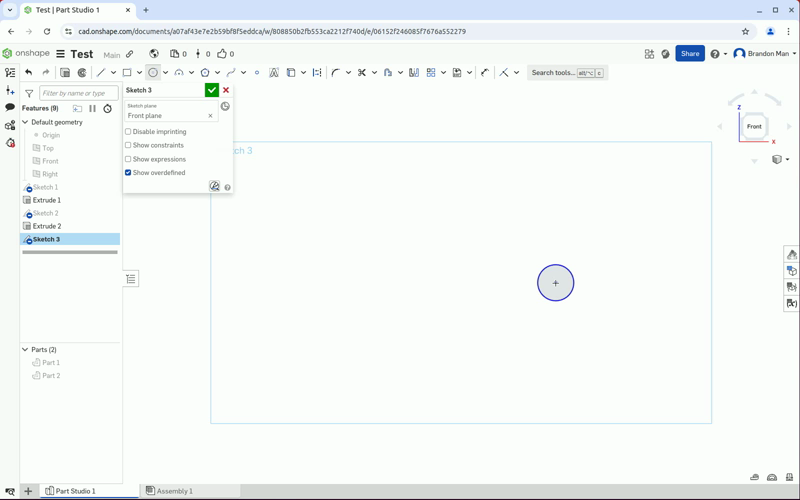
key_up(shift)
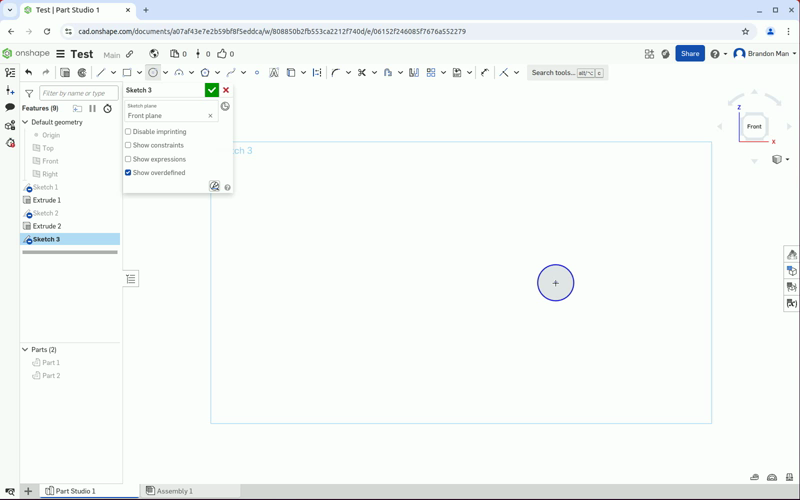
mouse_move(567, 282)
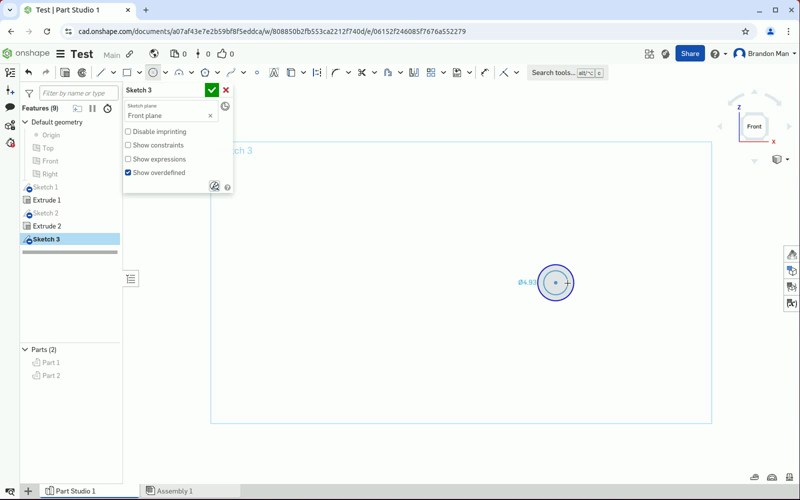
click(567, 282)
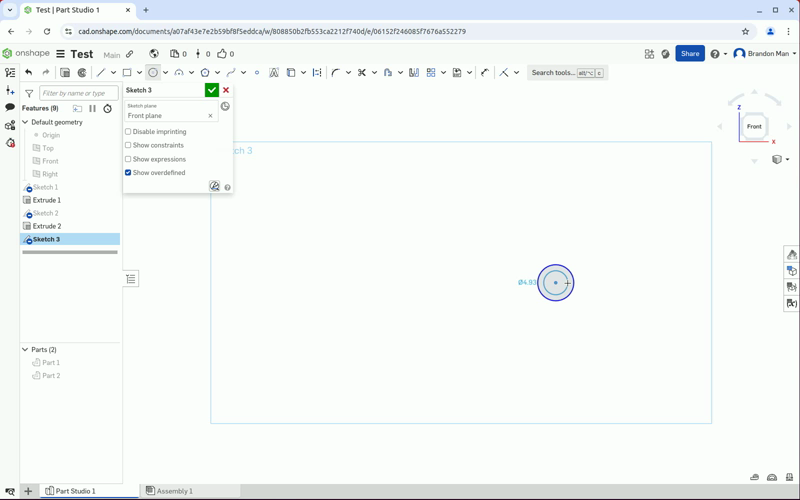
key(esc)
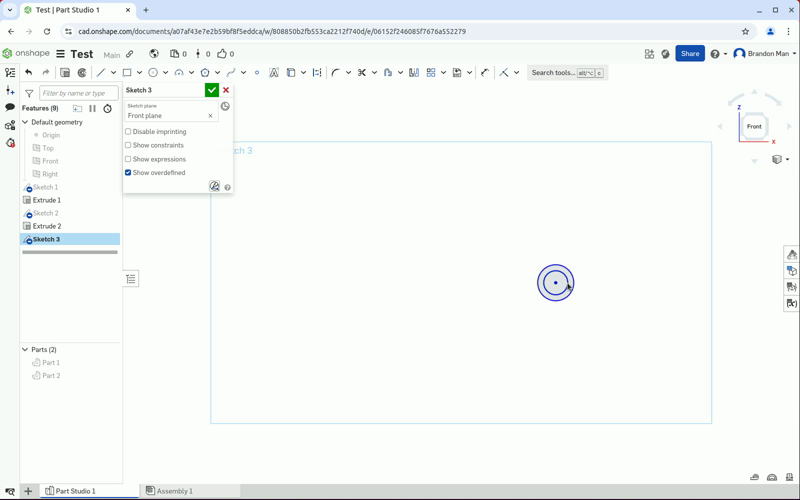
mouse_move(553, 269)
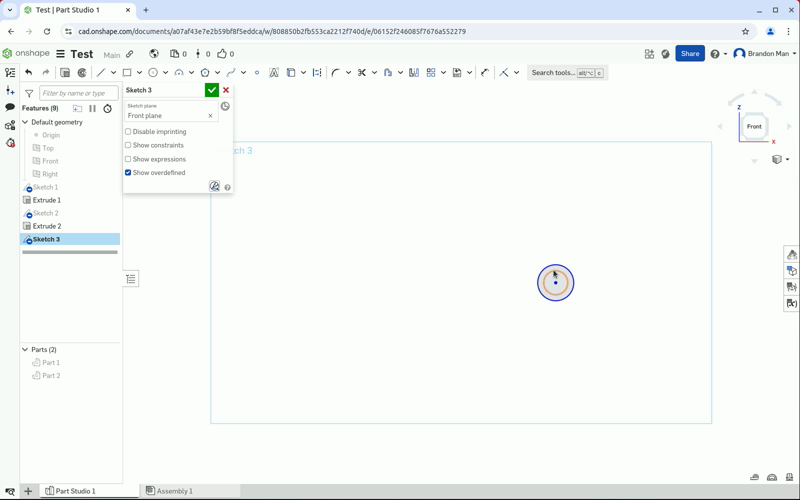
scroll(6)
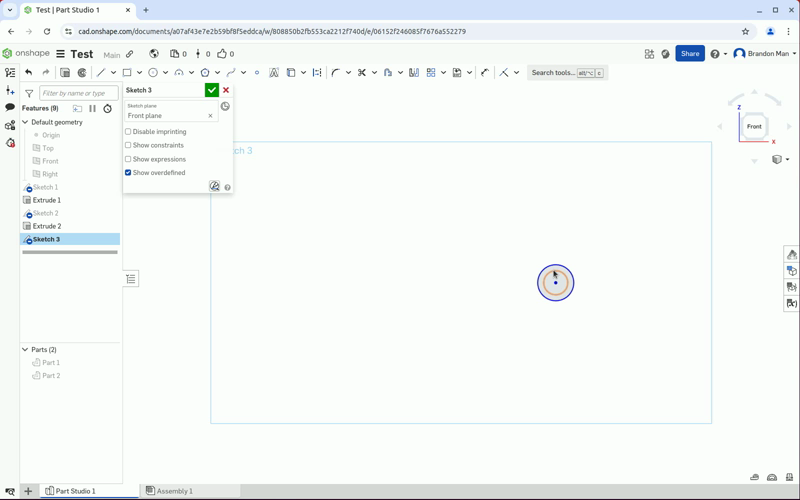
scroll(6)
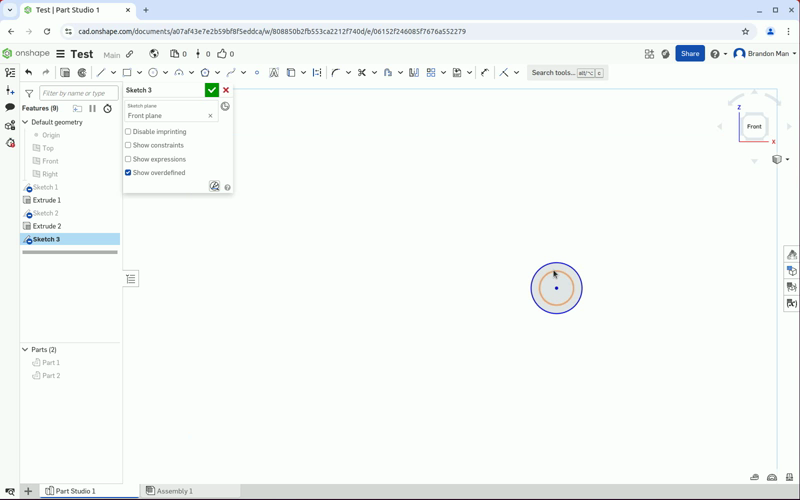
scroll(6)
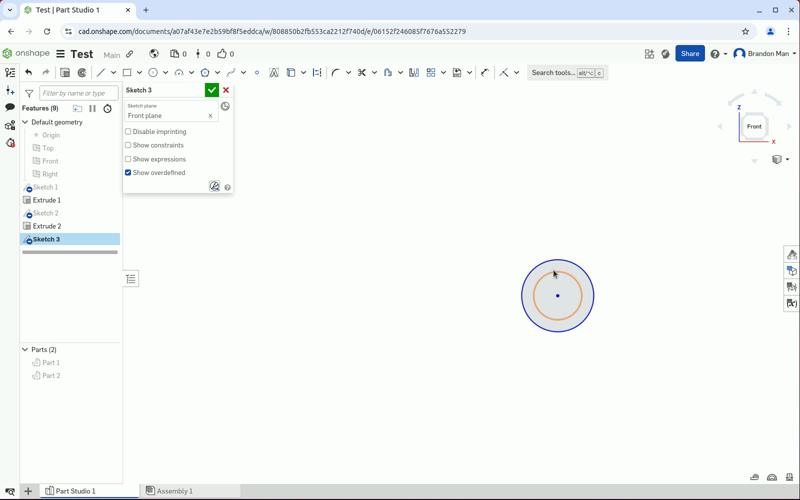
scroll(6)
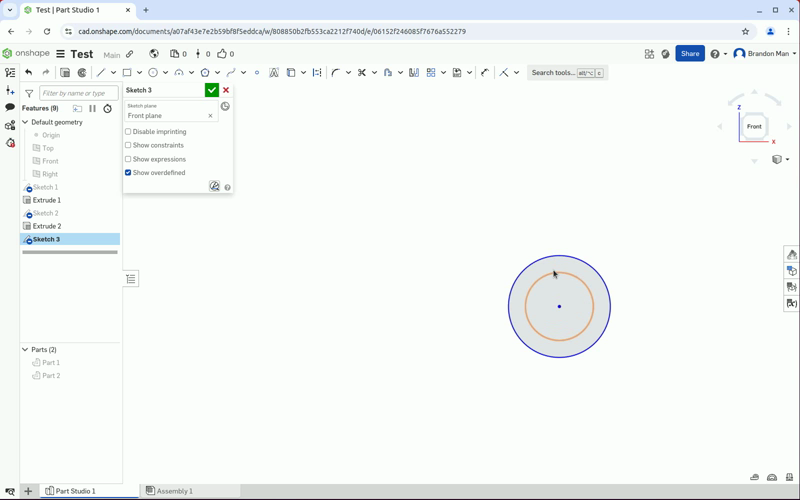
scroll(6)
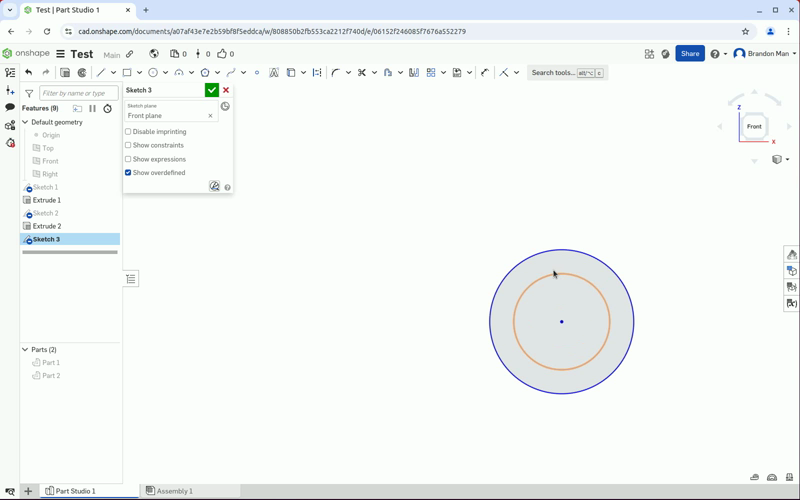
scroll(6)
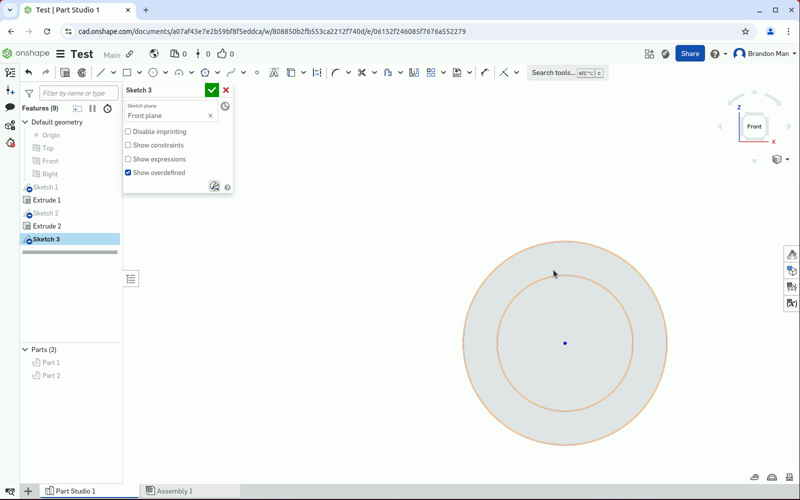
scroll(6)
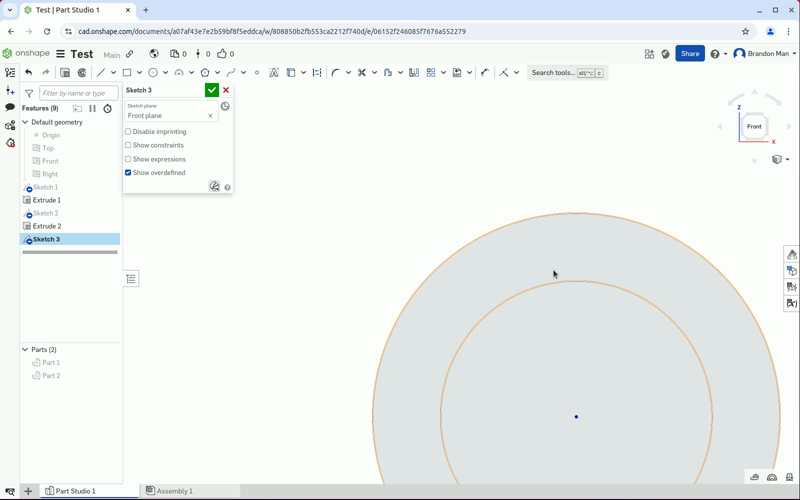
click(553, 269)
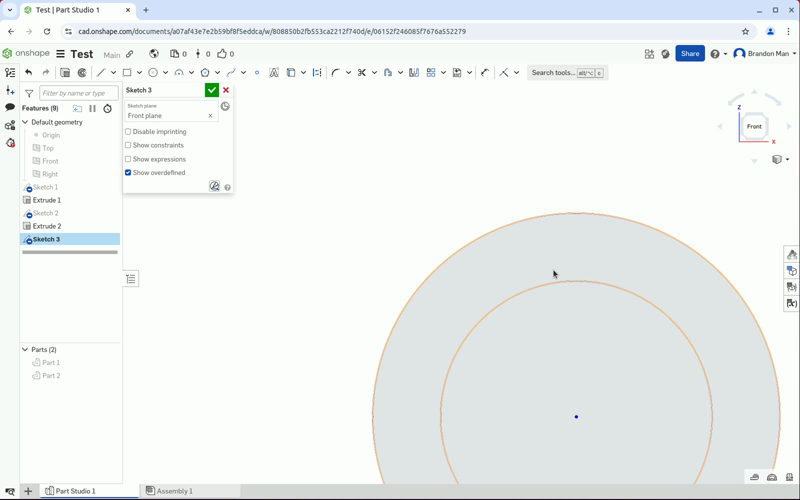
scroll(-6)
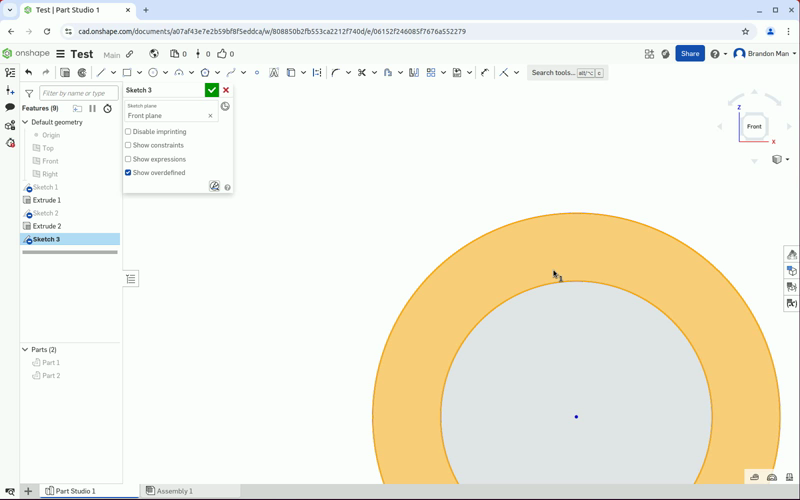
scroll(-6)
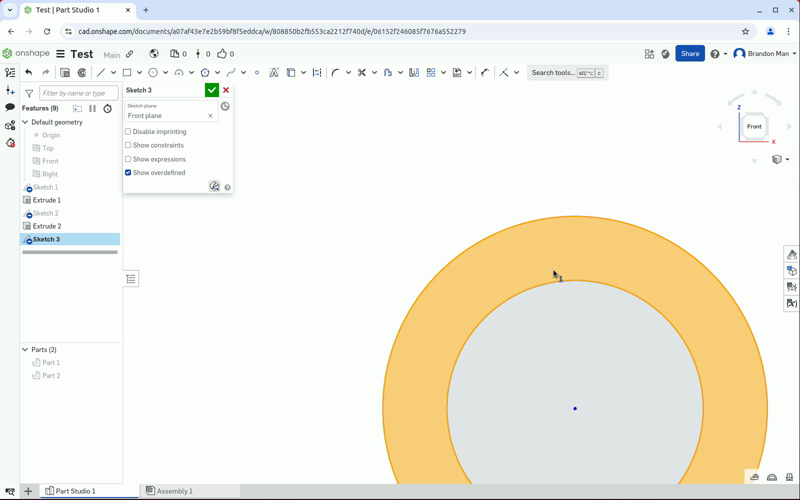
scroll(-6)
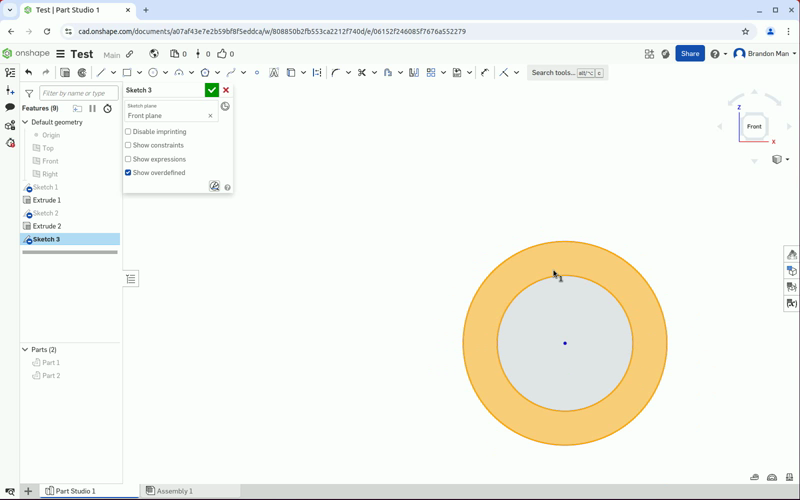
scroll(-6)
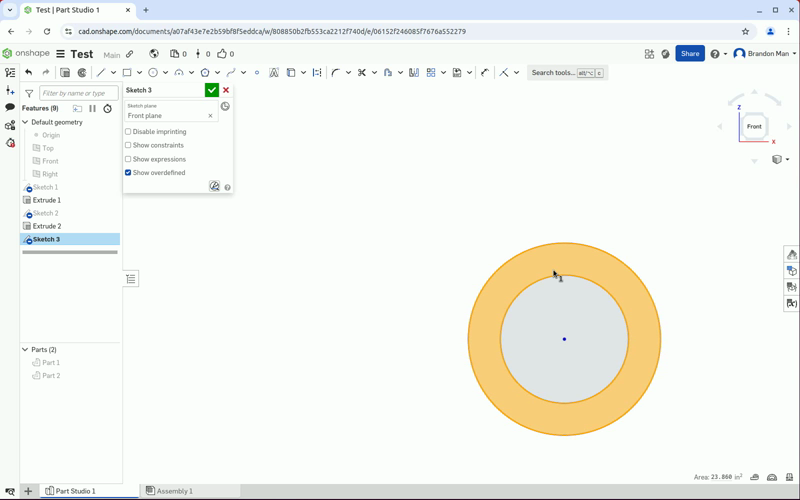
scroll(-6)
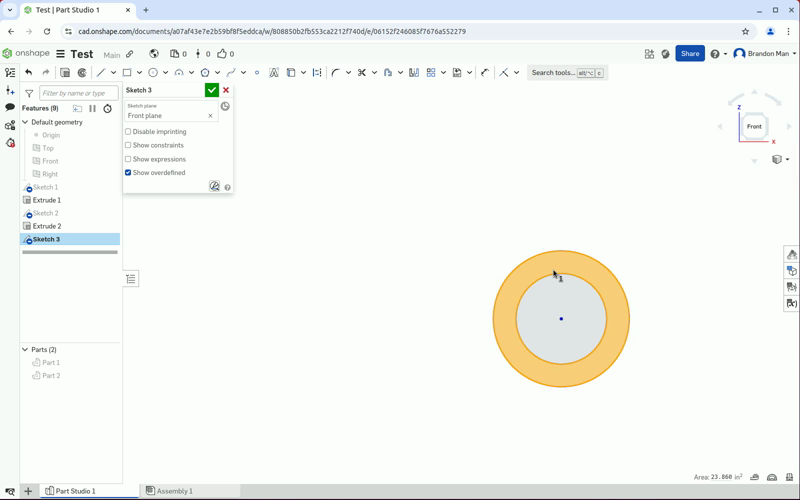
scroll(-6)
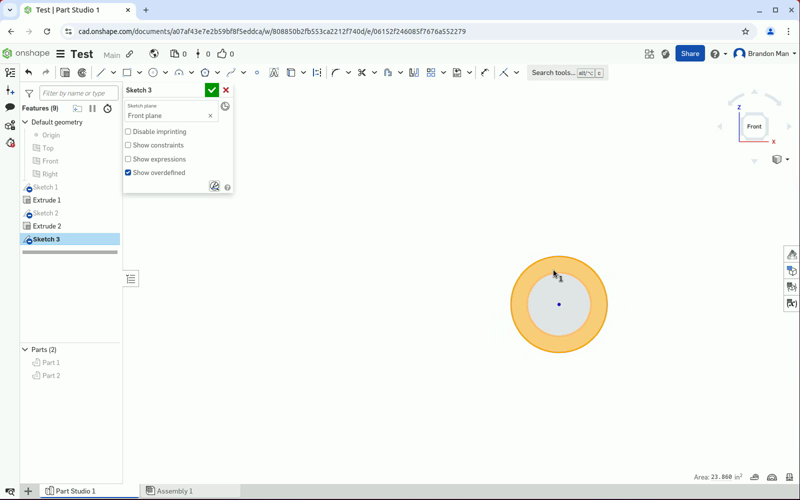
scroll(-6)
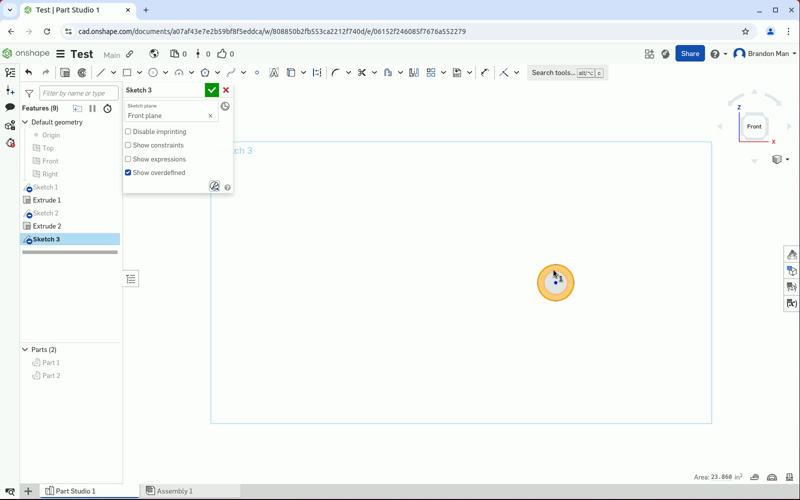
mouse_move(73, 352)
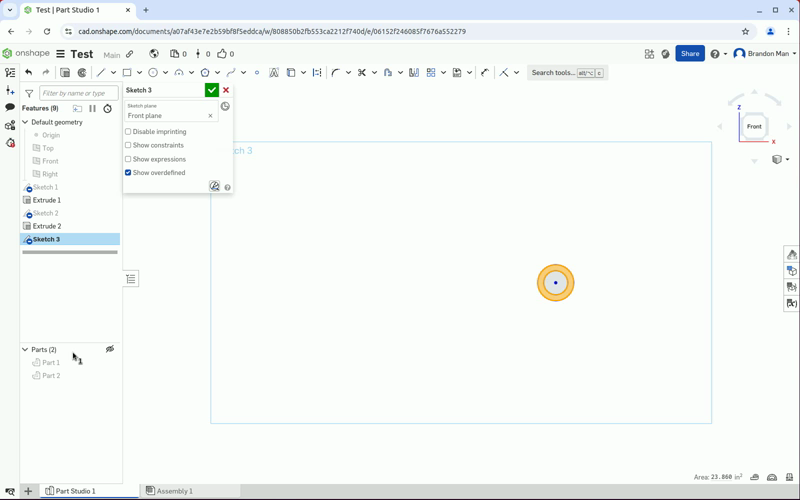
key(shift+y)
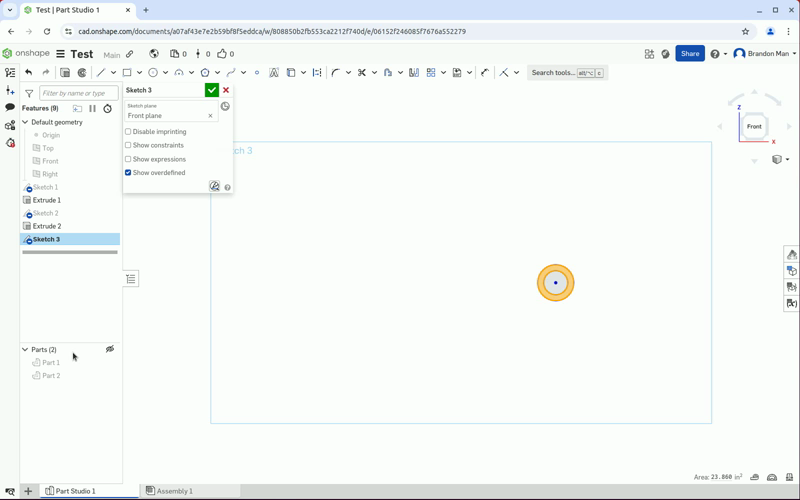
key(shift+e)
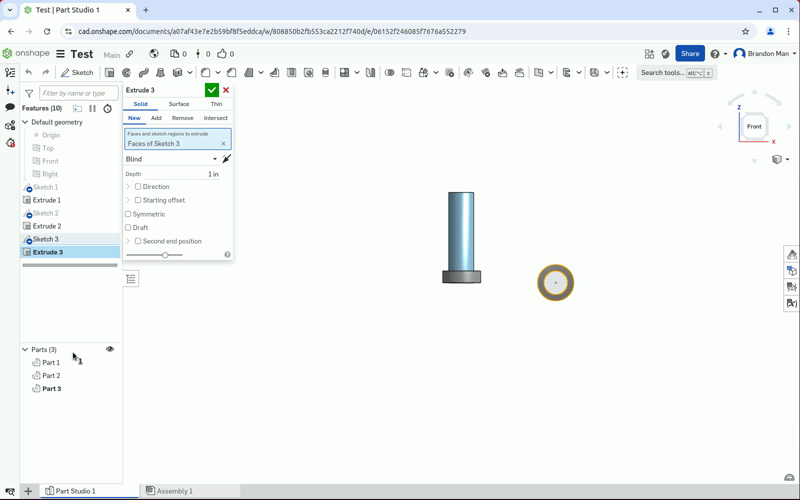
mouse_move(143, 106)
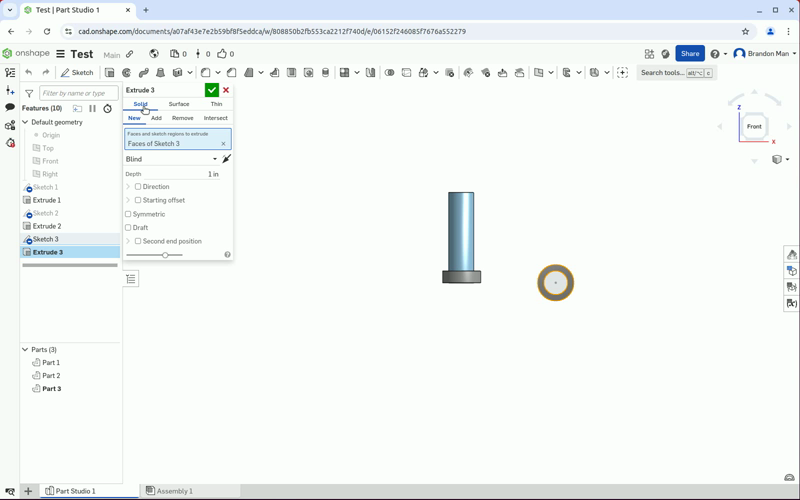
click(143, 106)
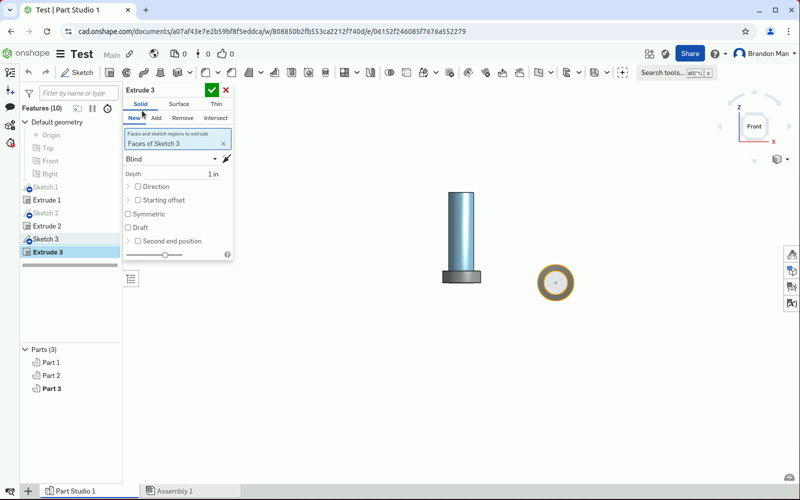
mouse_move(137, 120)
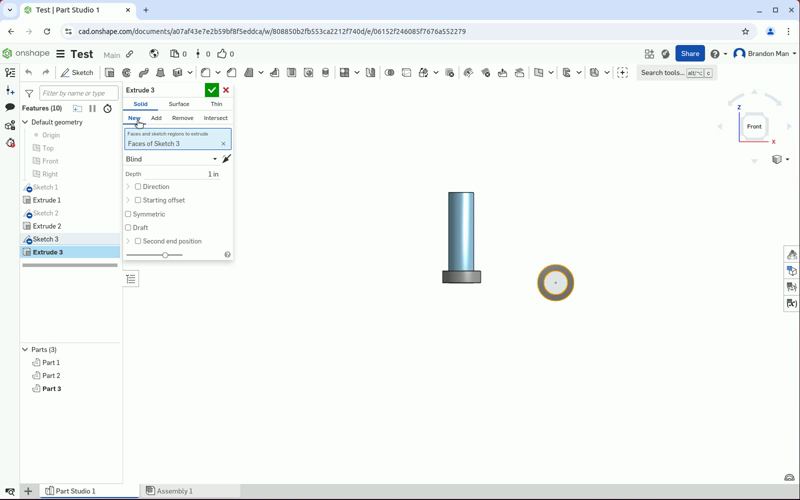
click(137, 120)
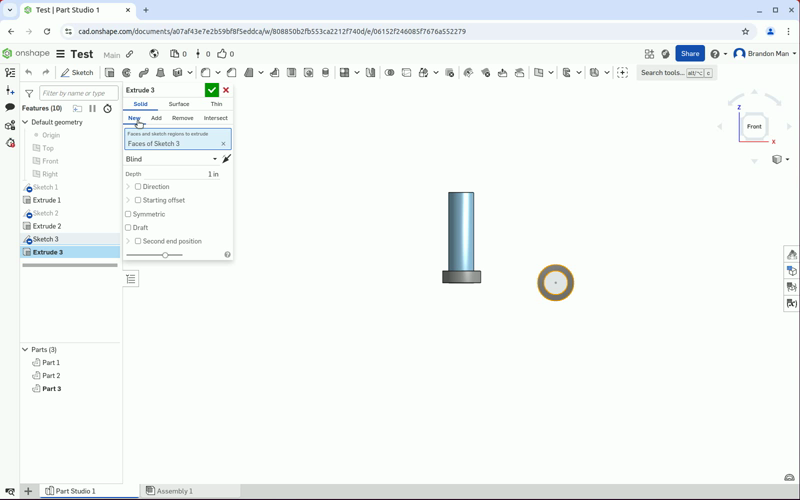
key(tab, 4)
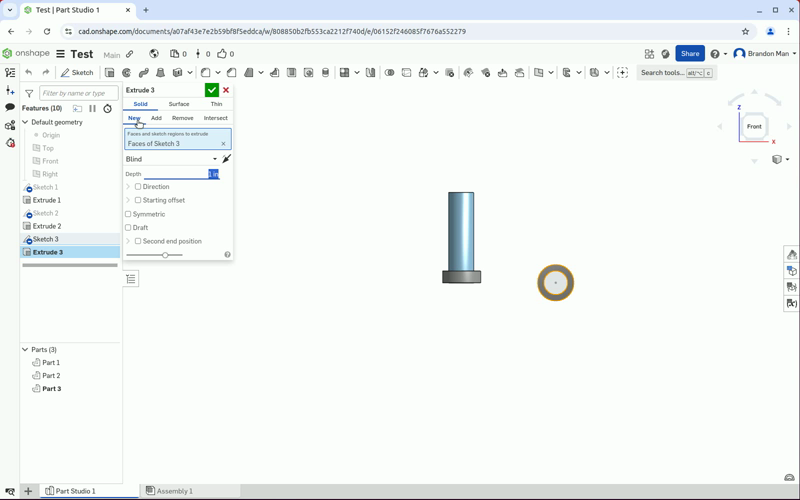
text(2.407)
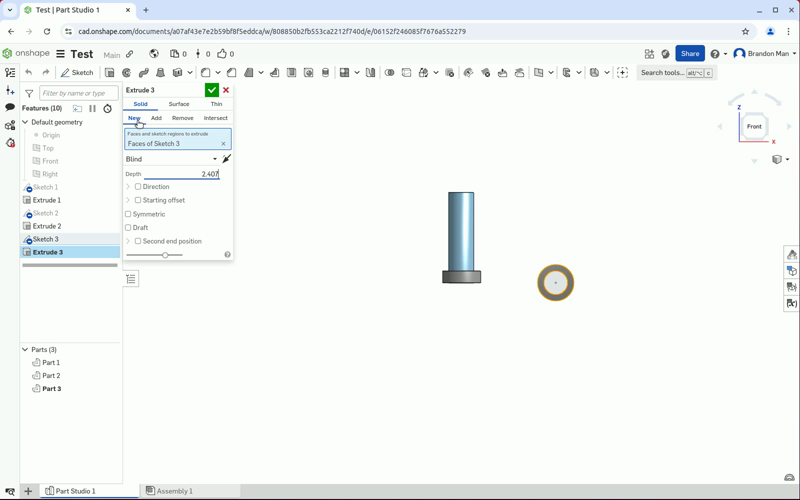
key(enter)
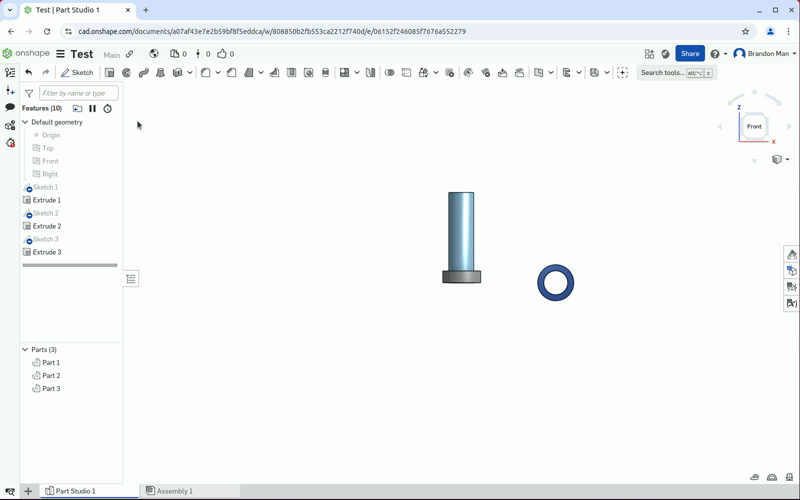
key(shift+h)
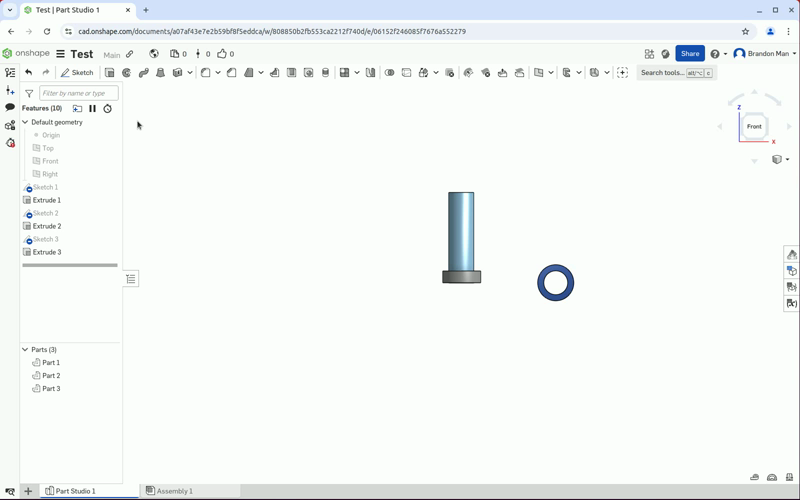
key(shift+h)
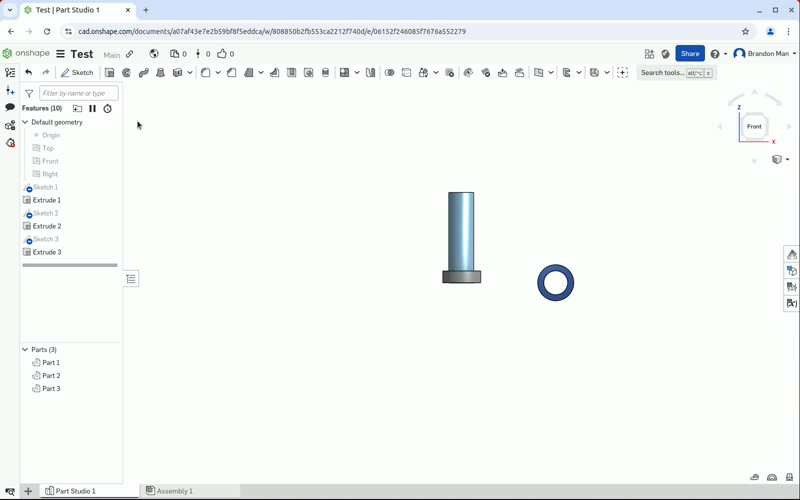
mouse_move(73, 189)
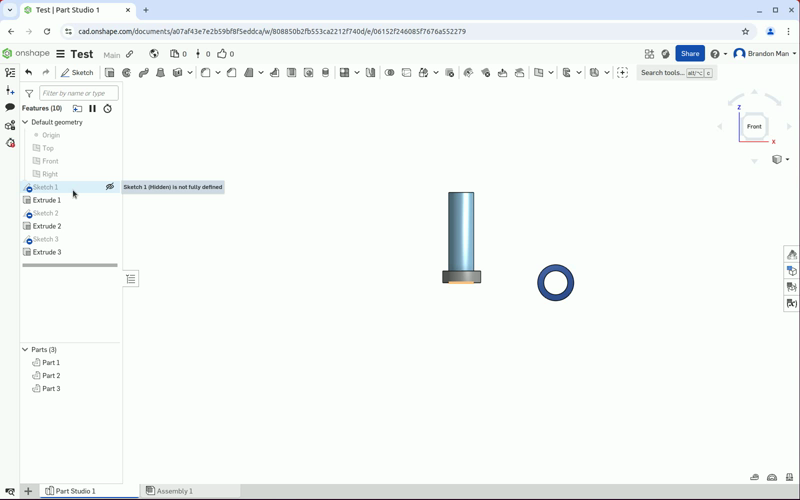
click(73, 189)
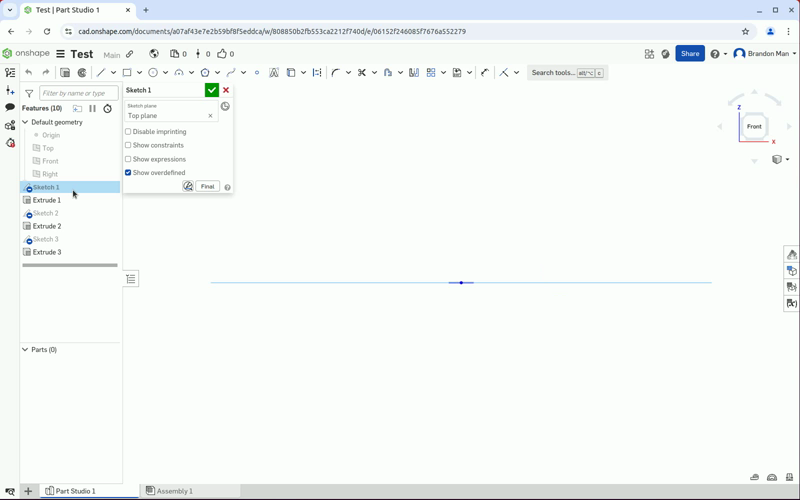
mouse_move(229, 92)
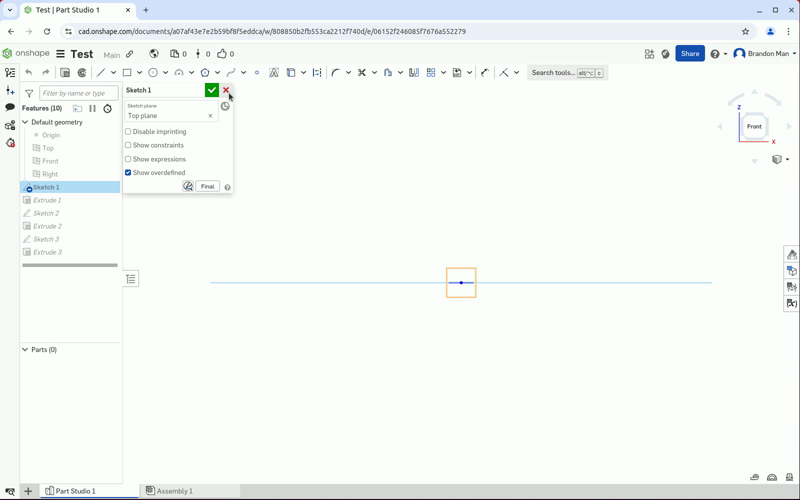
click(229, 92)
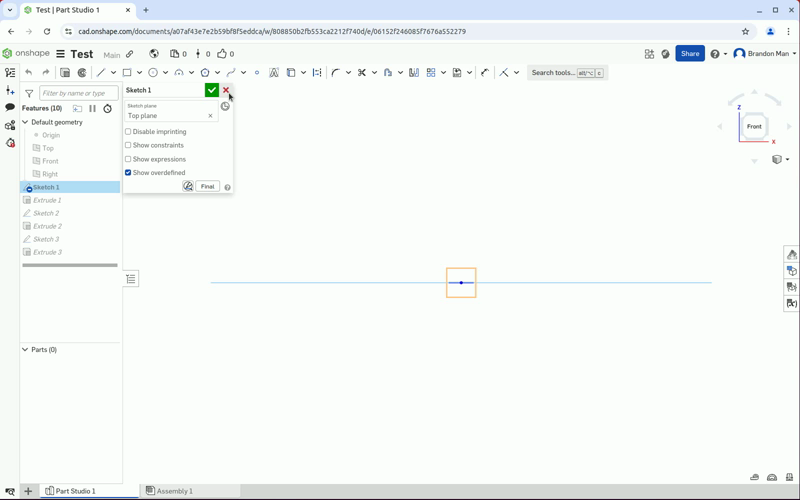
key(shift+s)
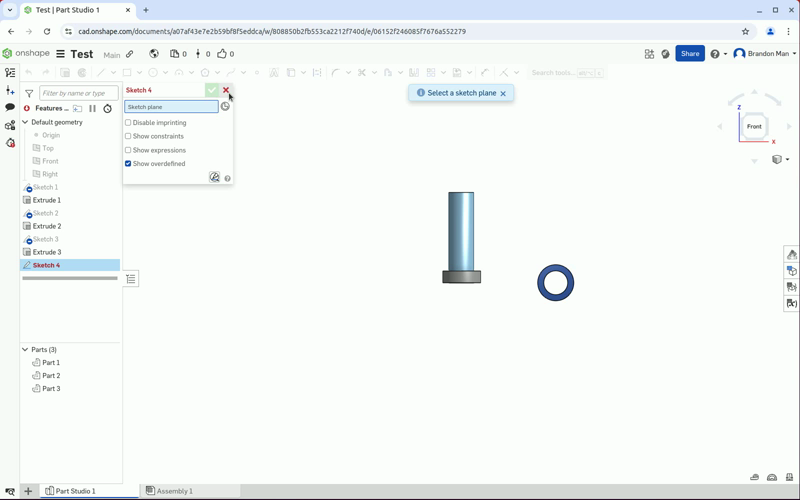
mouse_move(73, 163)
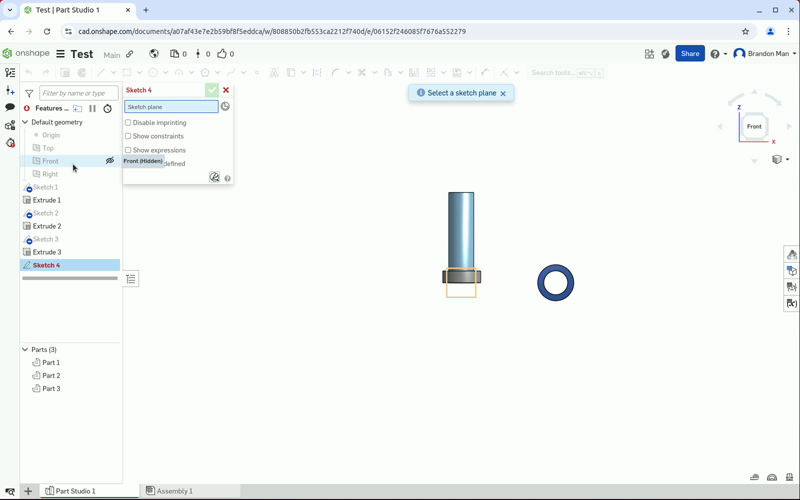
click(73, 163)
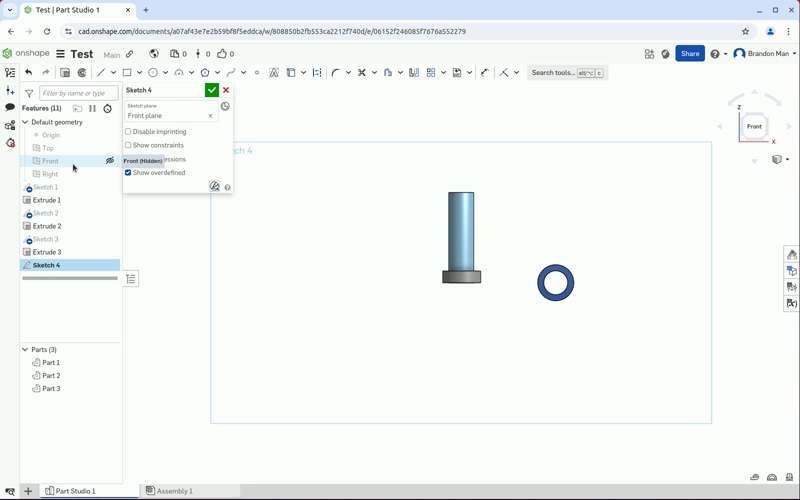
mouse_move(73, 352)
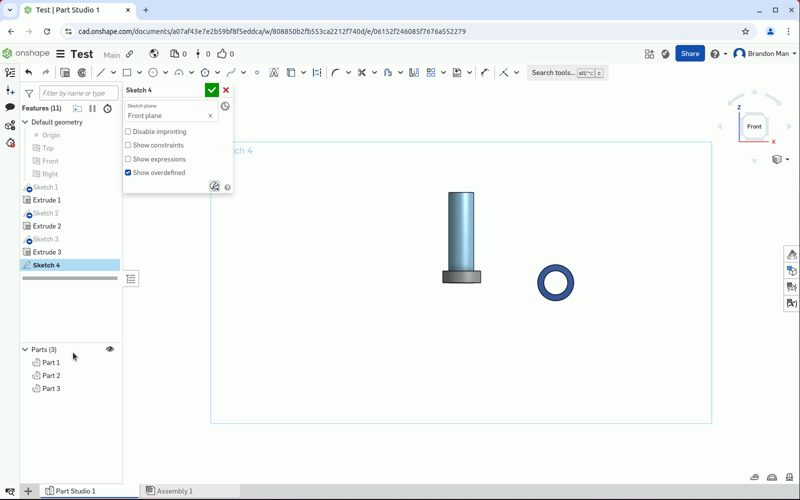
key(y)
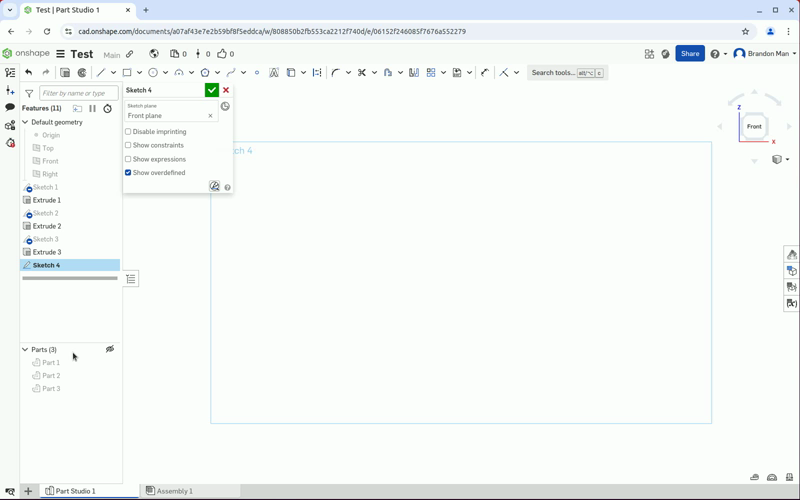
key(c)
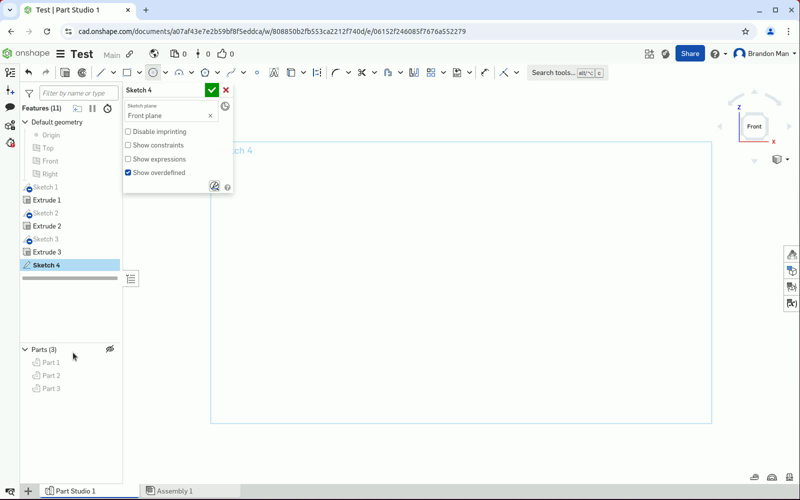
key_down(shift)
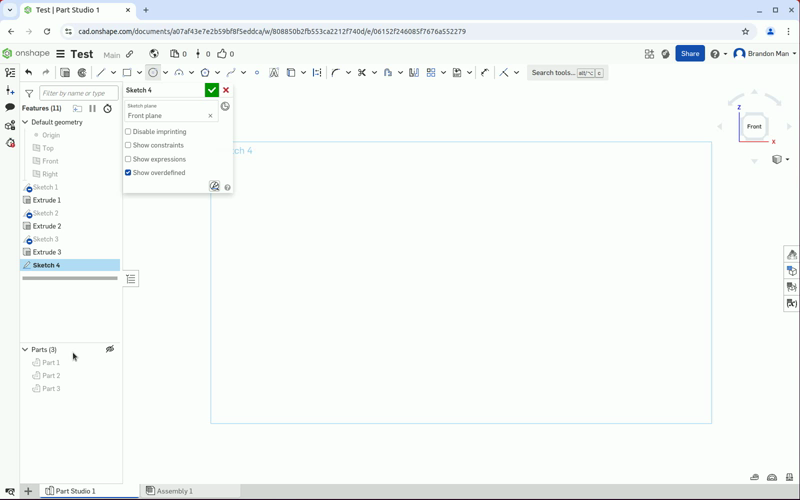
mouse_move(461, 203)
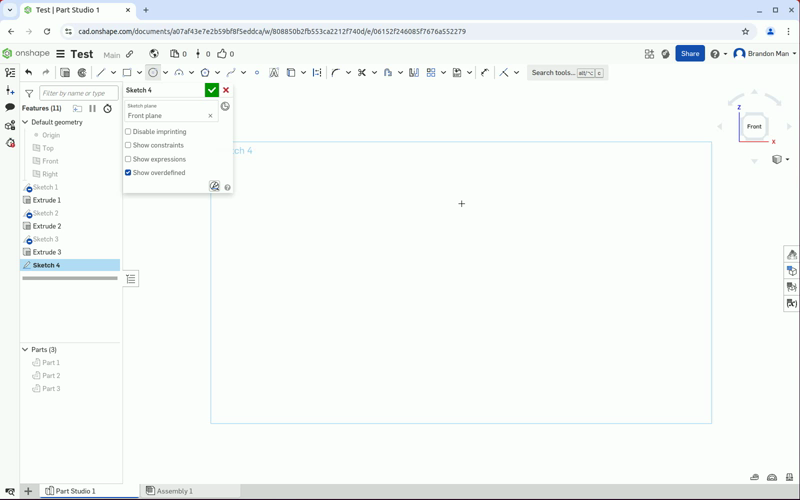
click(461, 203)
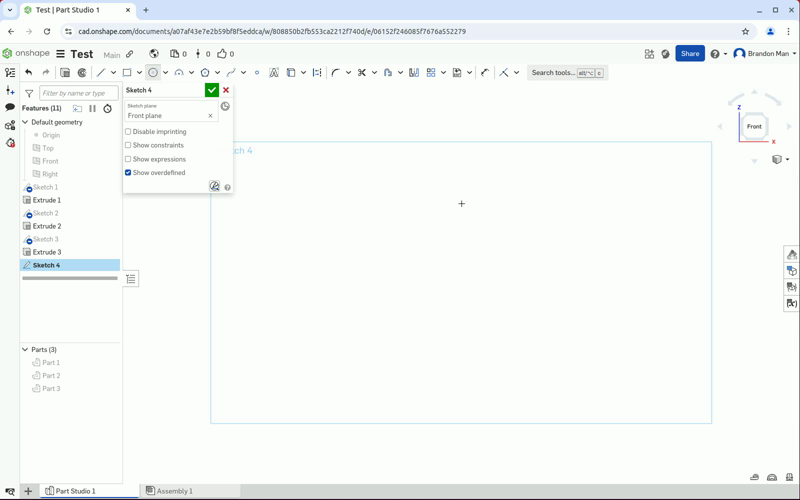
key_up(shift)
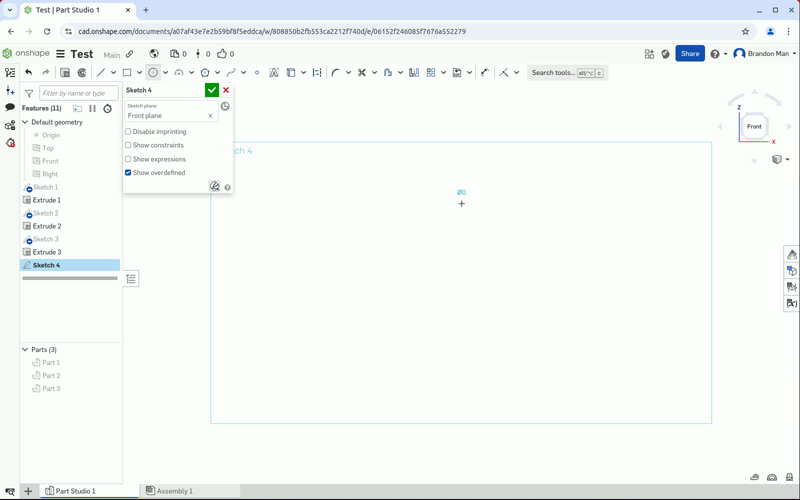
mouse_move(465, 203)
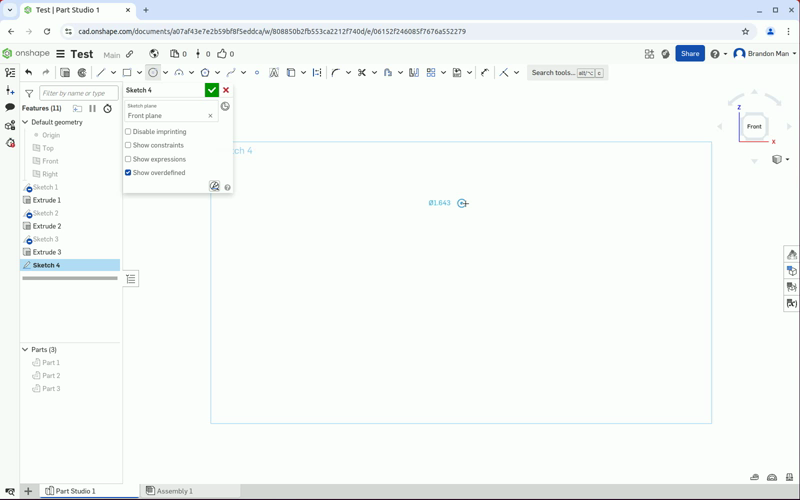
click(465, 203)
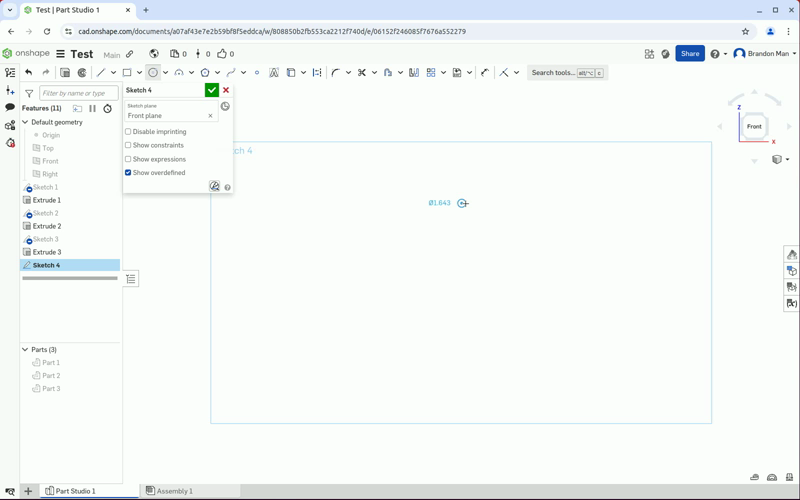
key(esc)
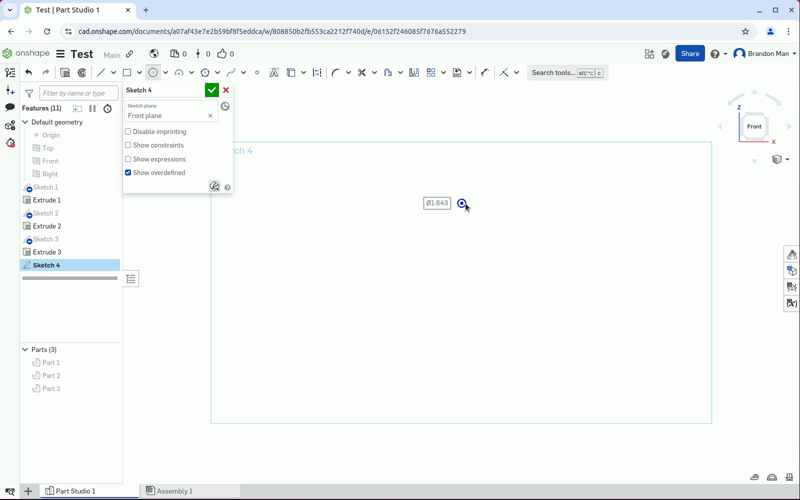
mouse_move(462, 201)
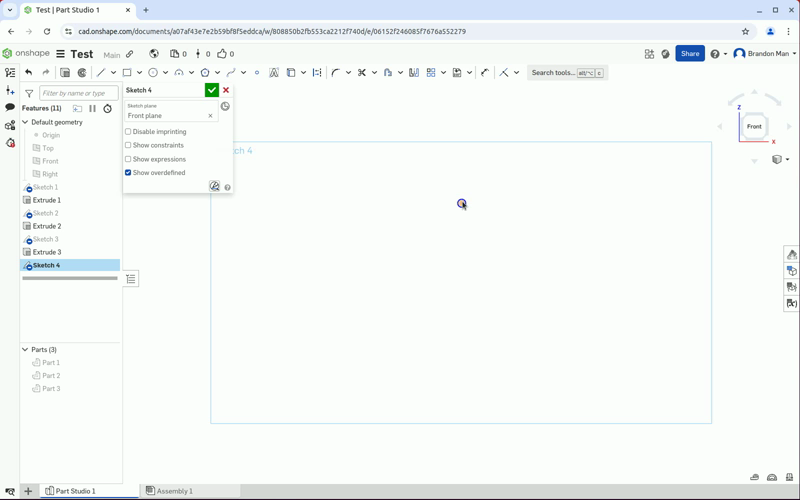
scroll(6)
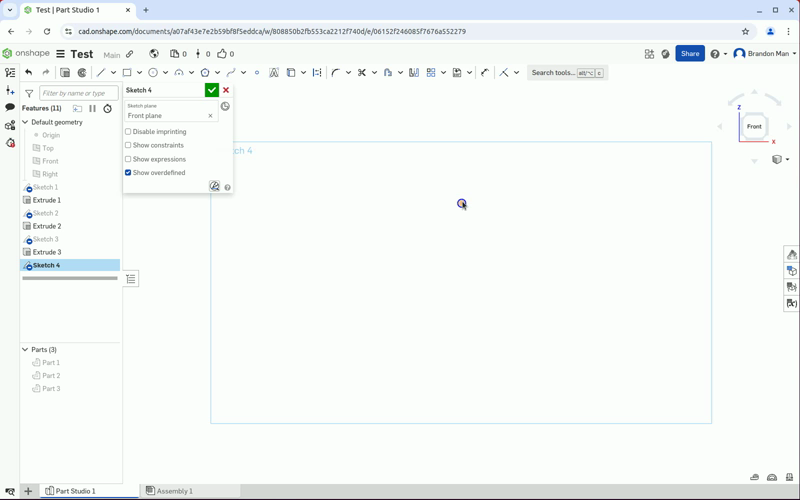
scroll(6)
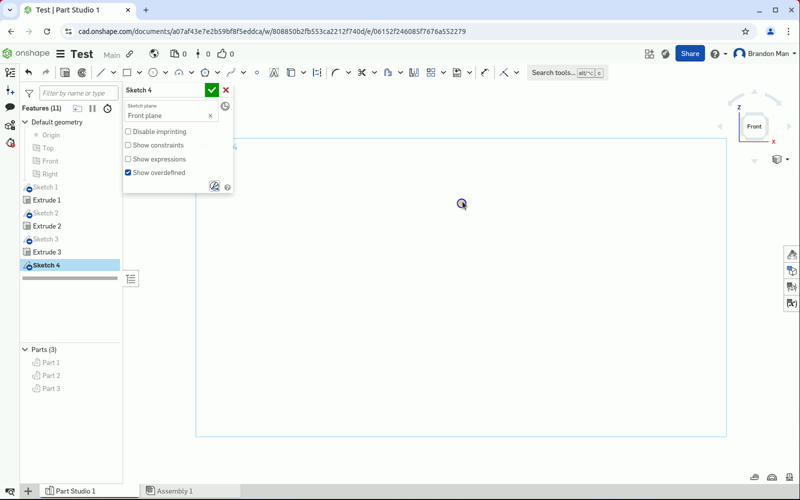
scroll(6)
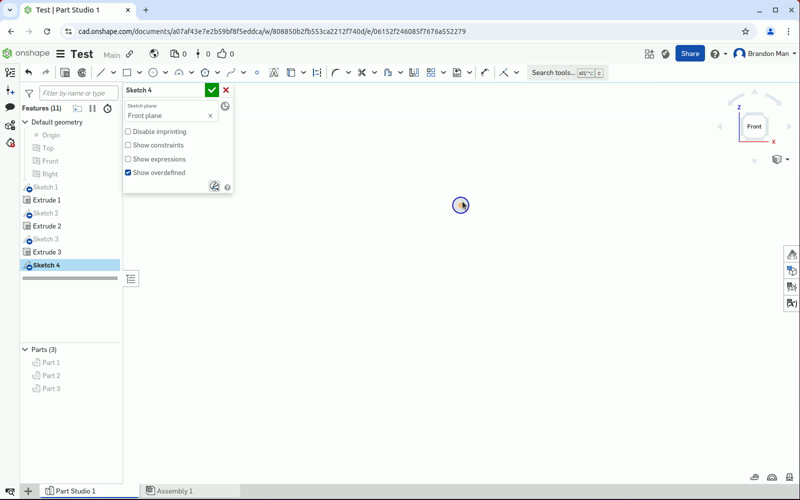
scroll(6)
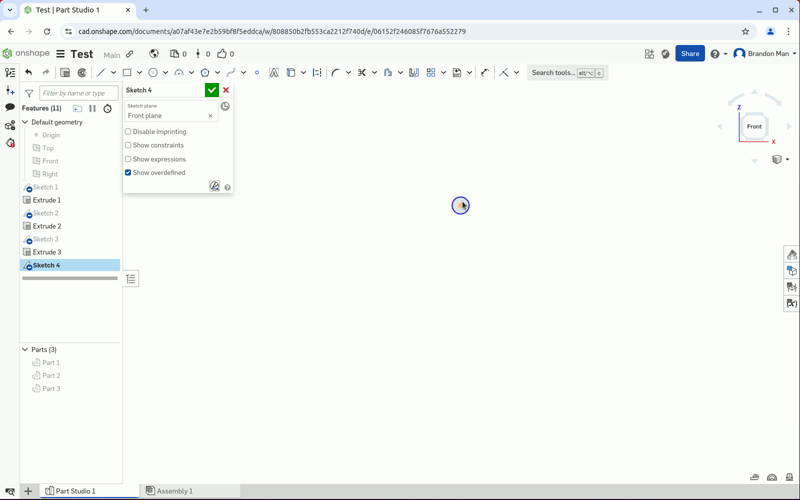
scroll(6)
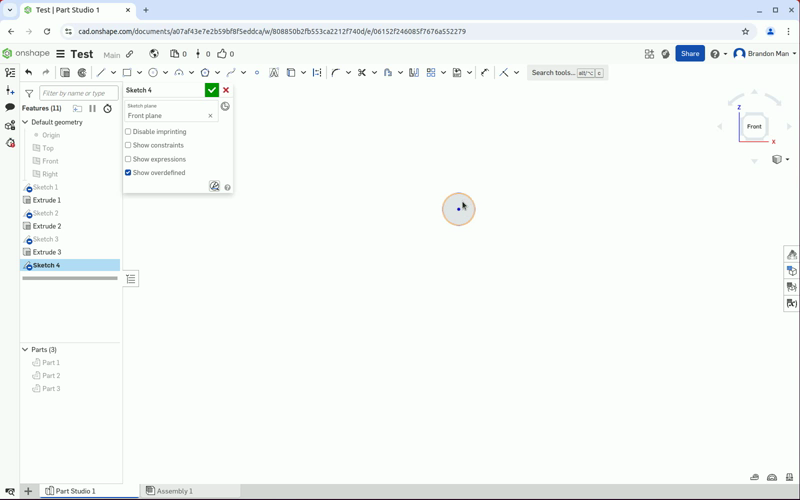
scroll(6)
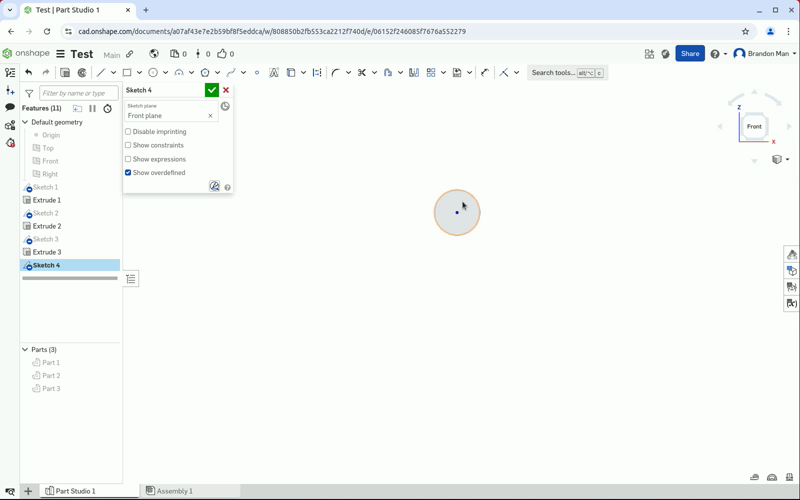
scroll(6)
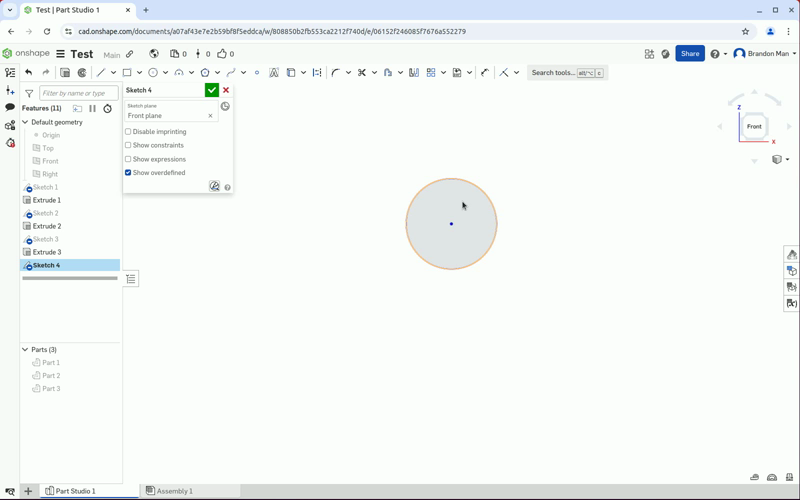
click(462, 201)
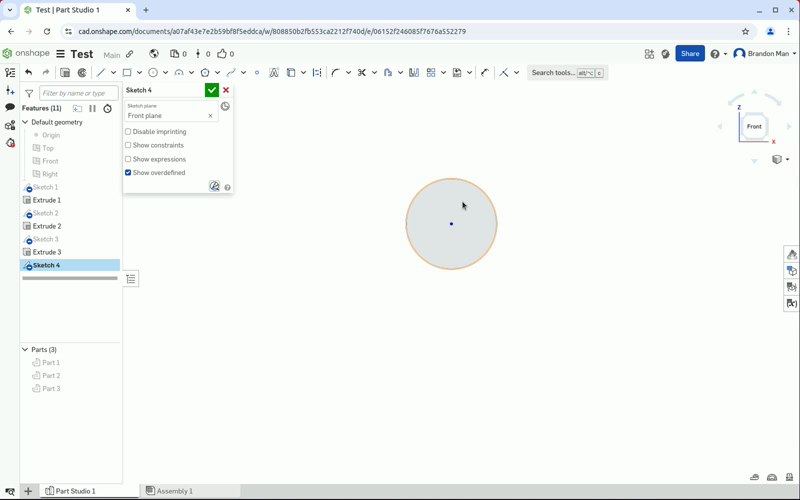
scroll(-6)
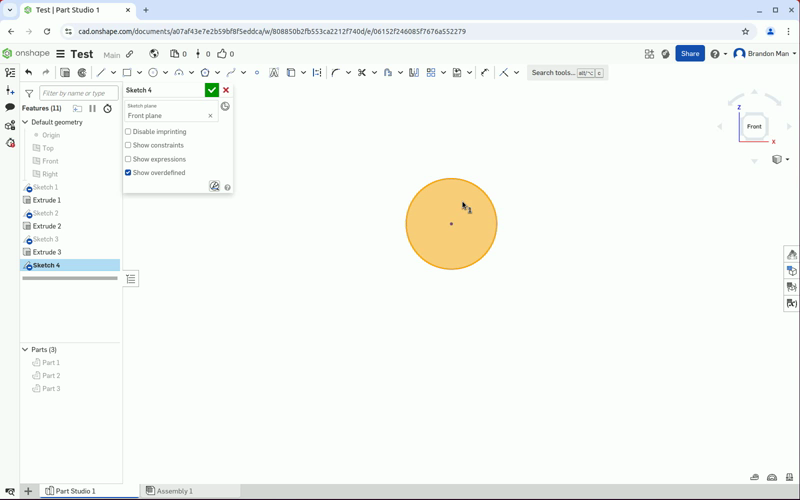
scroll(-6)
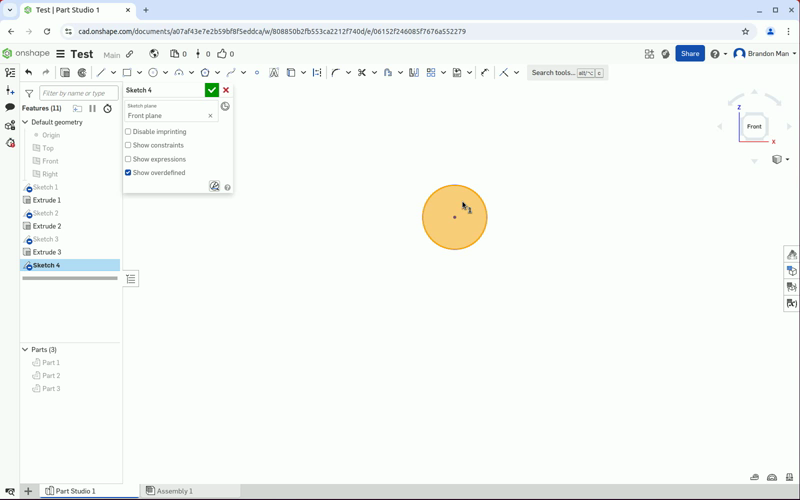
scroll(-6)
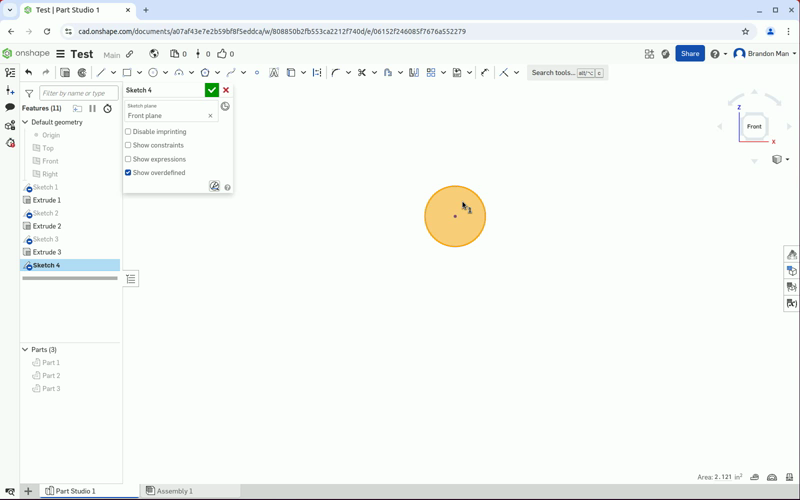
scroll(-6)
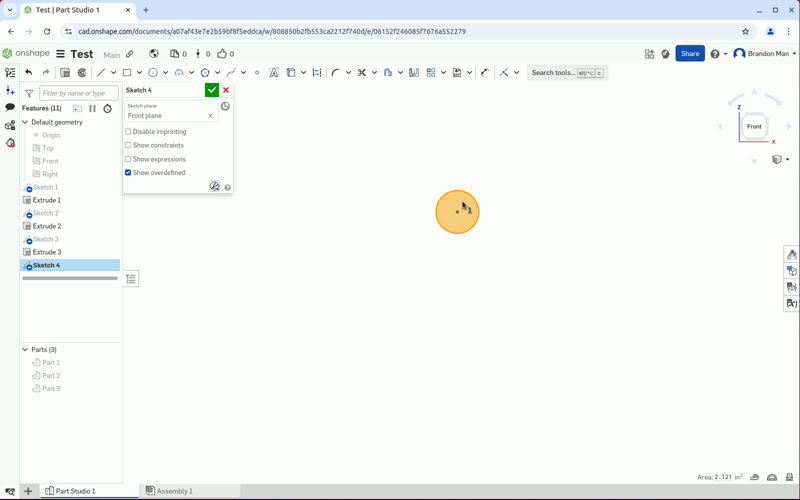
scroll(-6)
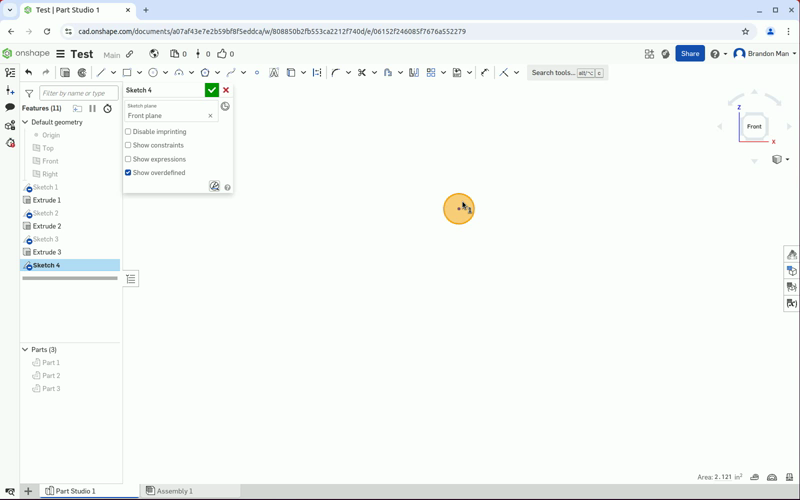
scroll(-6)
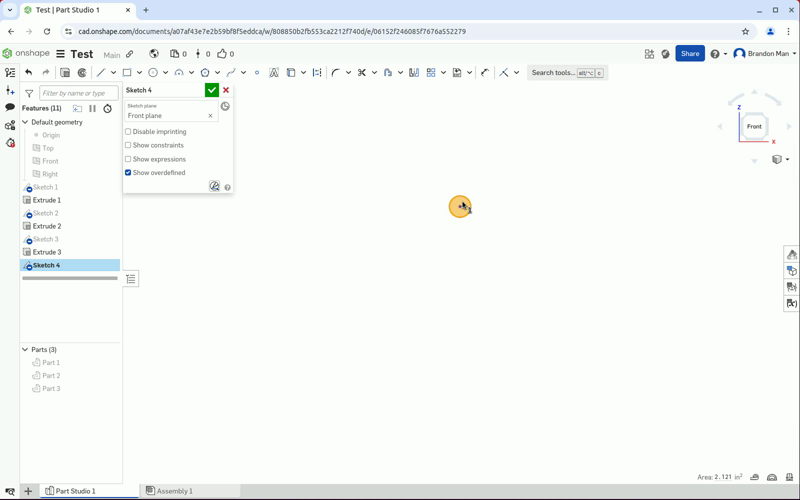
scroll(-6)
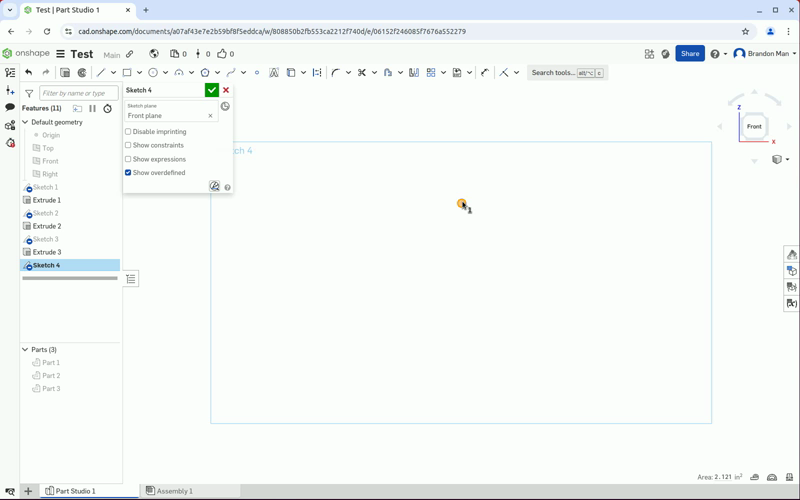
mouse_move(73, 352)
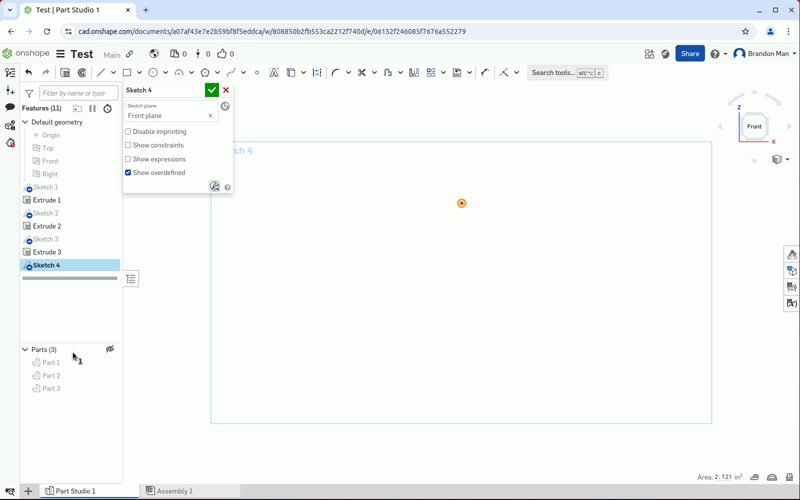
key(shift+y)
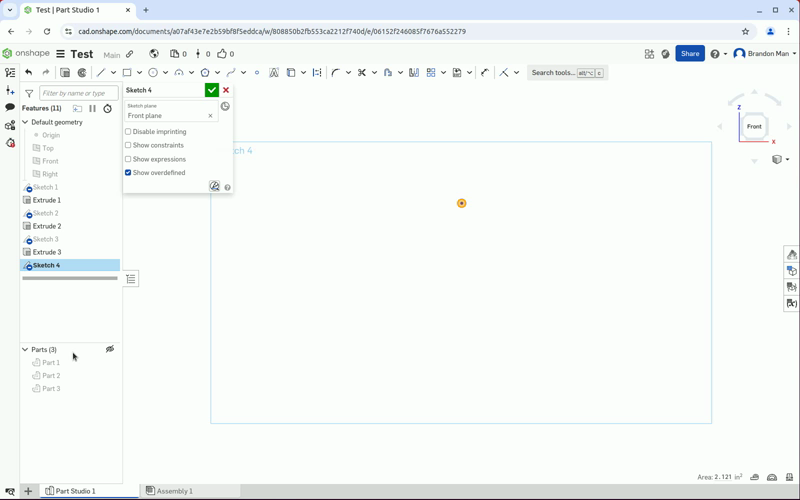
key(shift+e)
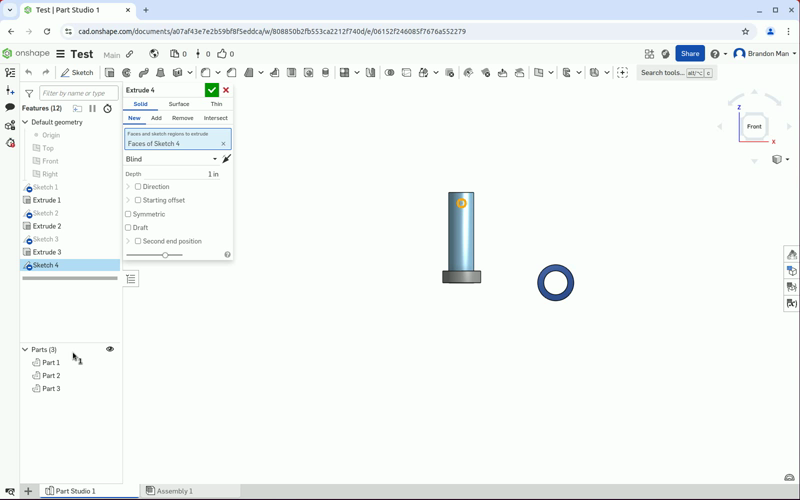
mouse_move(143, 106)
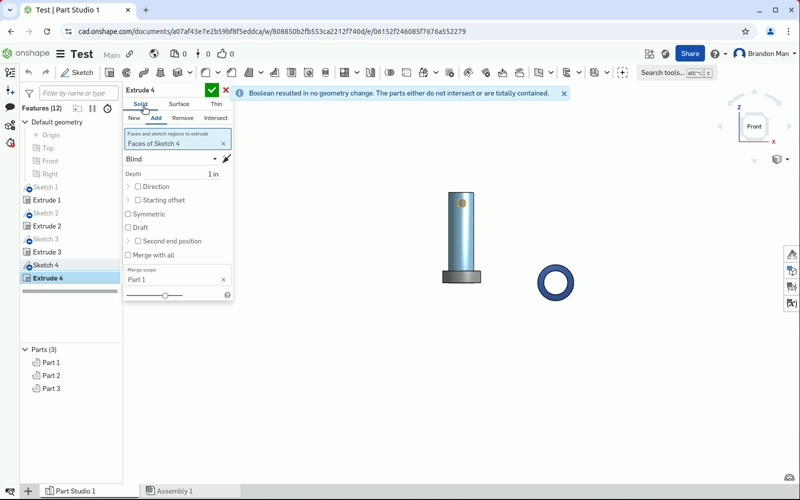
click(143, 106)
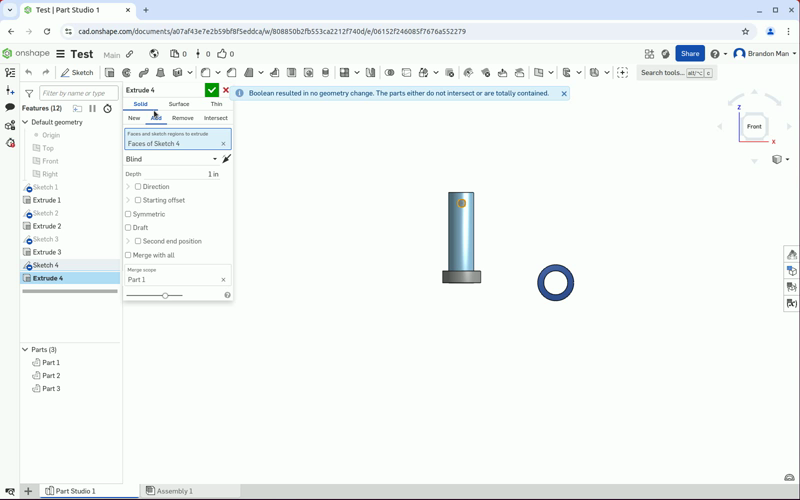
mouse_move(186, 120)
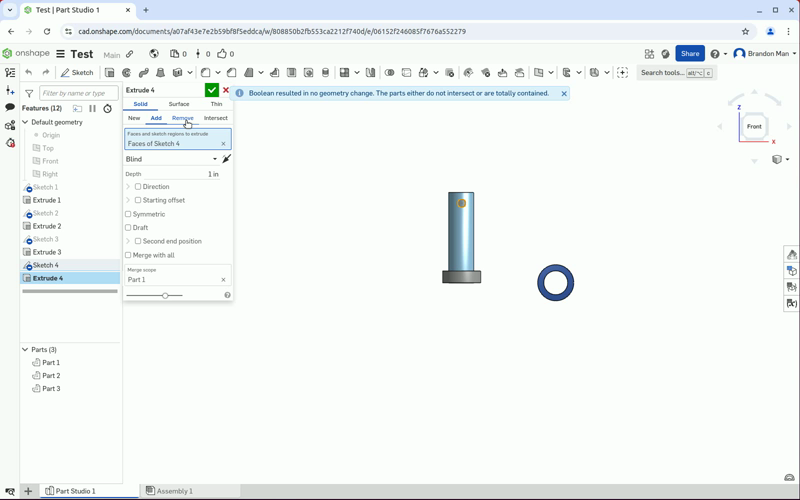
click(186, 120)
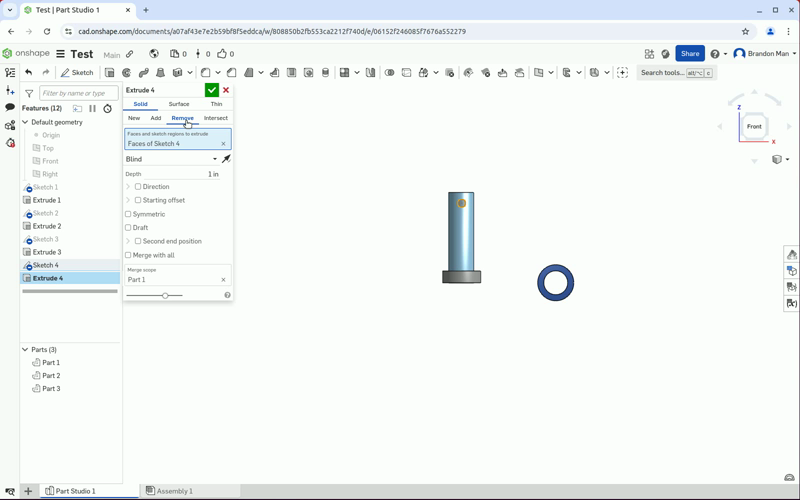
key(tab, 4)
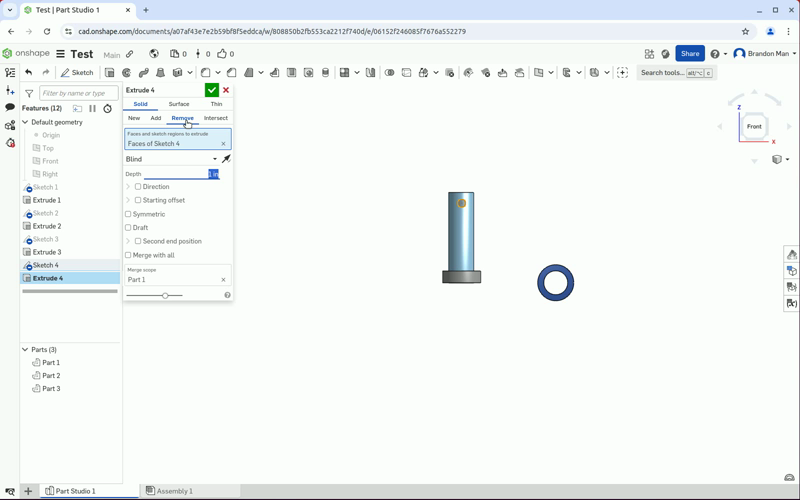
text(4.814)
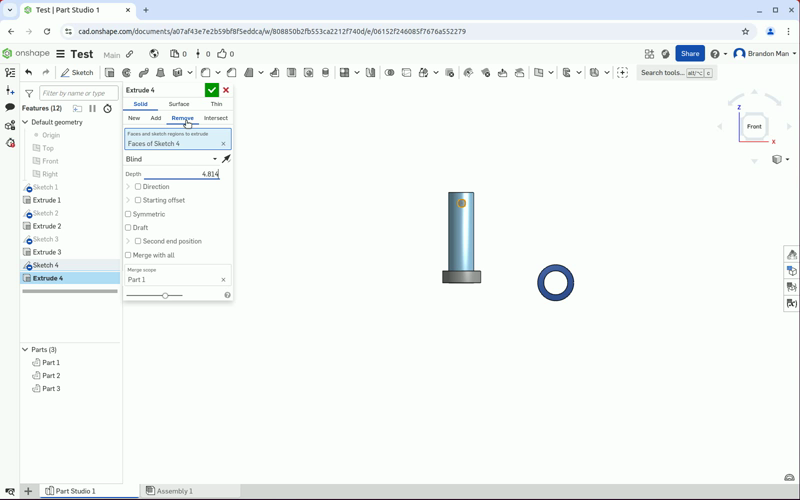
key(tab, 3)
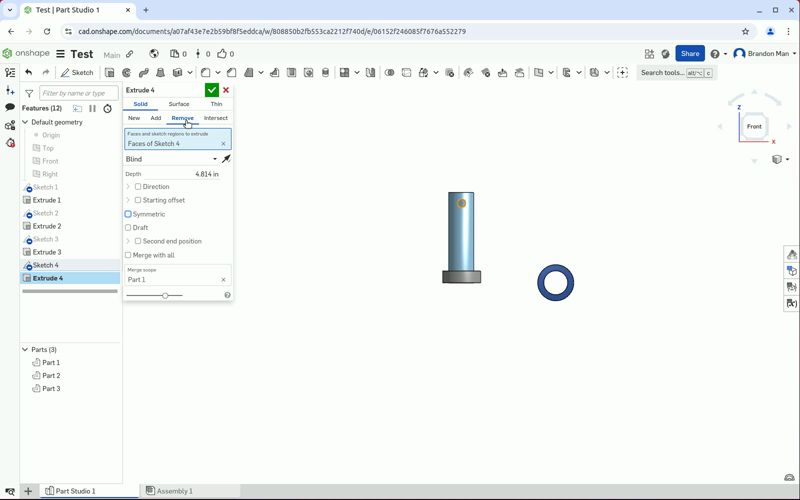
key(space)
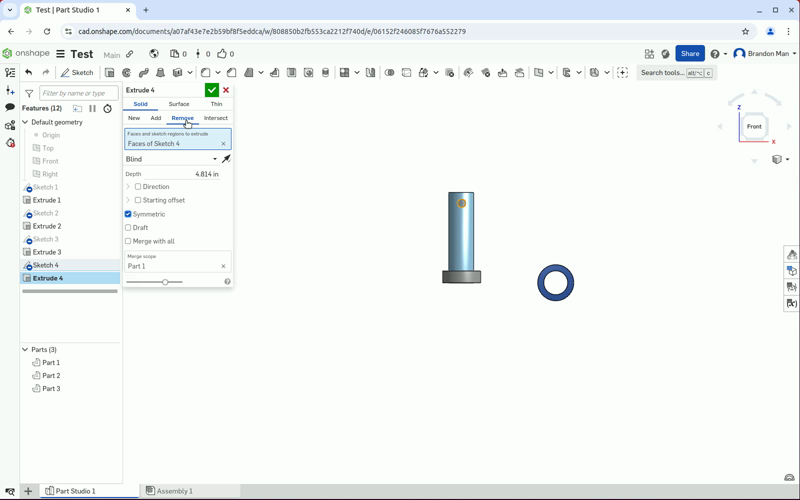
key(tab, 2)
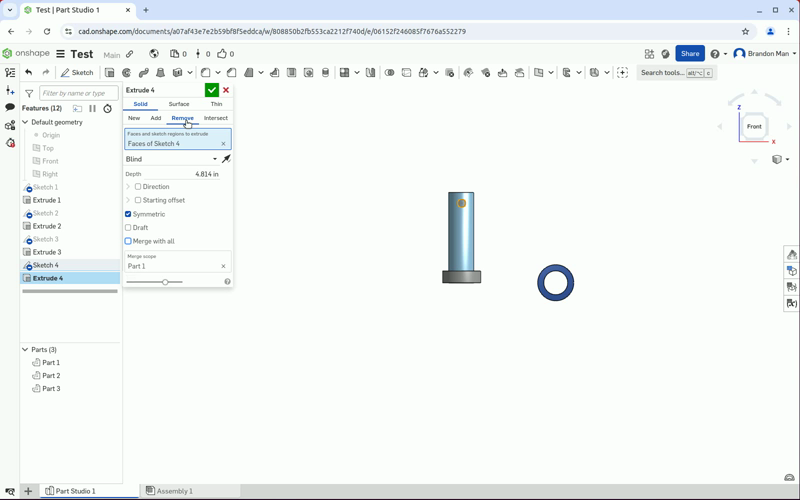
key(space)
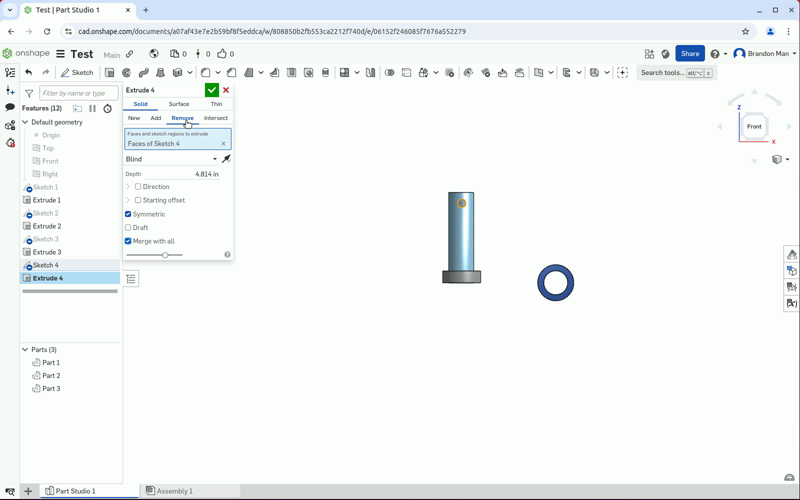
key(enter)
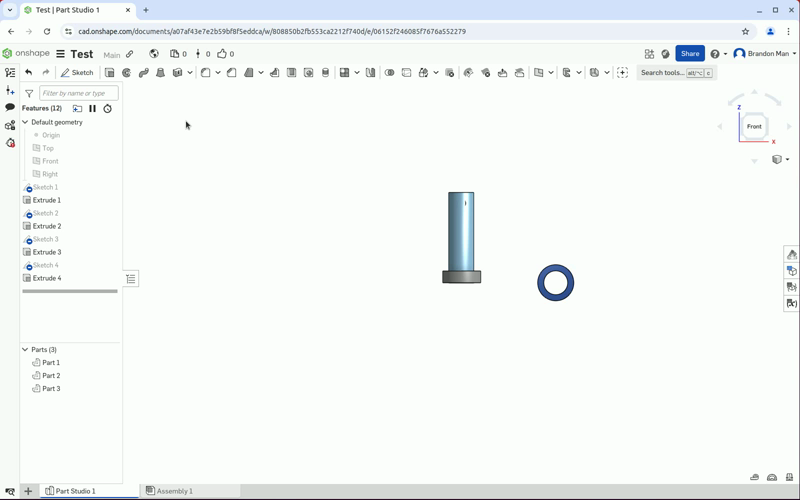
key(shift+h)
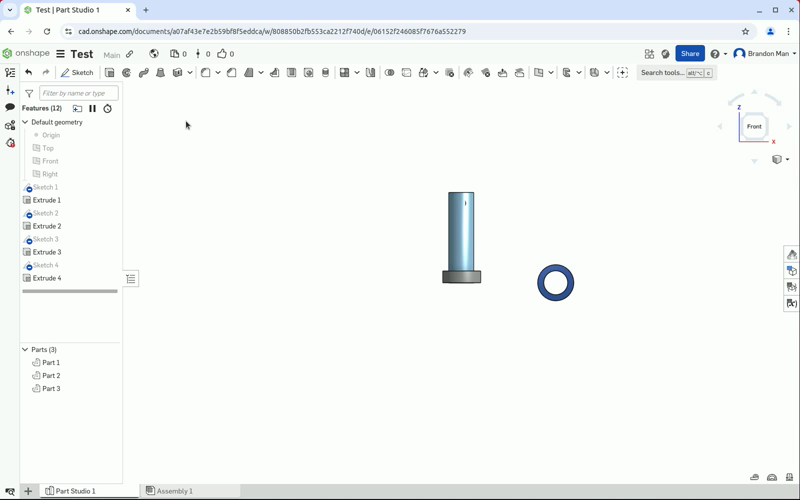
key(shift+h)
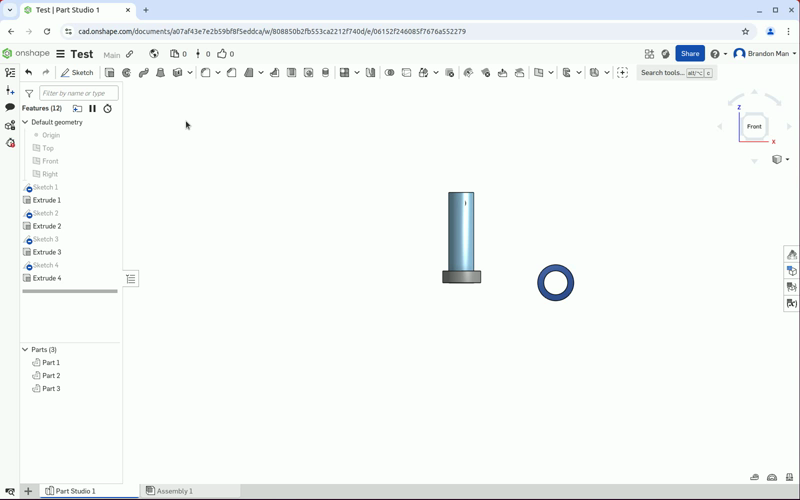
mouse_move(73, 189)
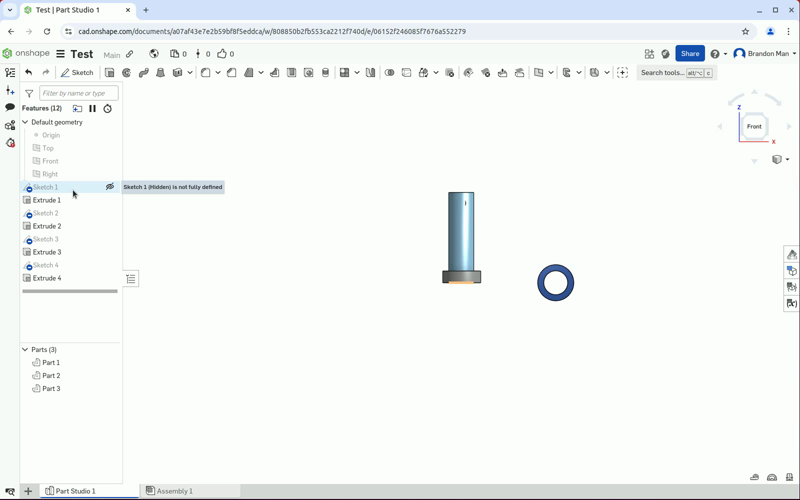
click(73, 189)
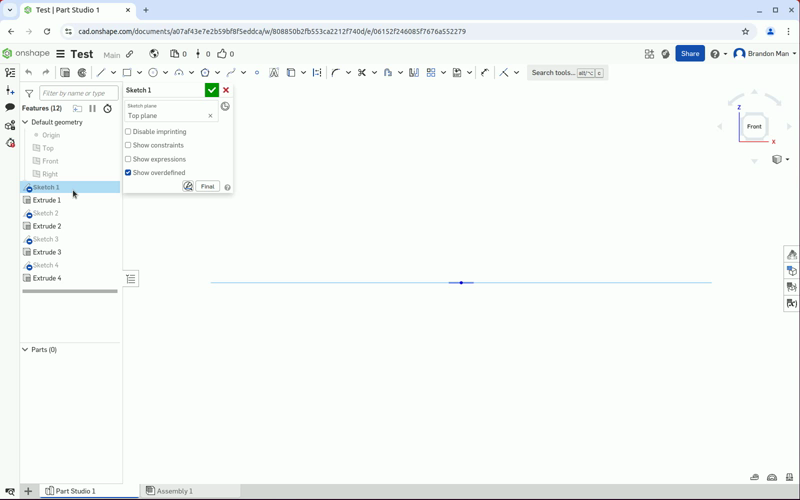
mouse_move(229, 92)
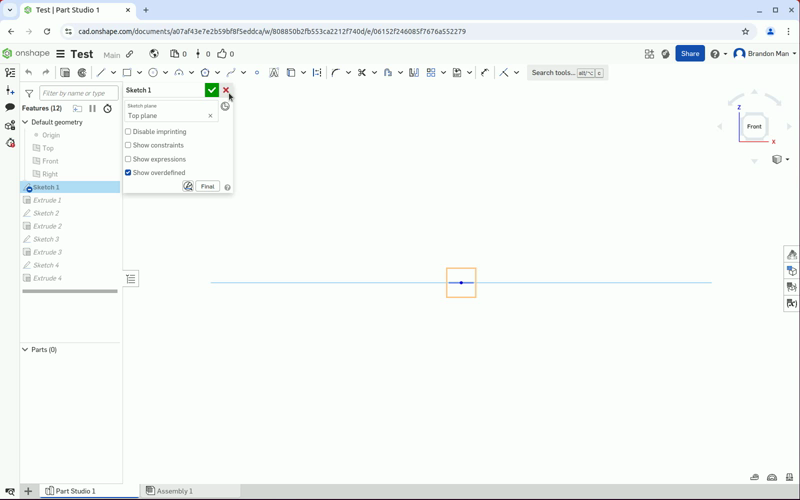
click(229, 92)
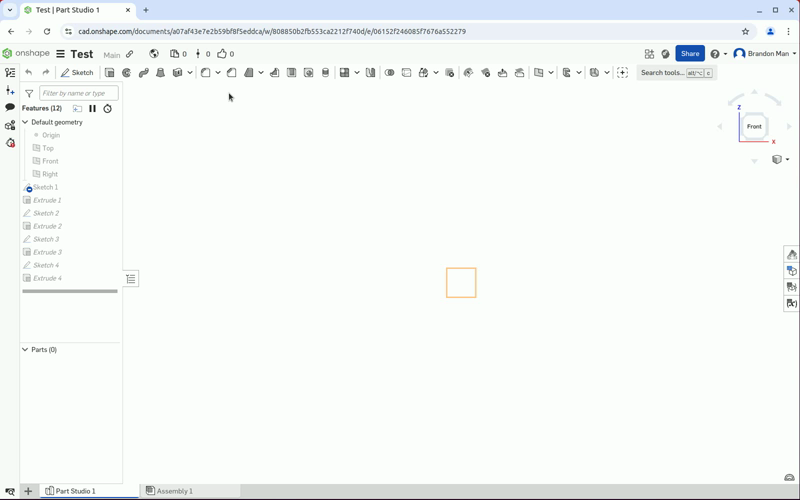
mouse_move(73, 352)
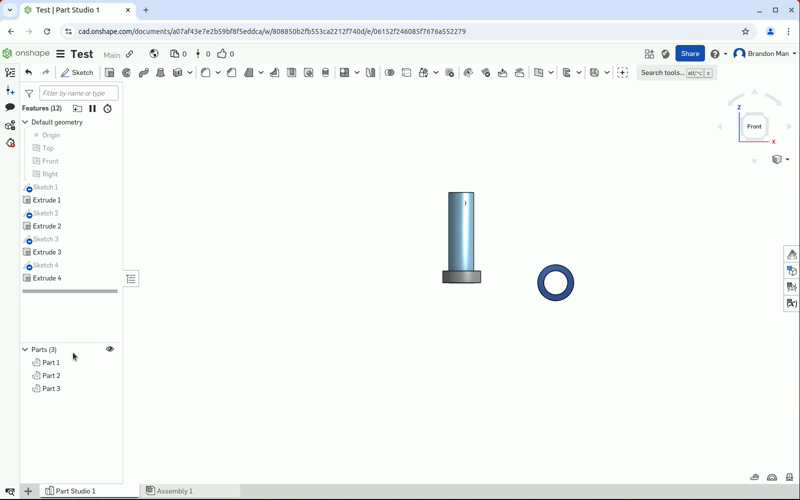
key(y)
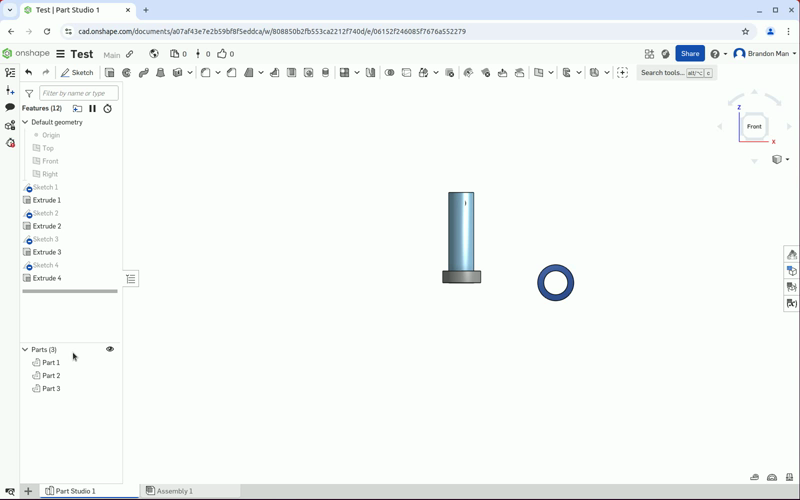
key(shift+p)
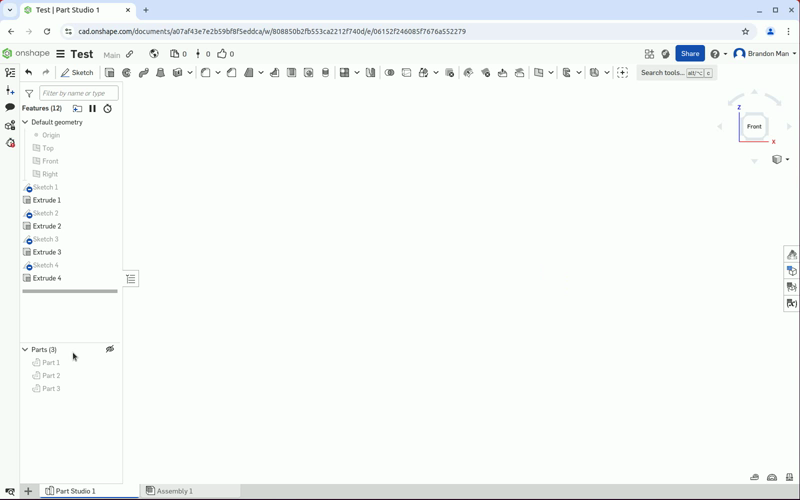
key(space)
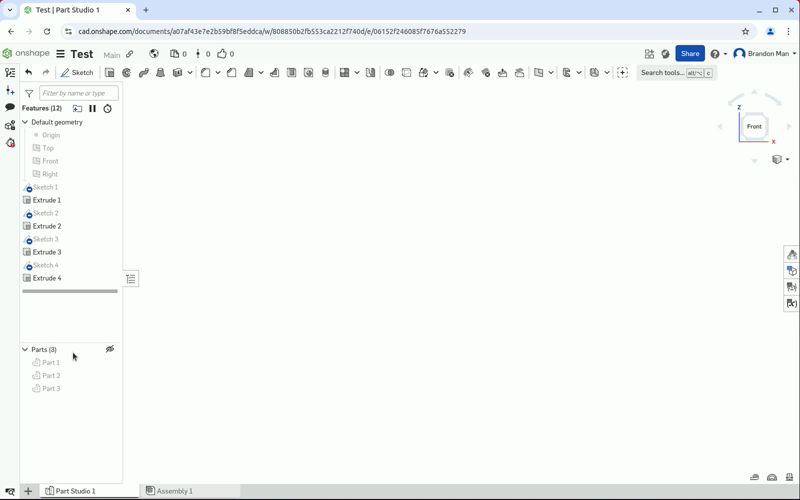
key_down(shift)
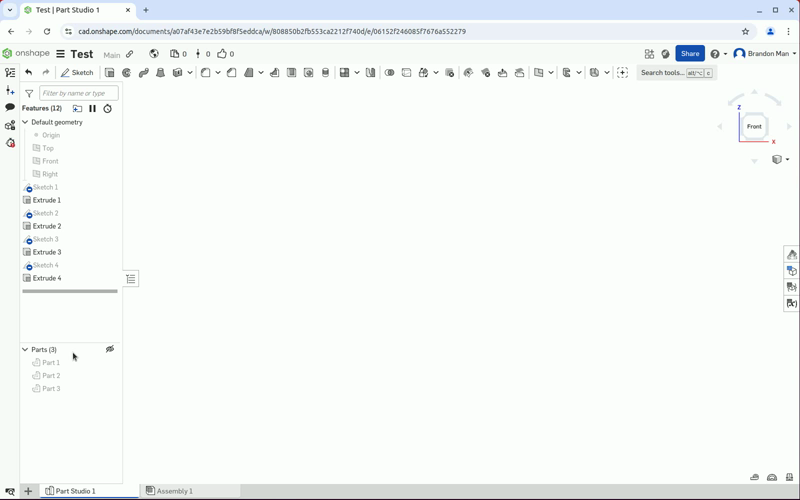
key(down)
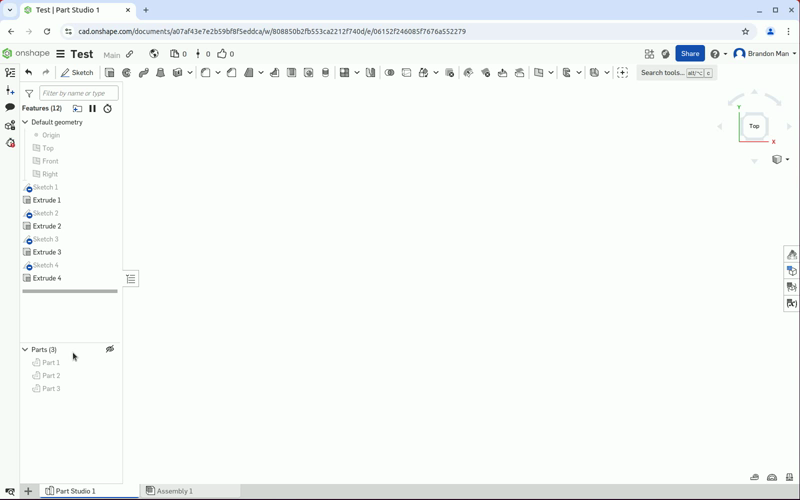
key_up(shift)
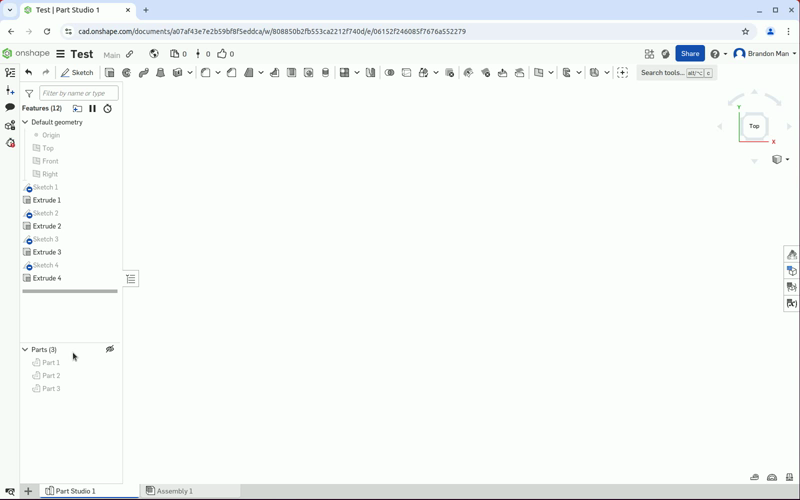
mouse_move(73, 352)
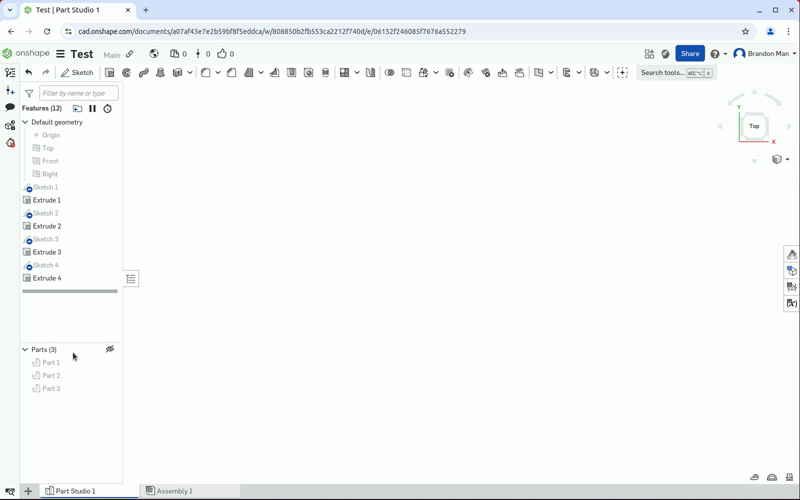
key(shift+y)
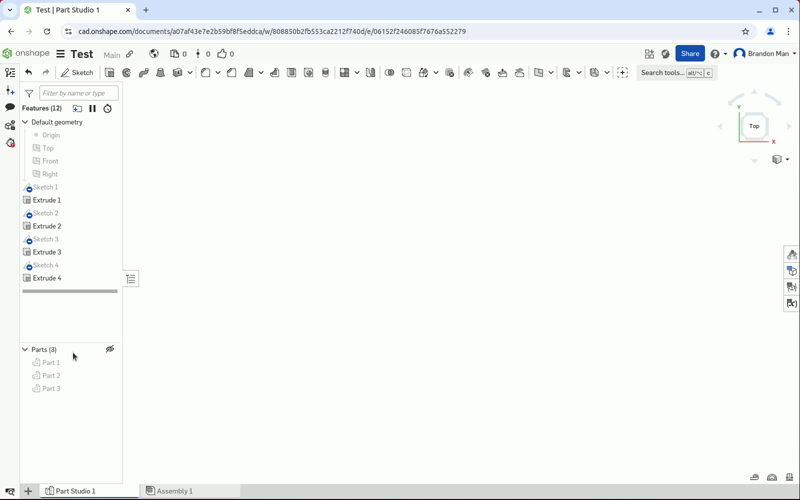
key(shift+s)
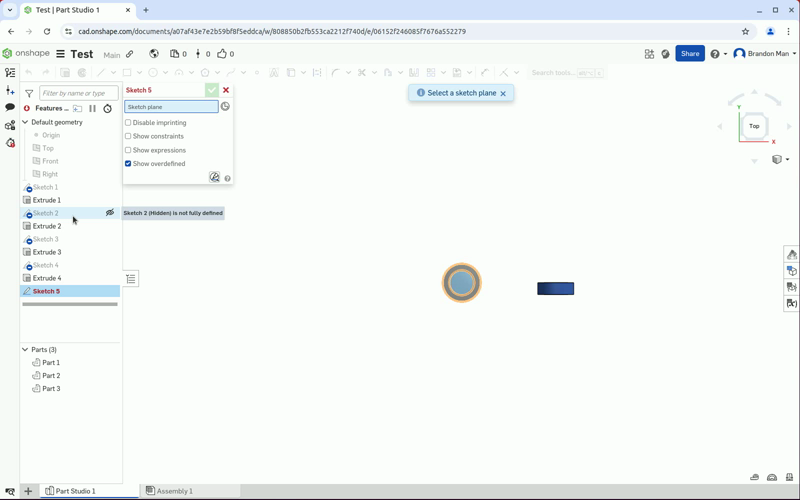
scroll(3)
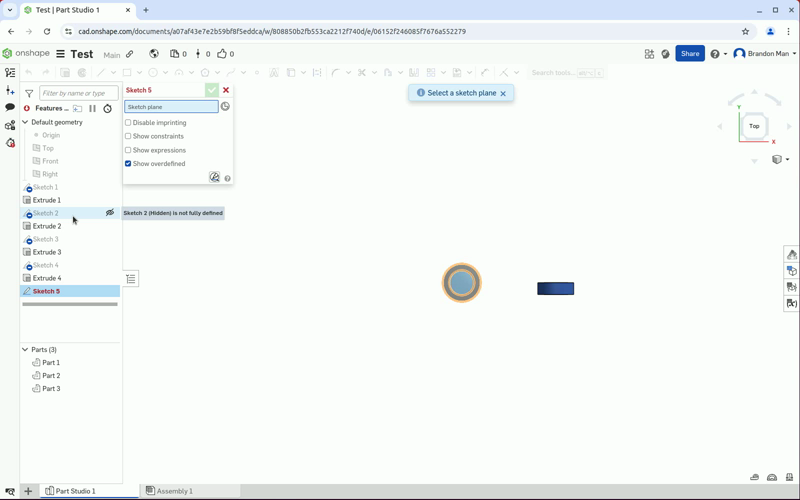
mouse_move(73, 150)
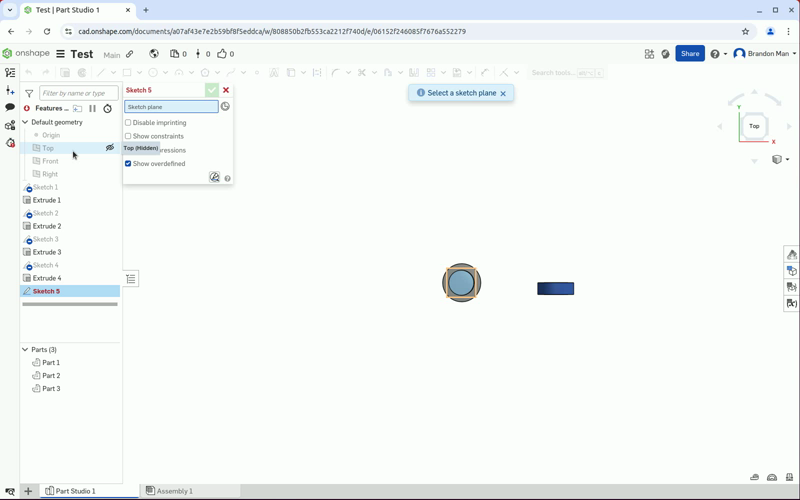
click(73, 150)
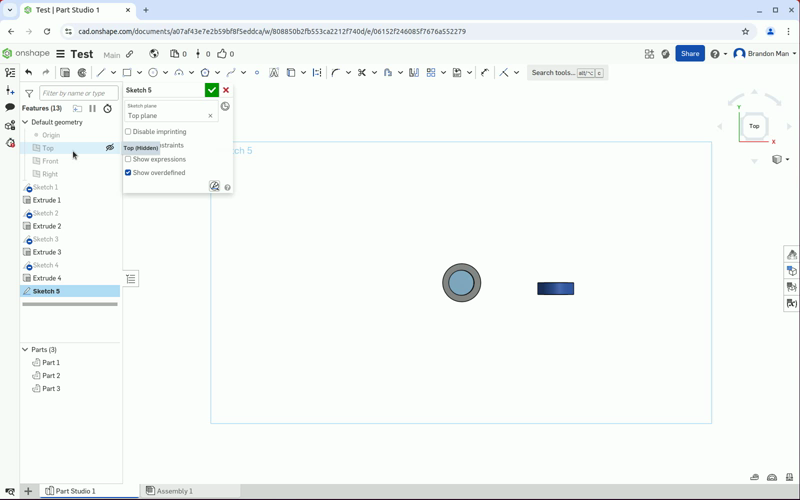
mouse_move(73, 352)
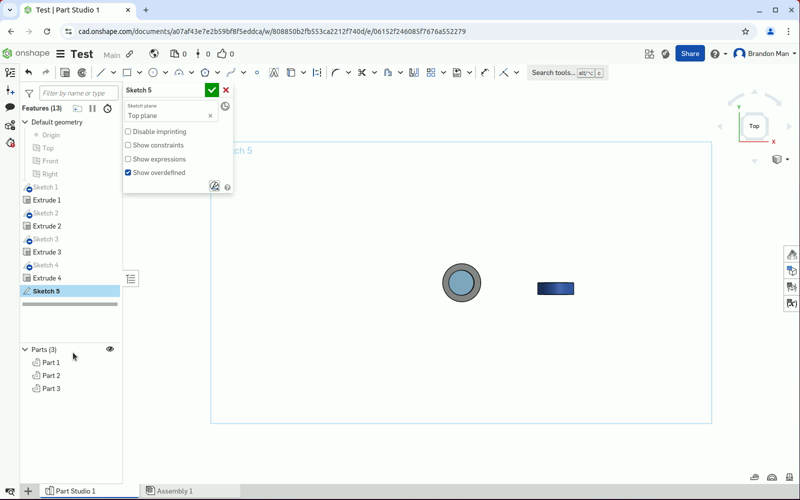
key(y)
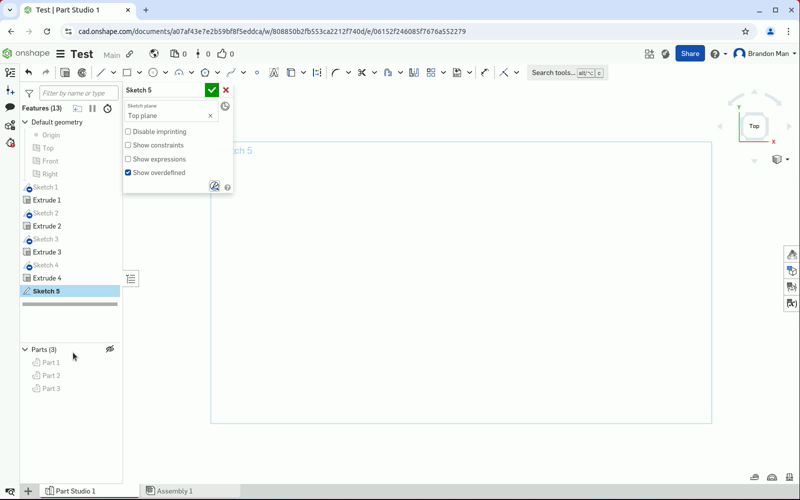
key(c)
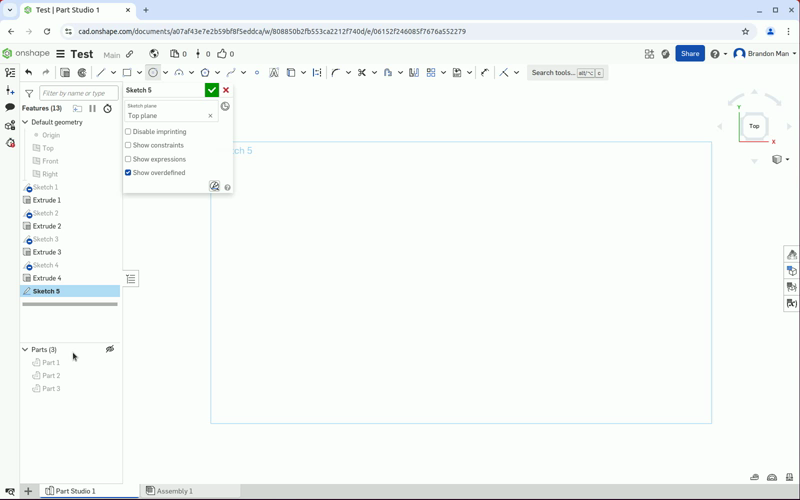
key_down(shift)
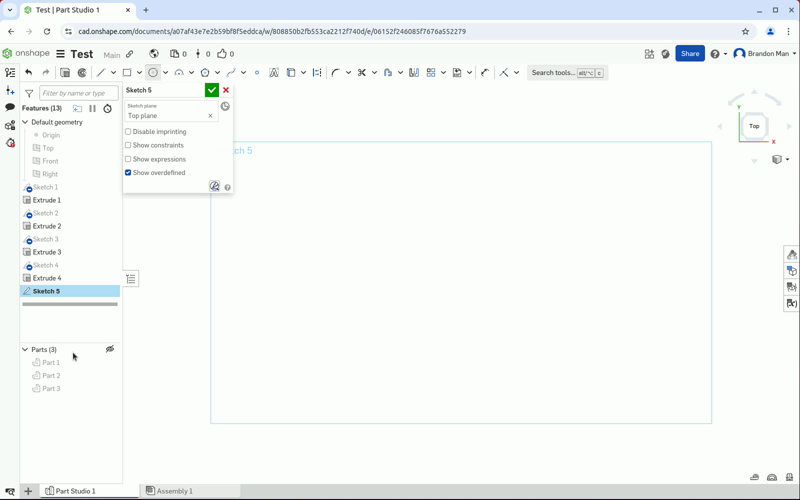
mouse_move(555, 288)
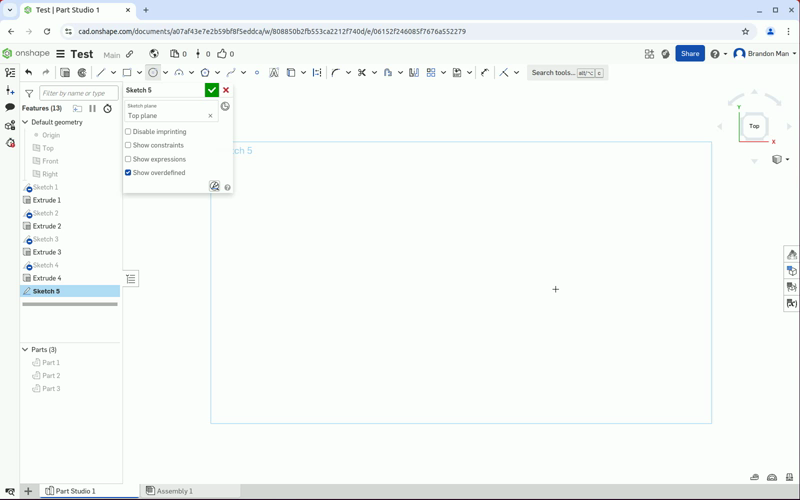
click(555, 288)
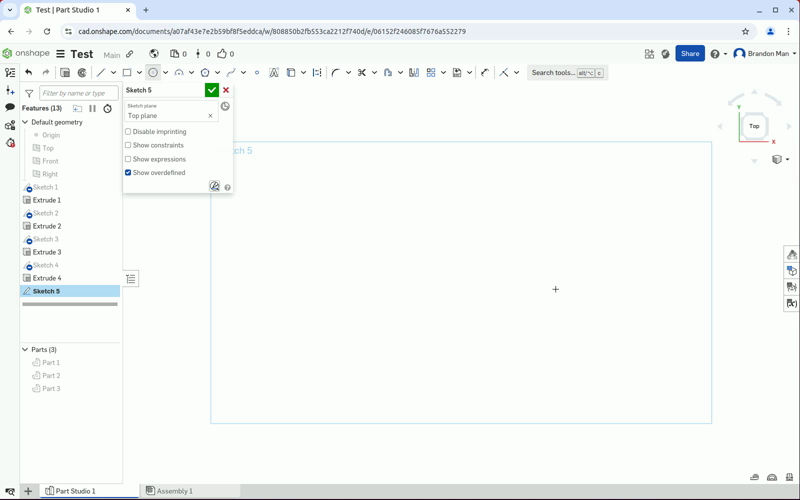
key_up(shift)
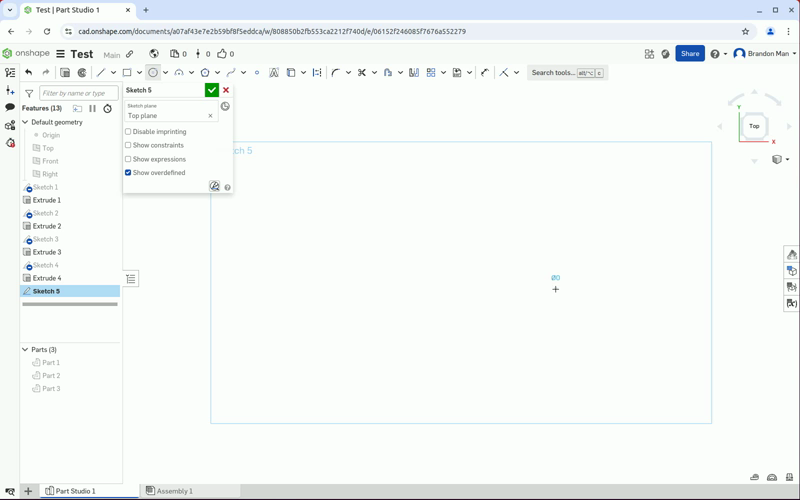
mouse_move(558, 288)
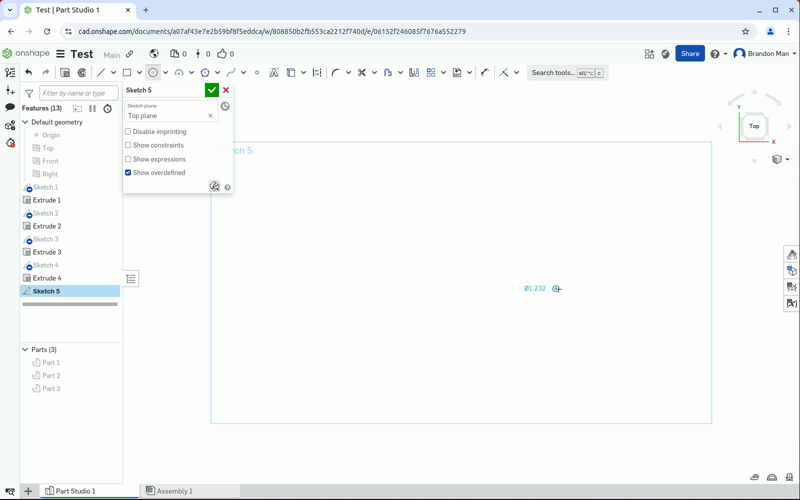
click(558, 288)
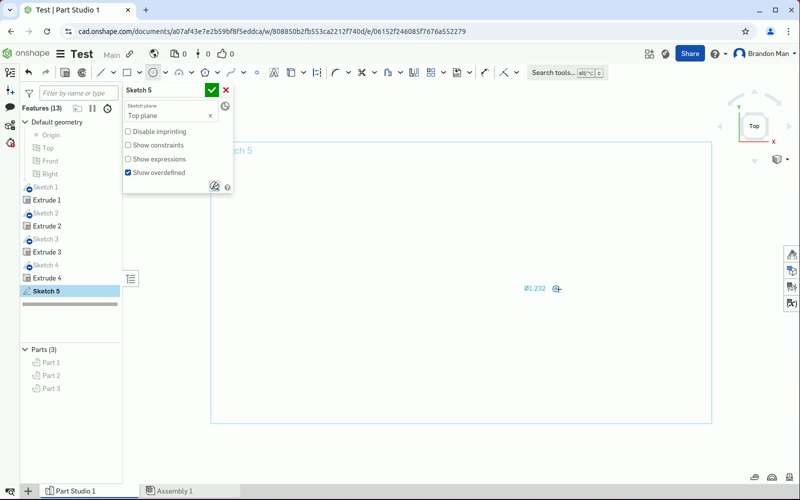
key(esc)
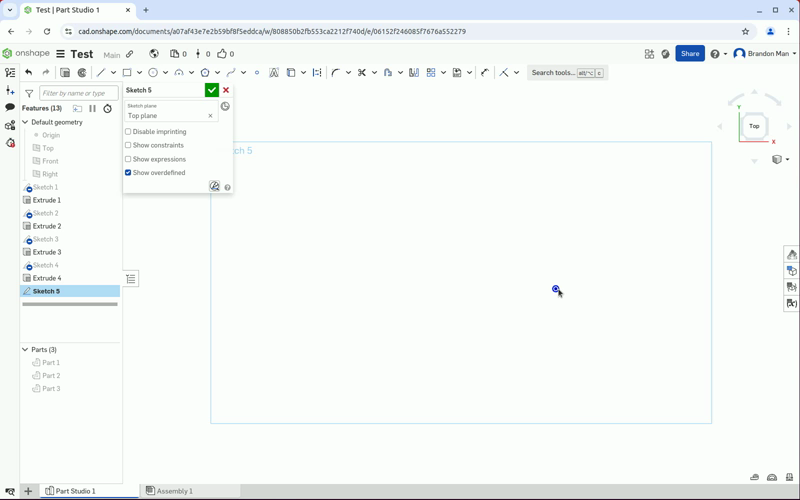
mouse_move(558, 288)
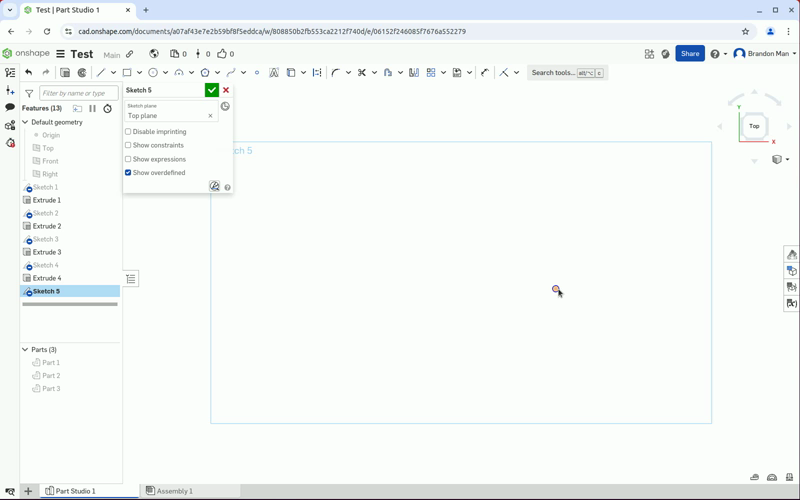
scroll(6)
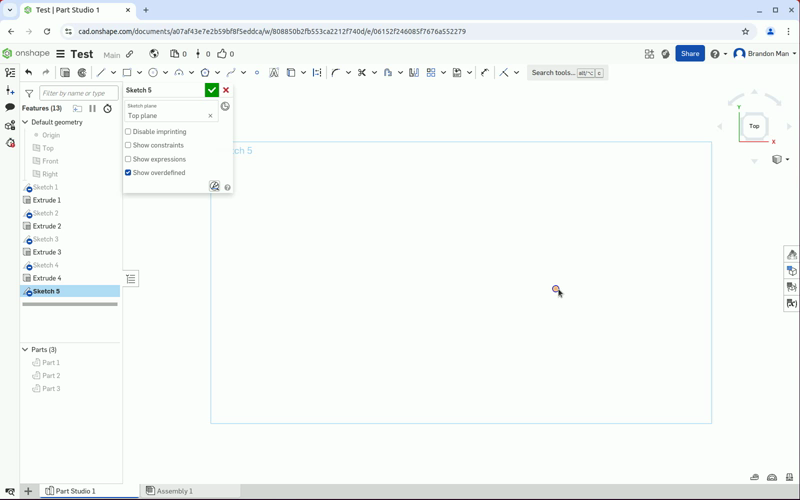
scroll(6)
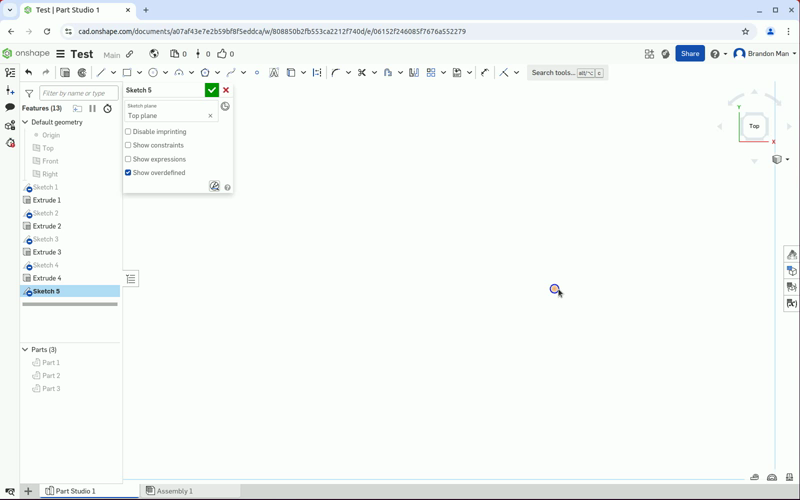
scroll(6)
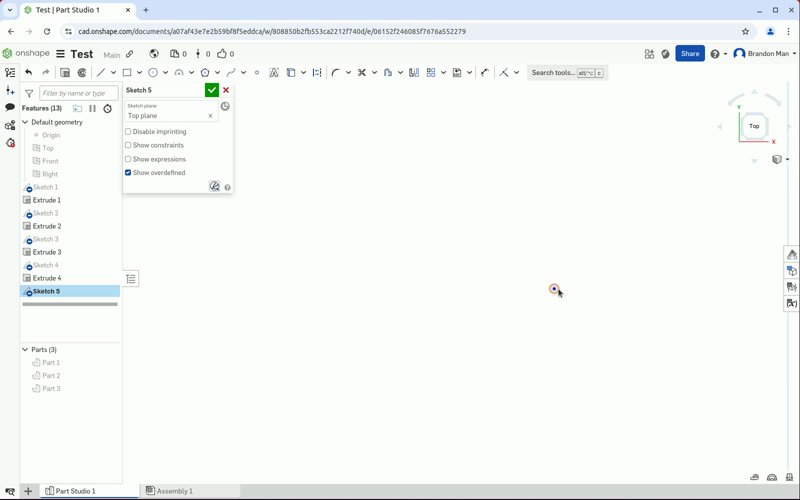
scroll(6)
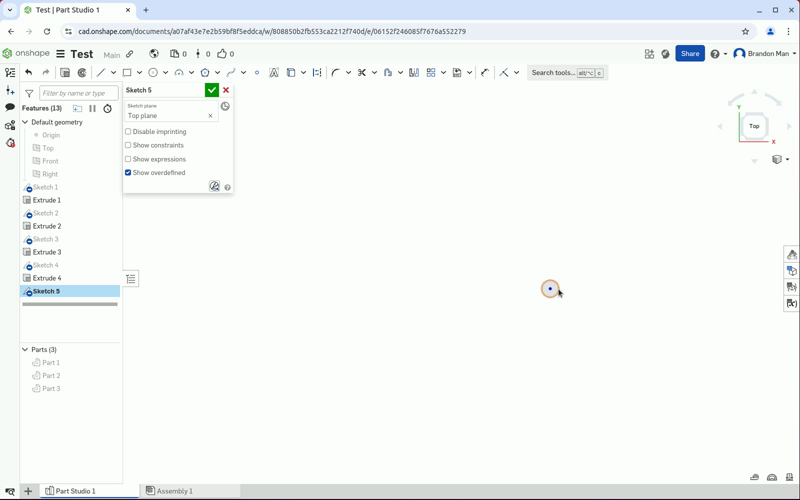
scroll(6)
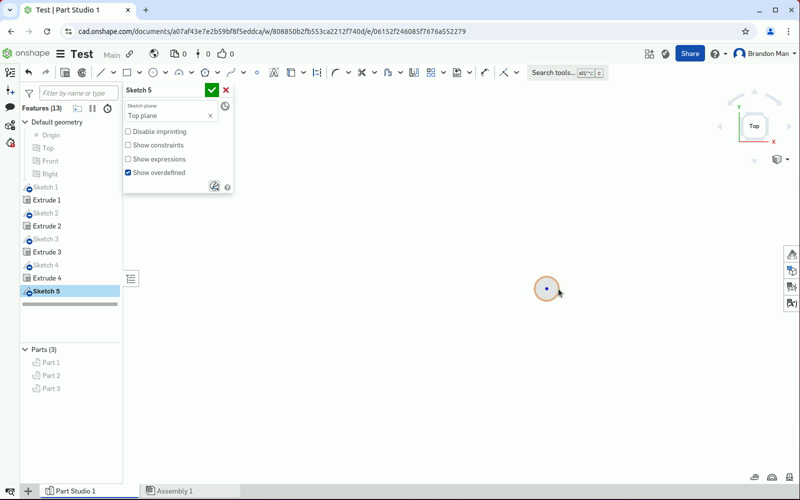
scroll(6)
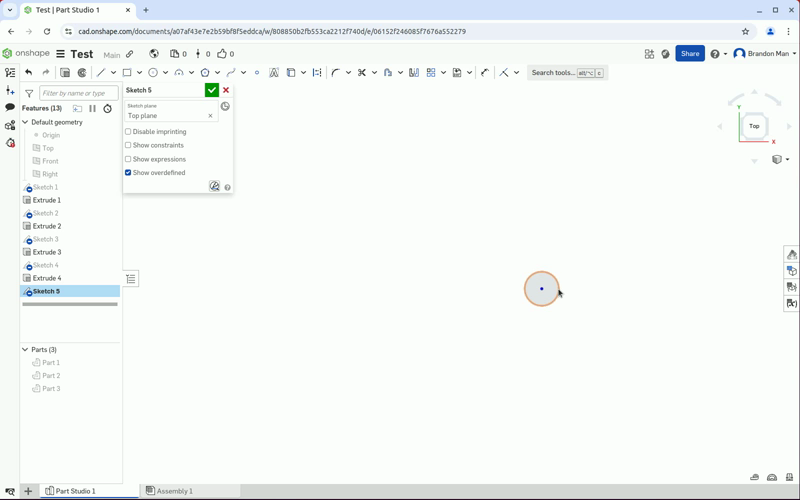
scroll(6)
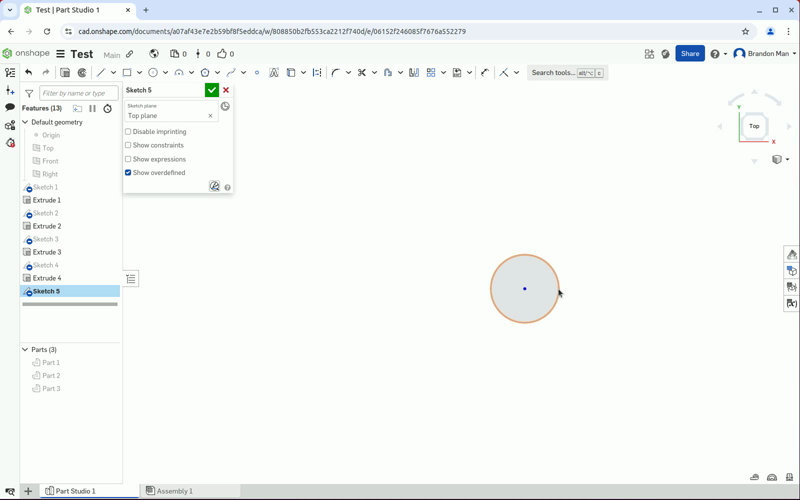
click(558, 288)
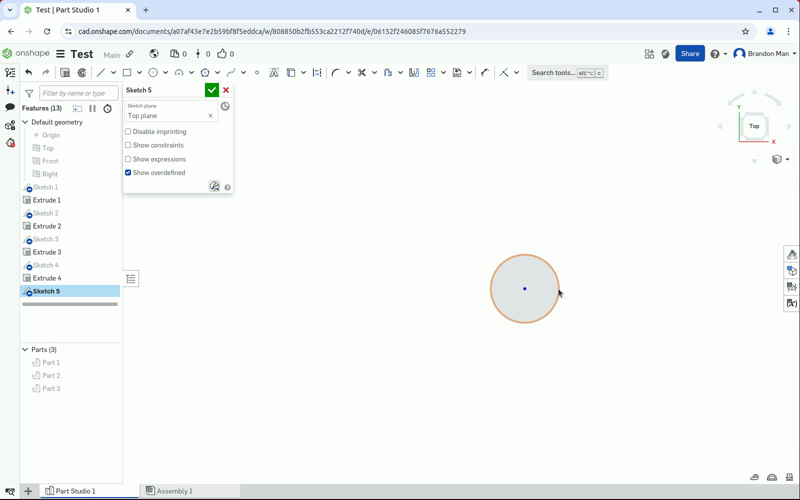
scroll(-6)
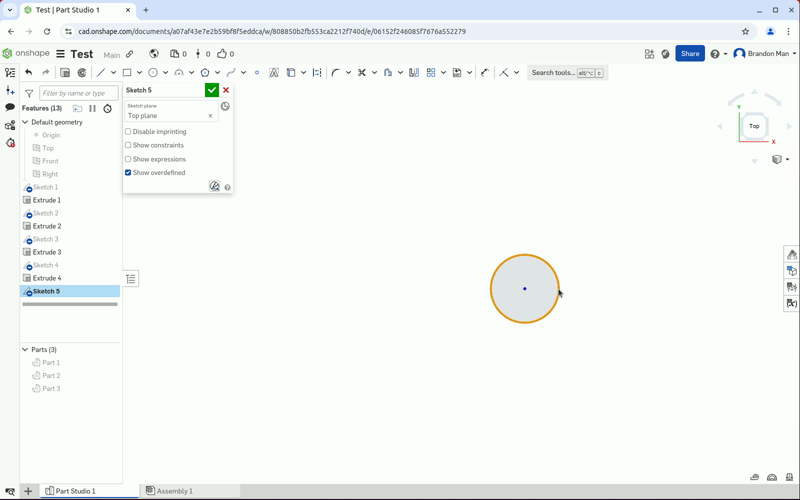
scroll(-6)
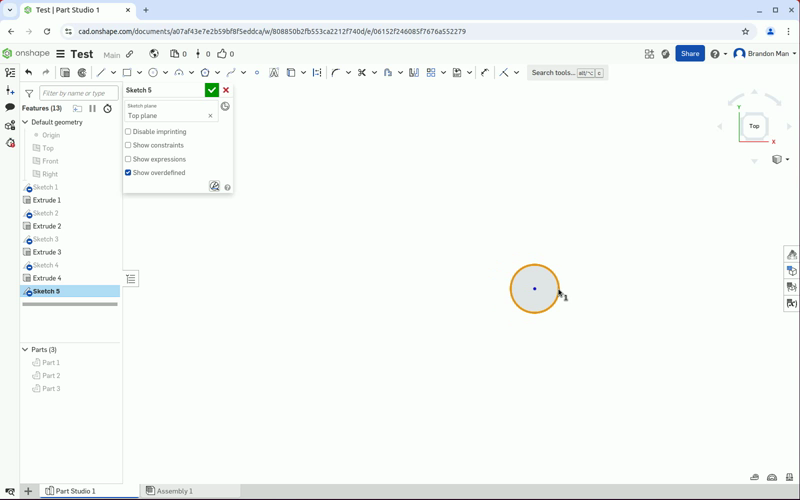
scroll(-6)
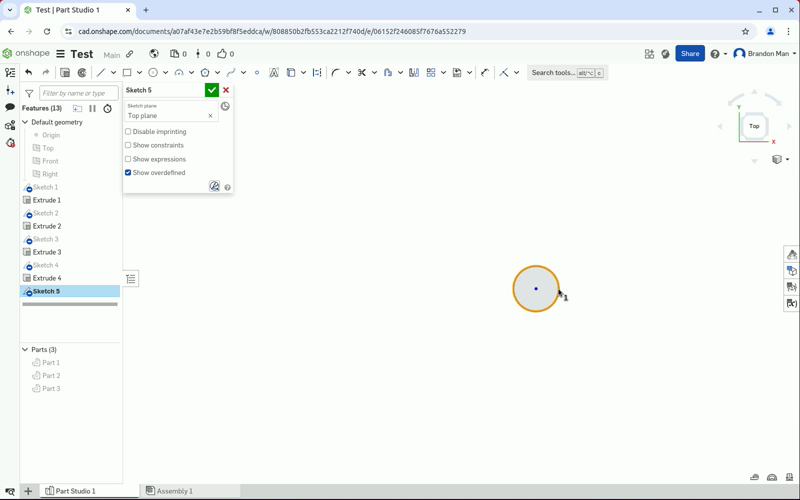
scroll(-6)
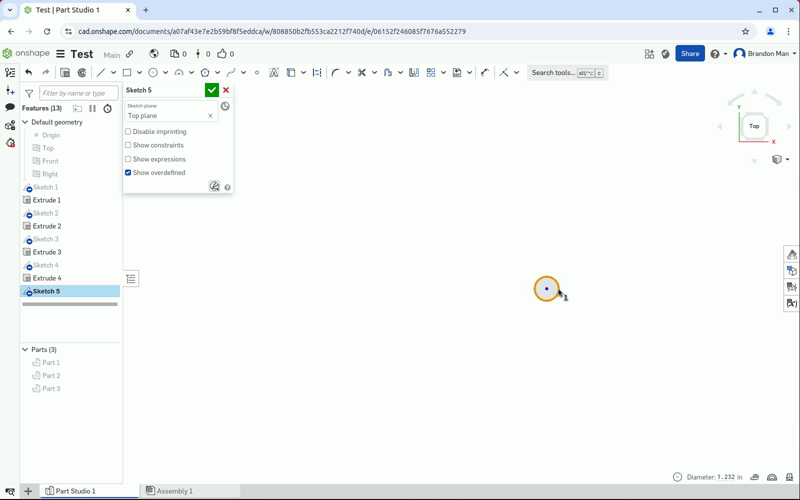
scroll(-6)
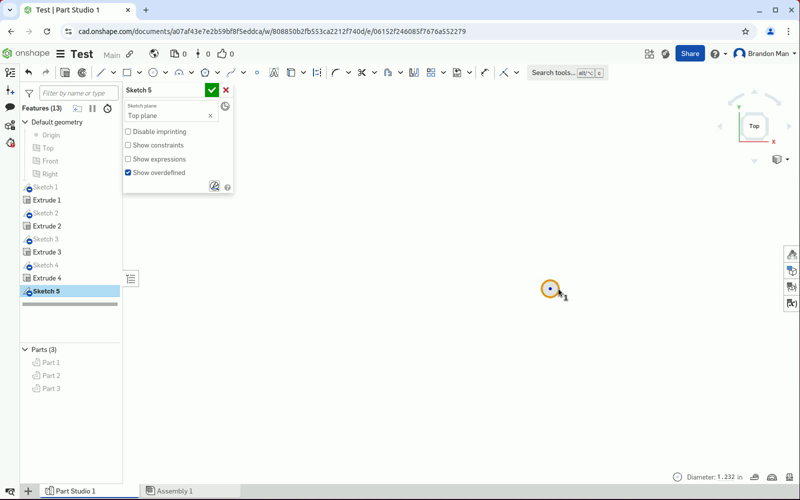
scroll(-6)
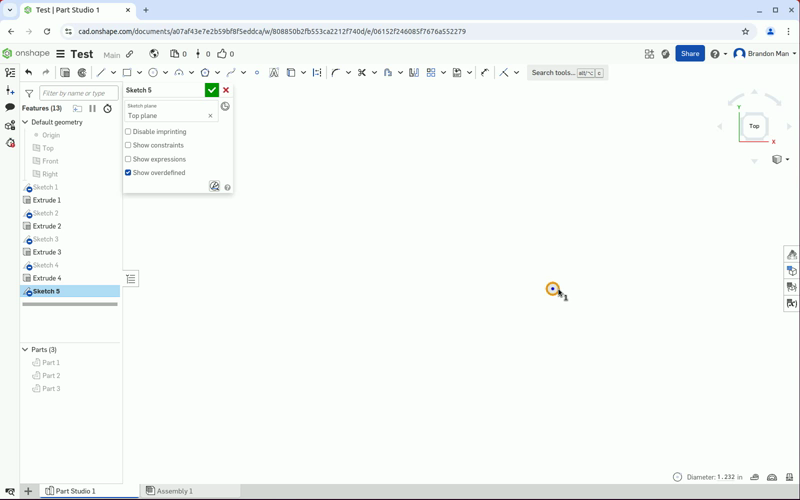
scroll(-6)
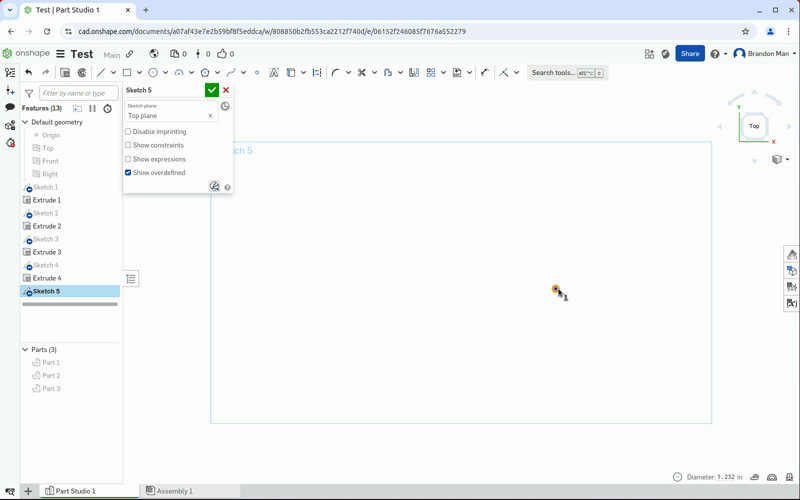
mouse_move(73, 352)
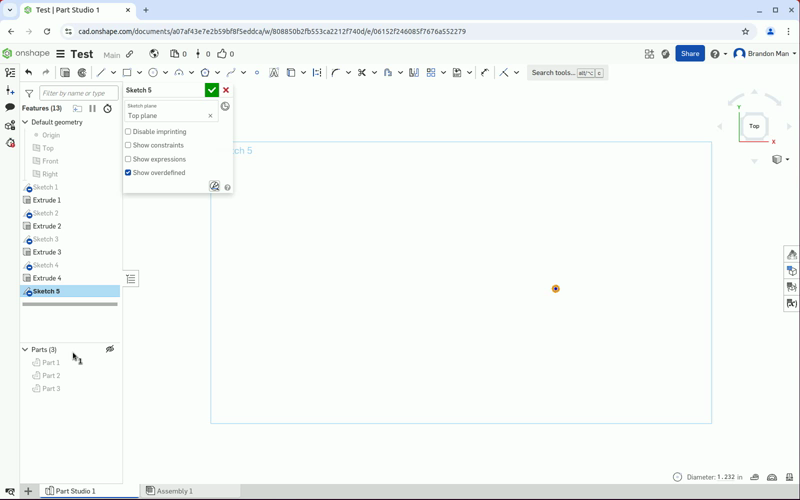
key(shift+y)
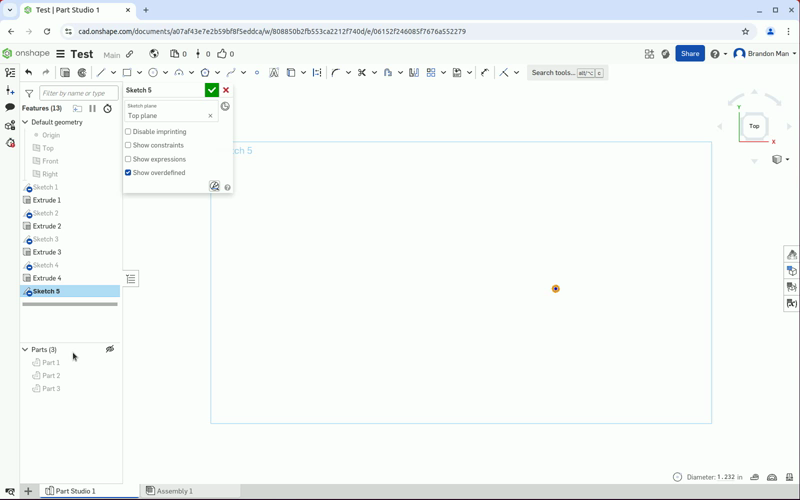
key(shift+e)
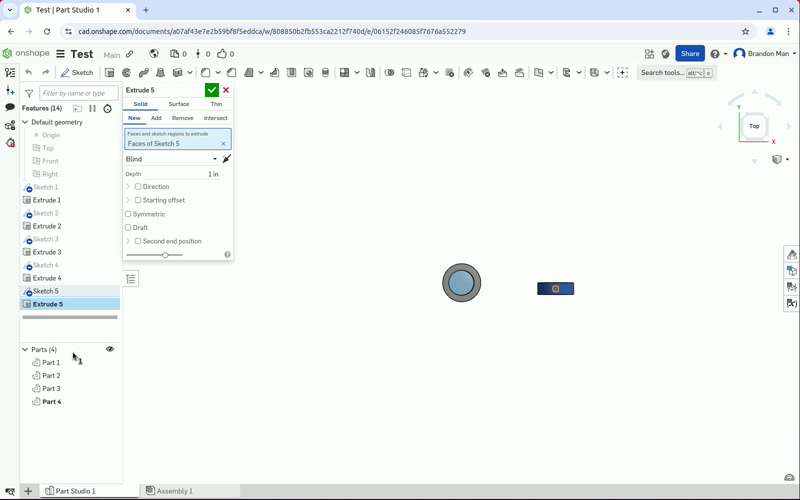
mouse_move(143, 106)
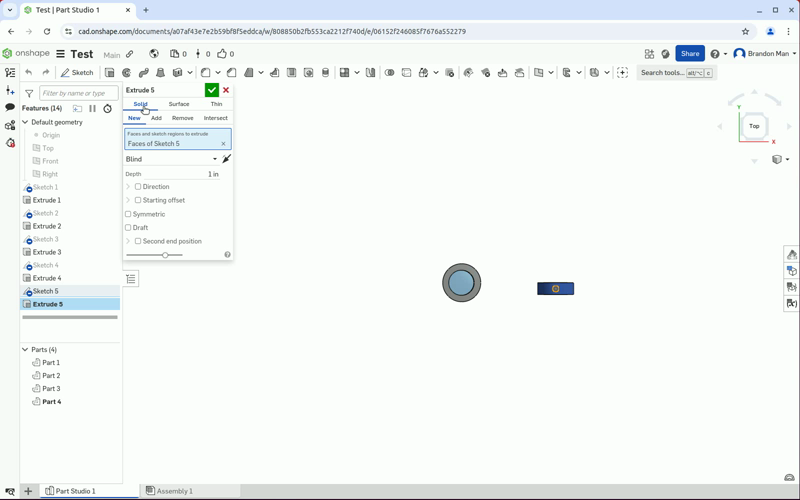
click(143, 106)
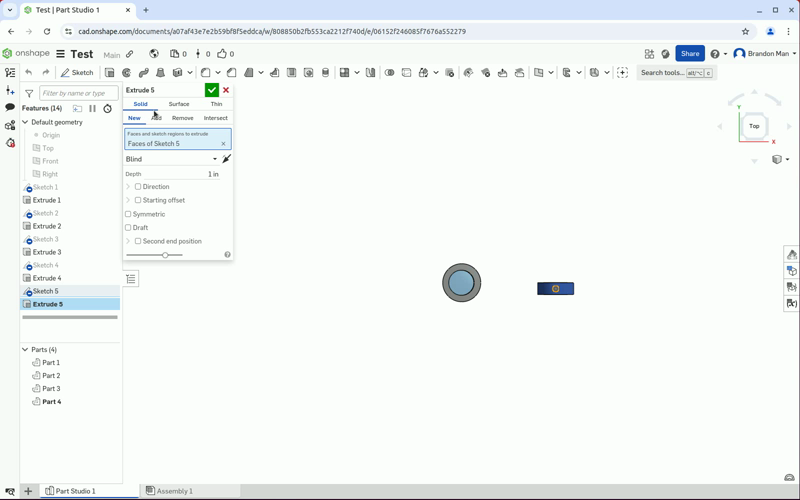
mouse_move(186, 120)
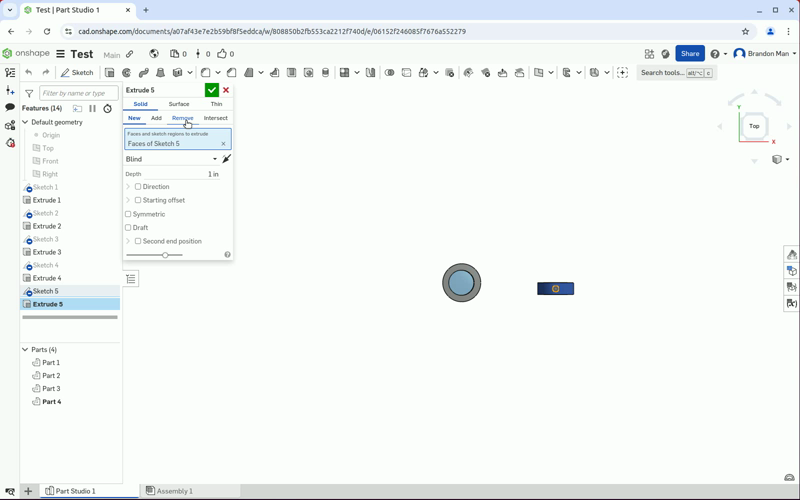
click(186, 120)
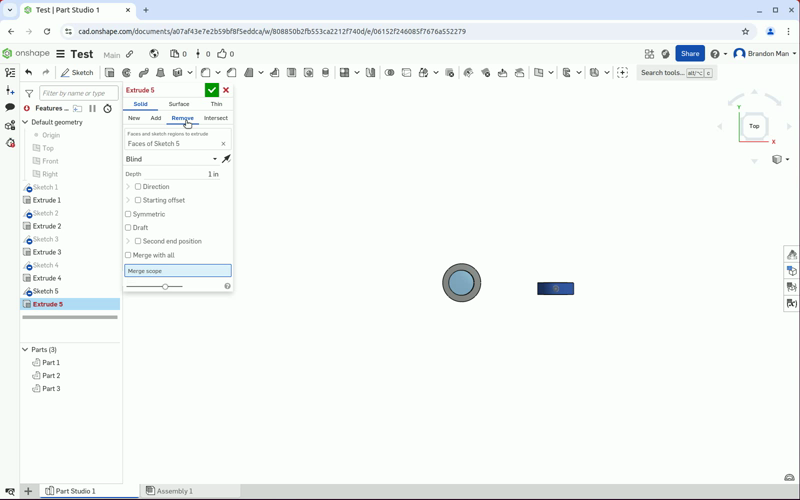
key(tab, 4)
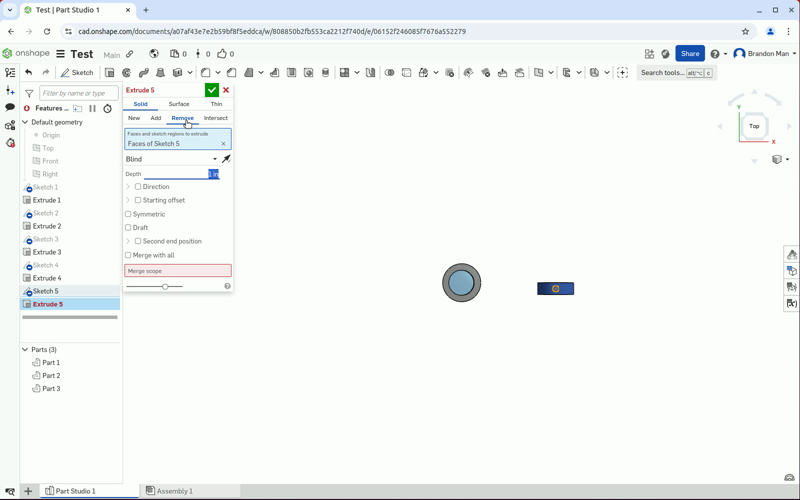
text(-13.962)
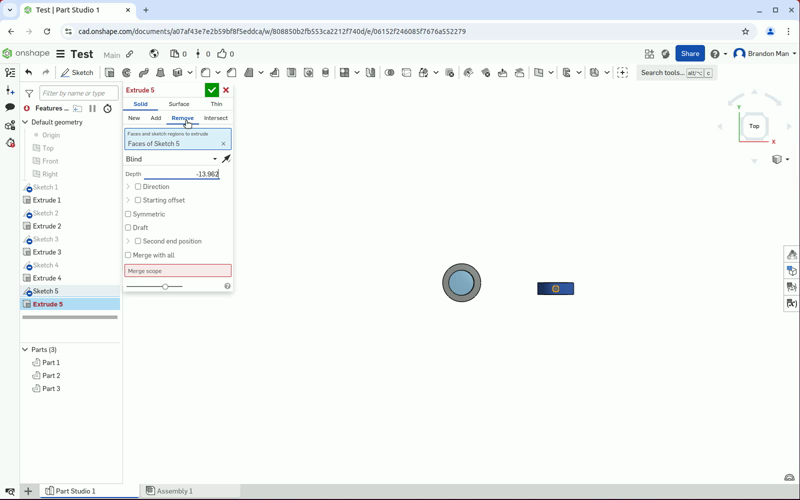
key(tab, 3)
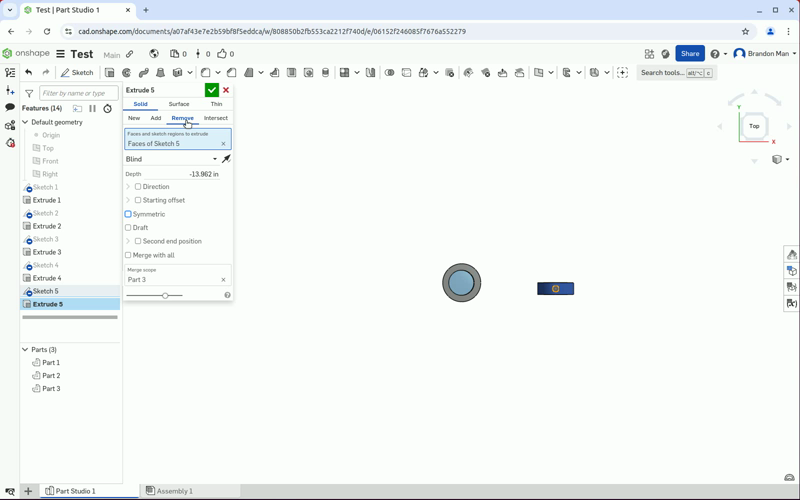
key(space)
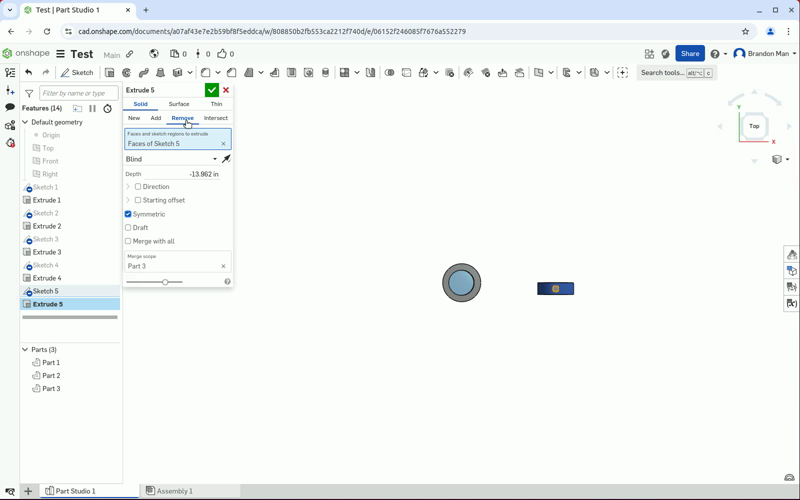
key(tab, 2)
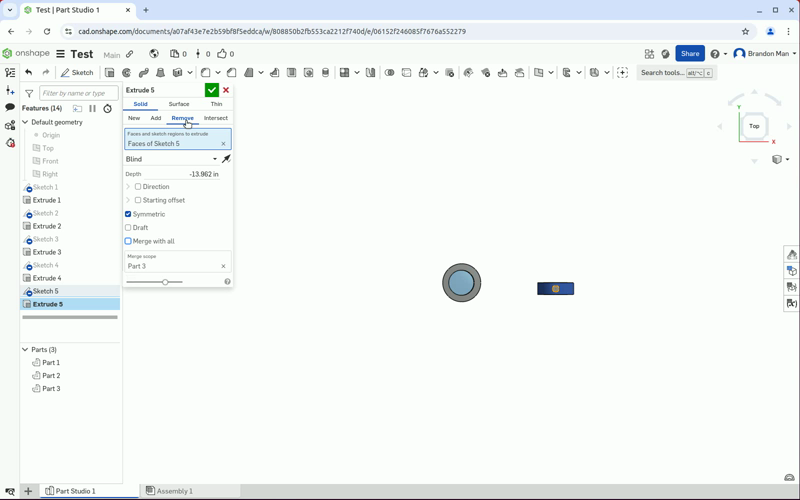
key(space)
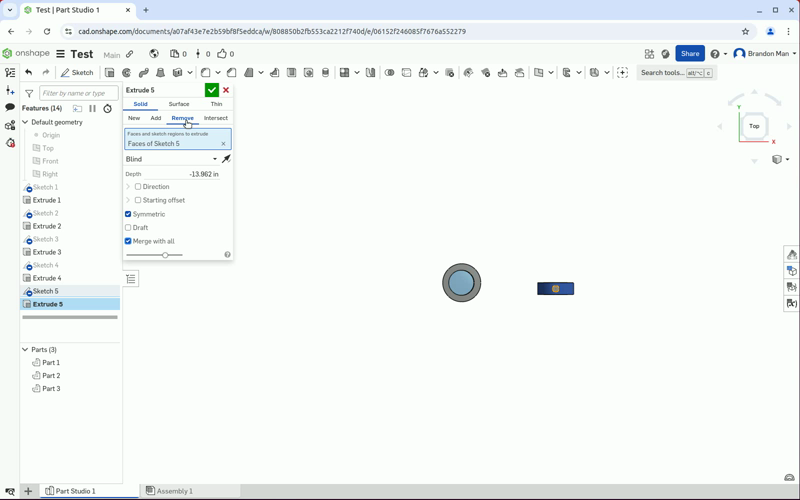
key(enter)
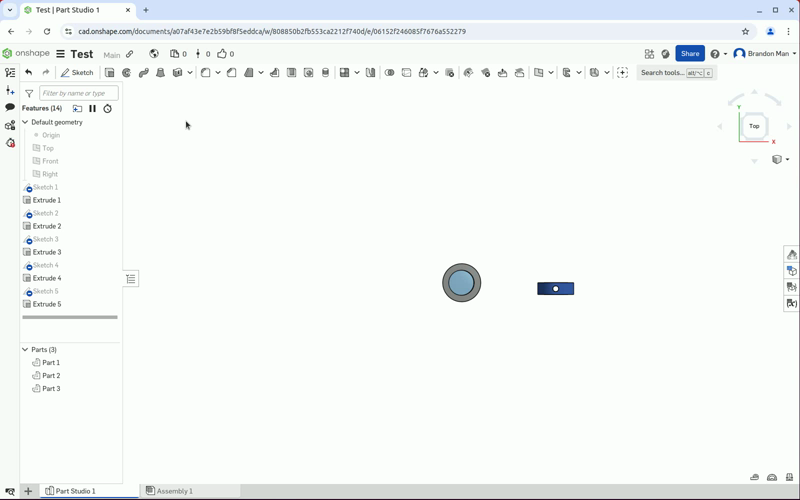
key(shift+h)
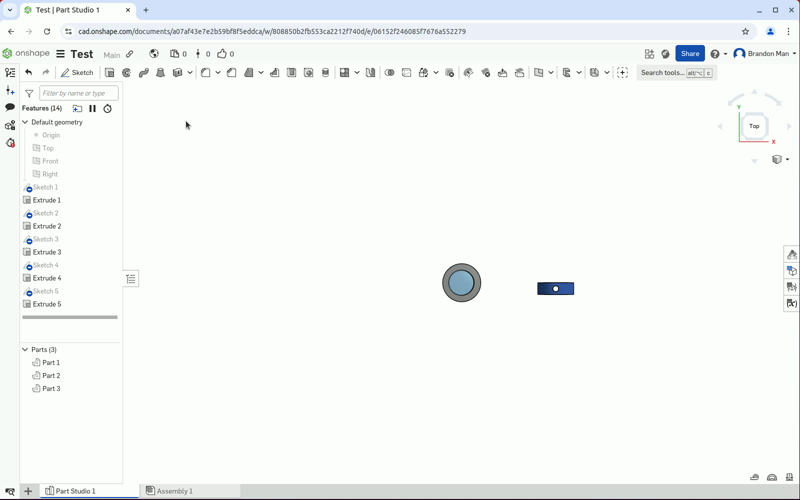
key(shift+h)
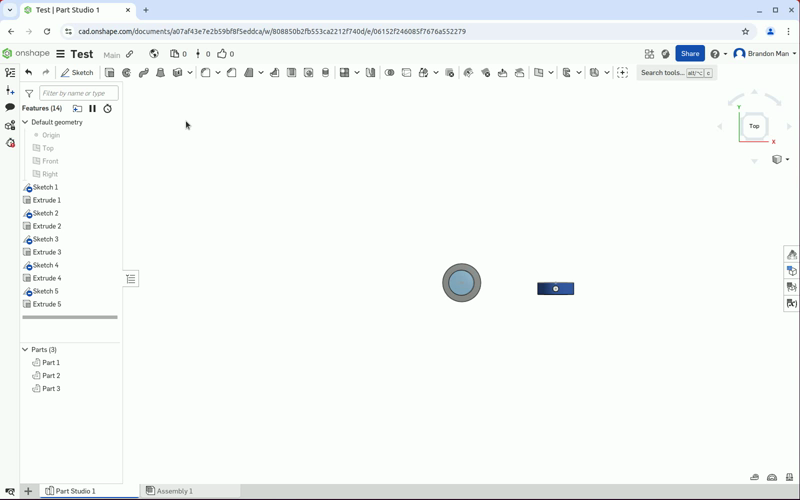
key(shift+7)
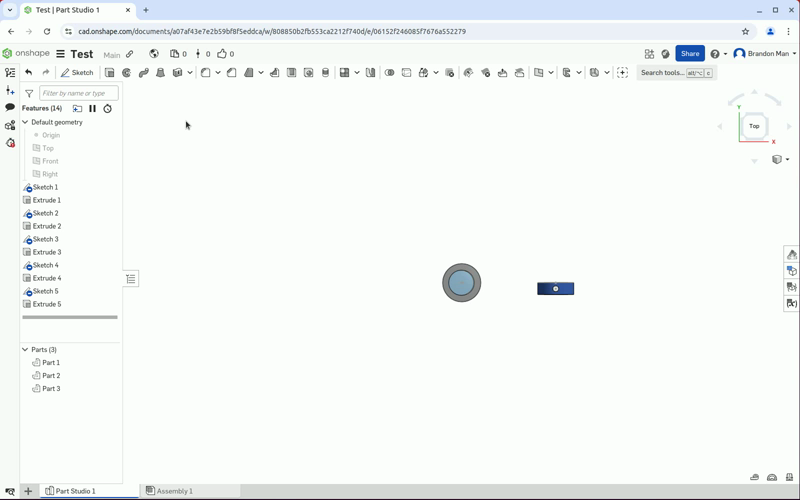
key(up, 3)
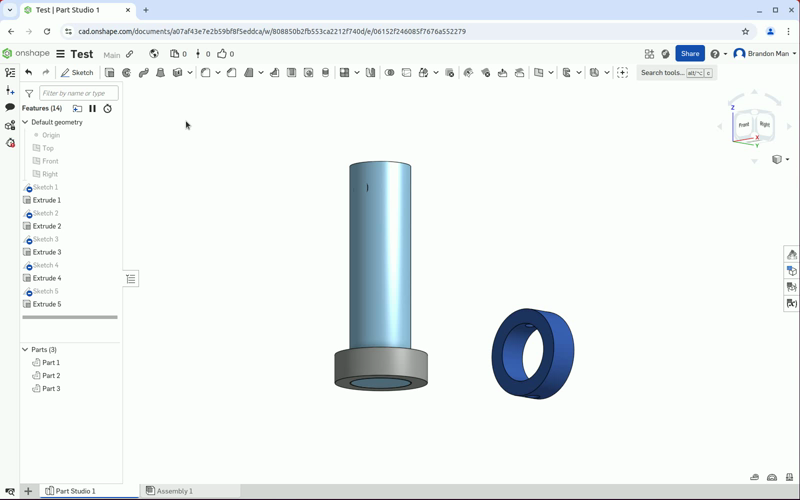
key(left, 3)
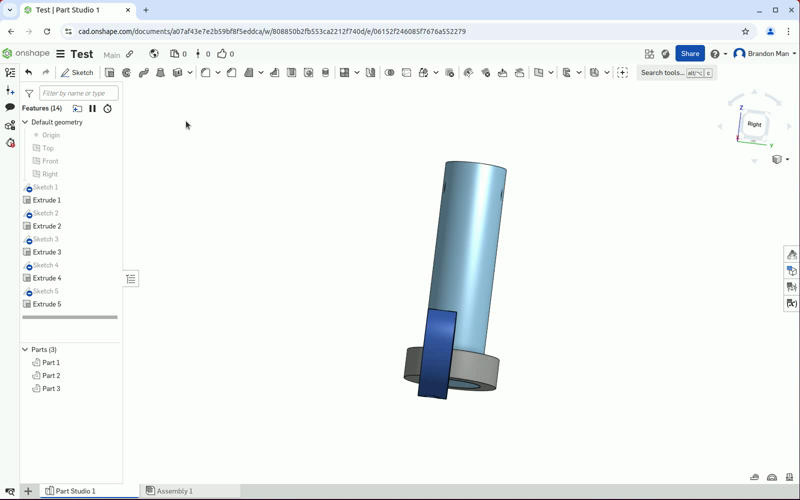
key(right, 3)
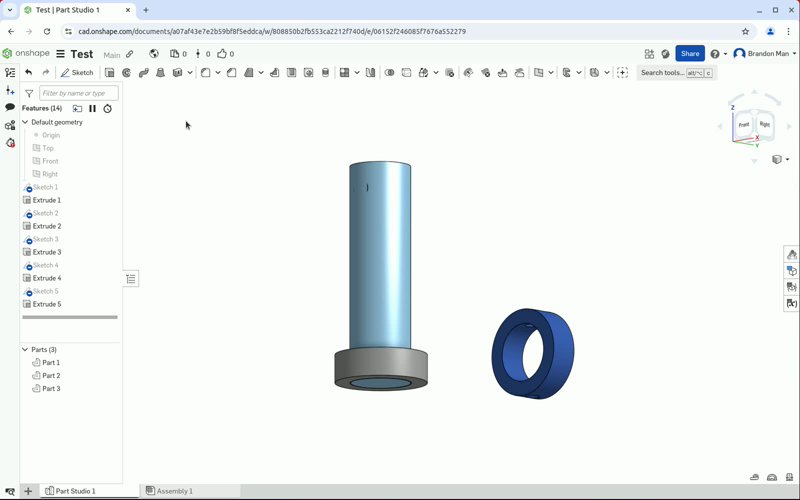
key(down, 3)
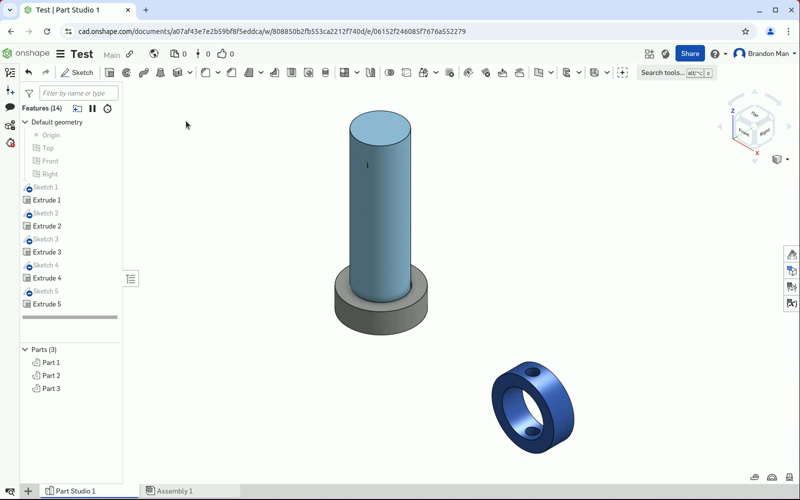
mouse_move(73, 189)
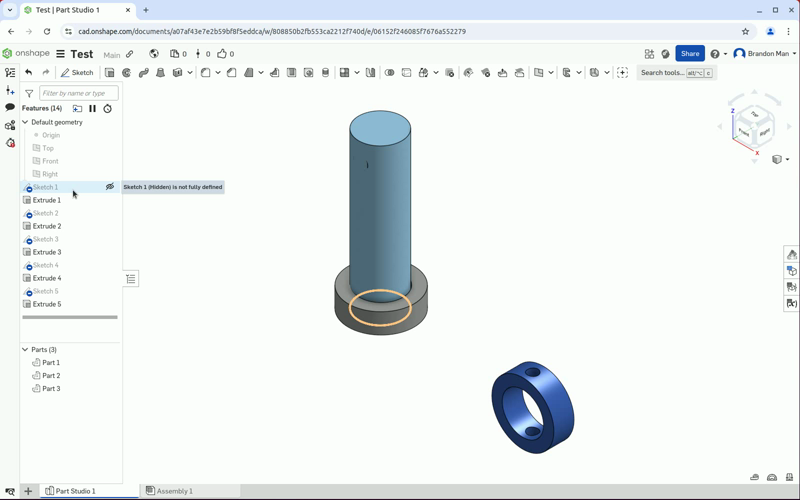
click(73, 189)